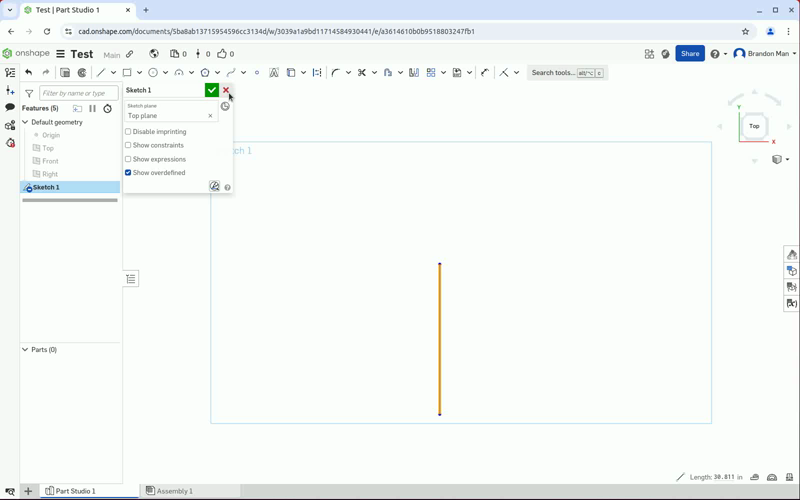
key(shift+h)
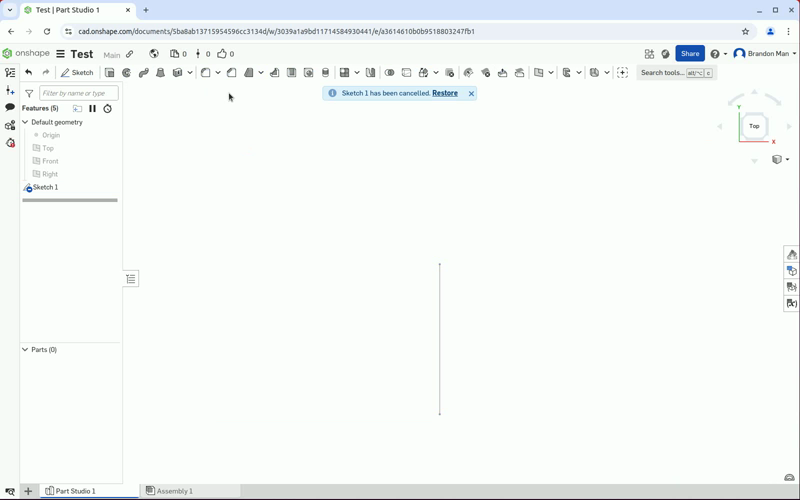
key(shift+s)
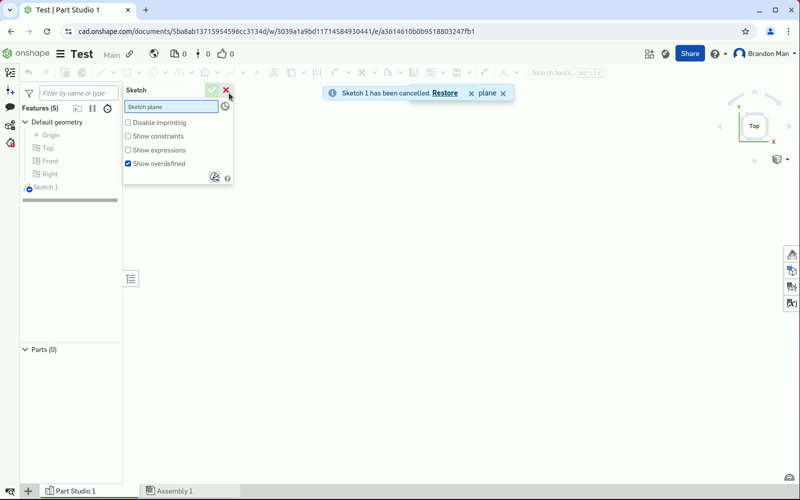
mouse_move(73, 150)
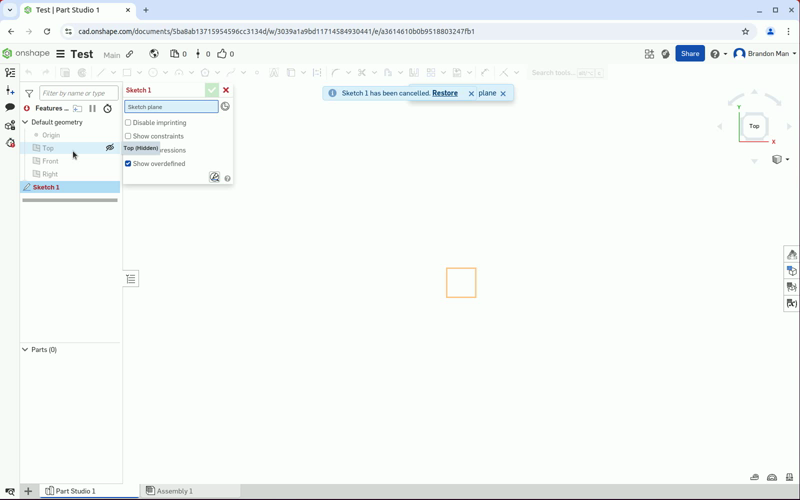
click(73, 150)
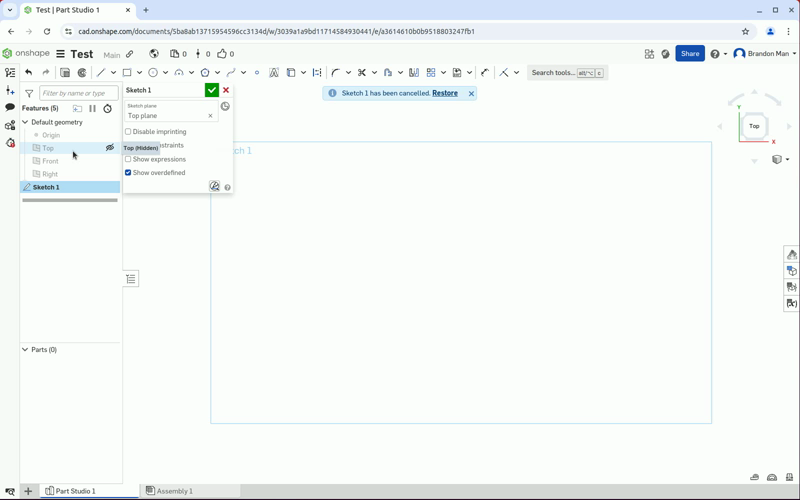
mouse_move(73, 352)
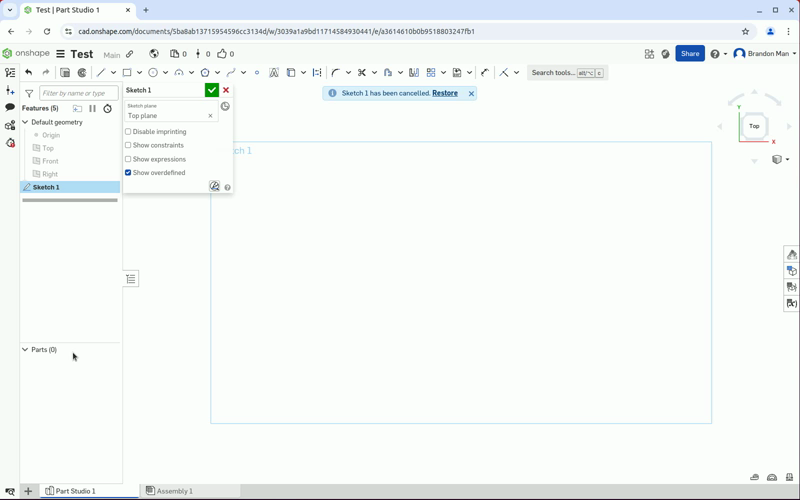
key(y)
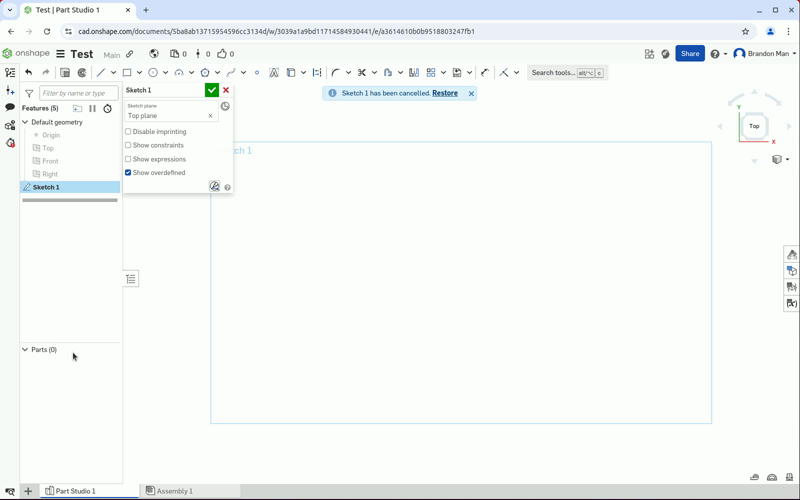
key(l)
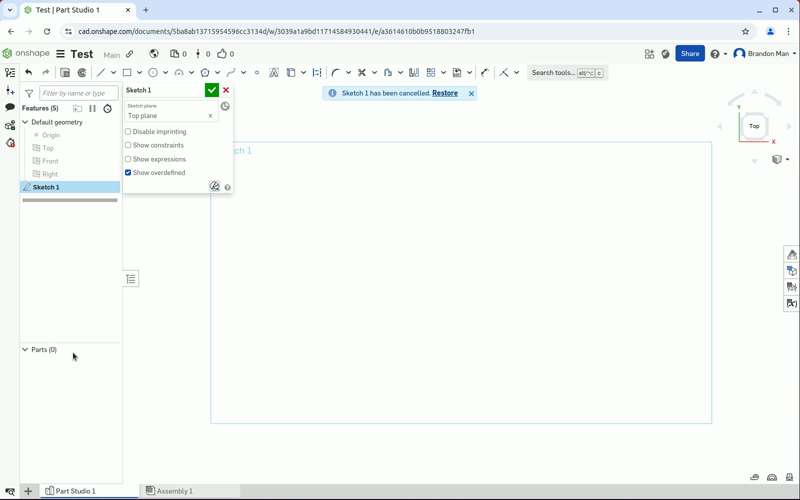
key_down(shift)
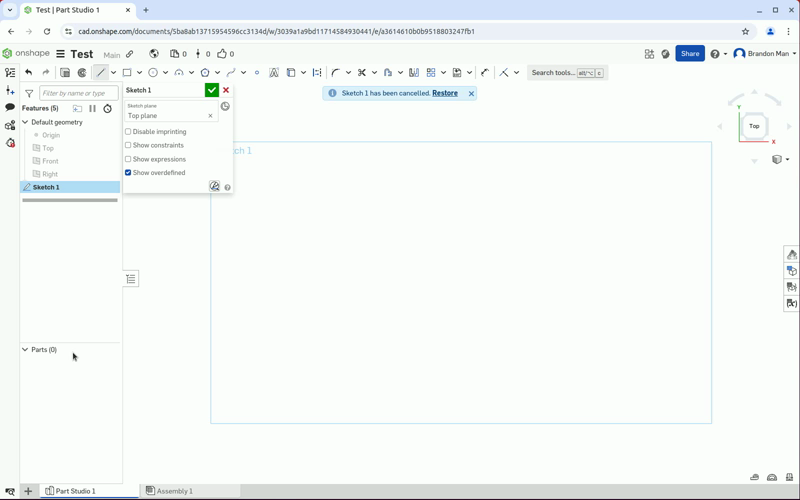
mouse_move(438, 320)
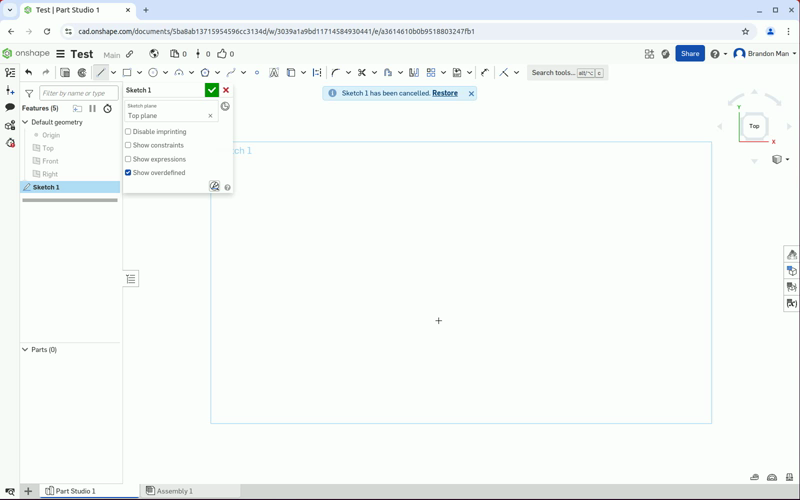
click(438, 320)
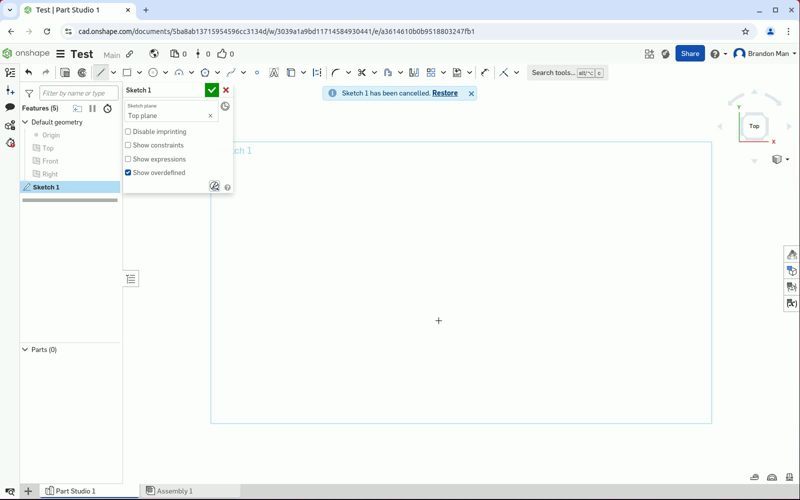
key_up(shift)
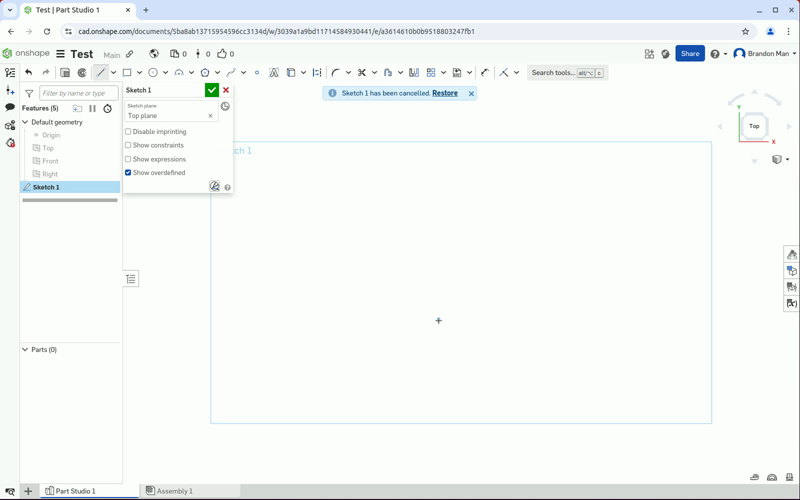
key_down(shift)
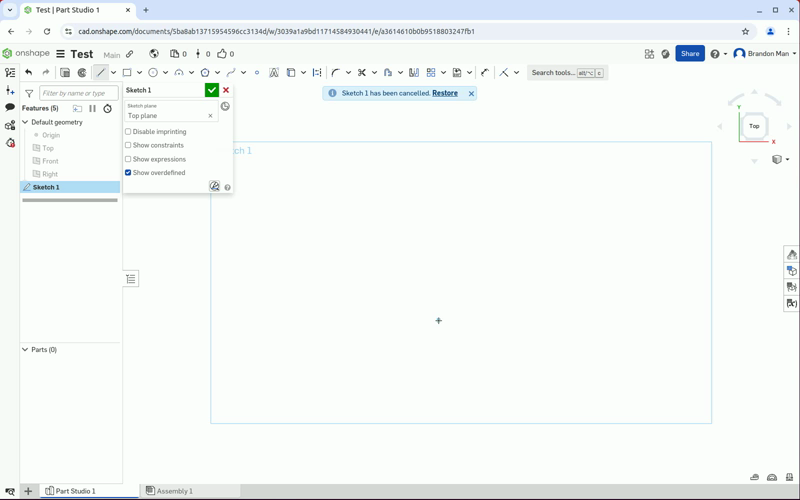
mouse_move(468, 320)
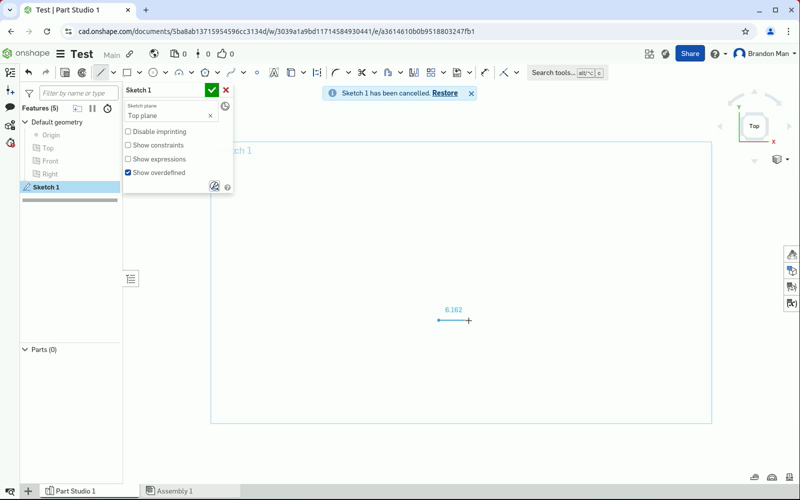
mouse_move(444, 320)
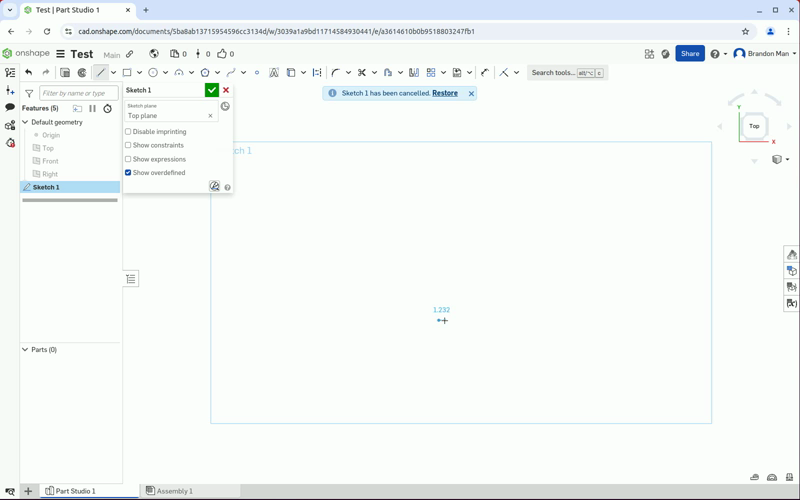
scroll(6)
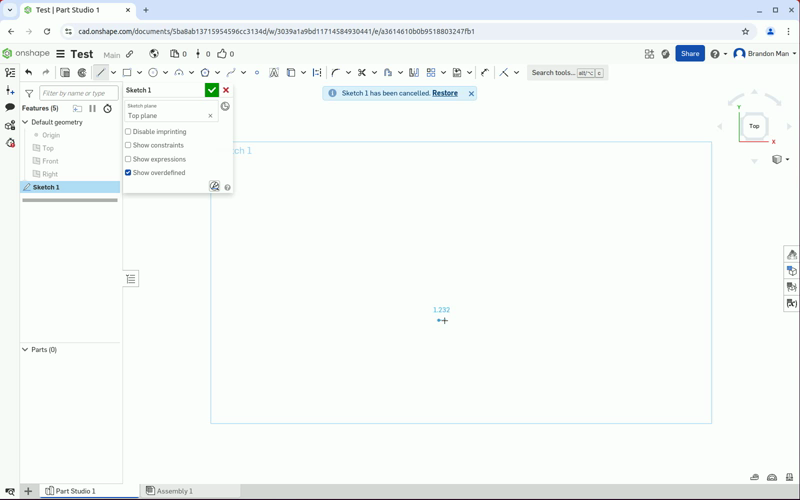
scroll(6)
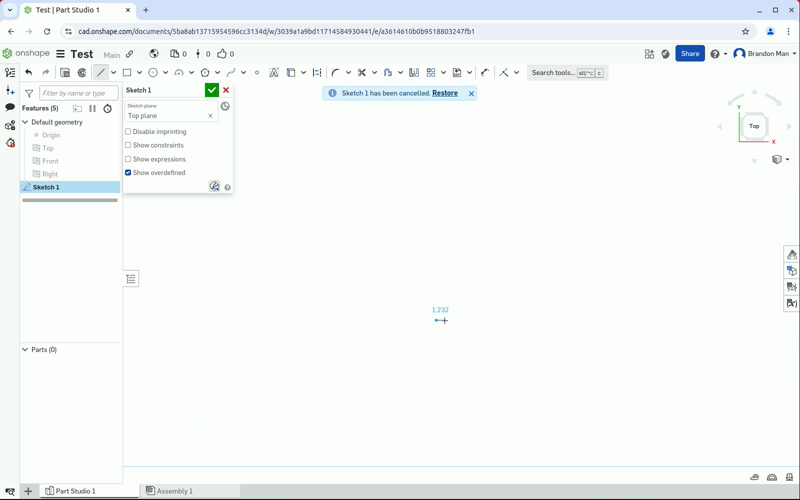
scroll(6)
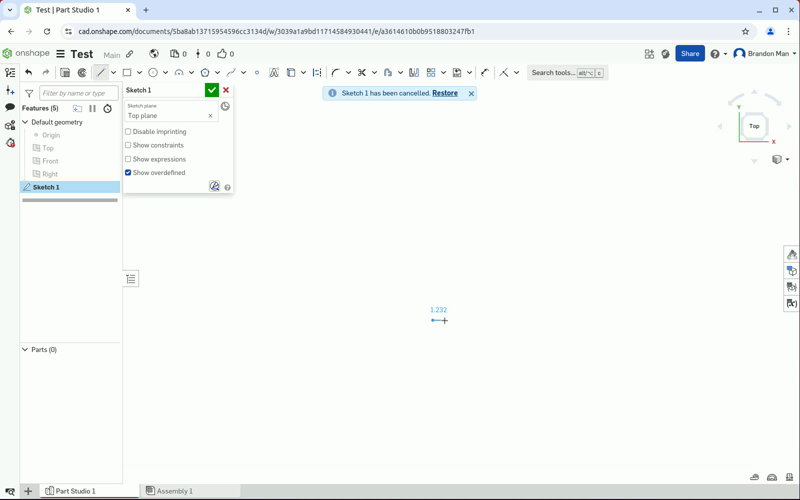
scroll(6)
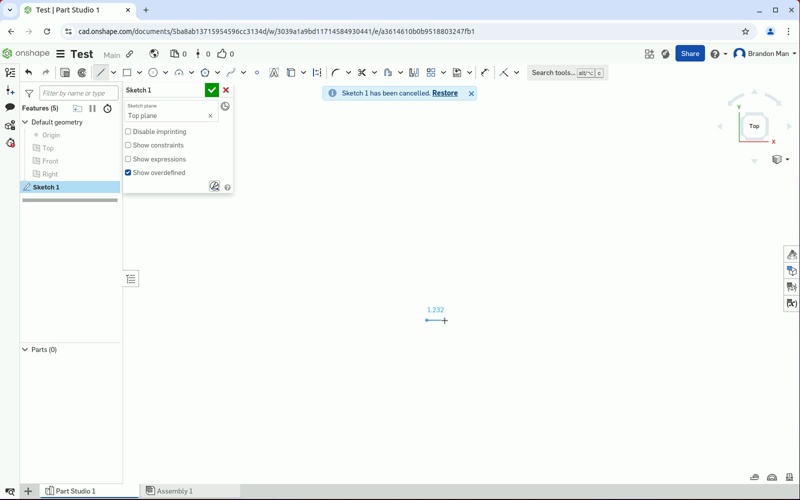
scroll(6)
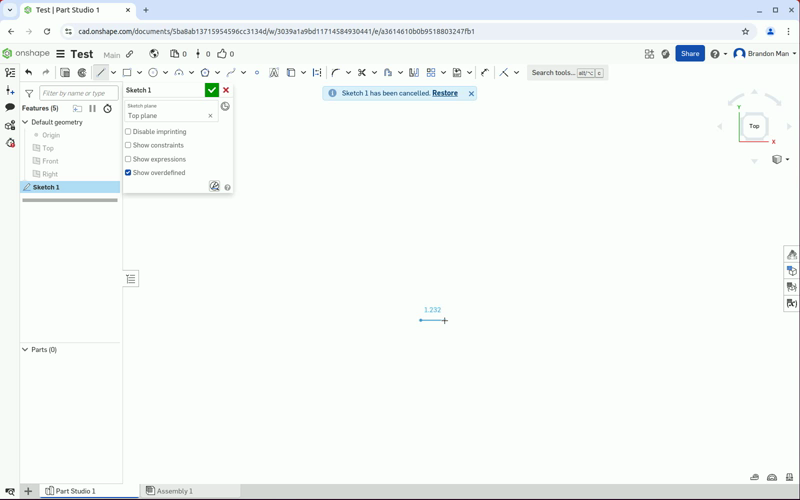
scroll(6)
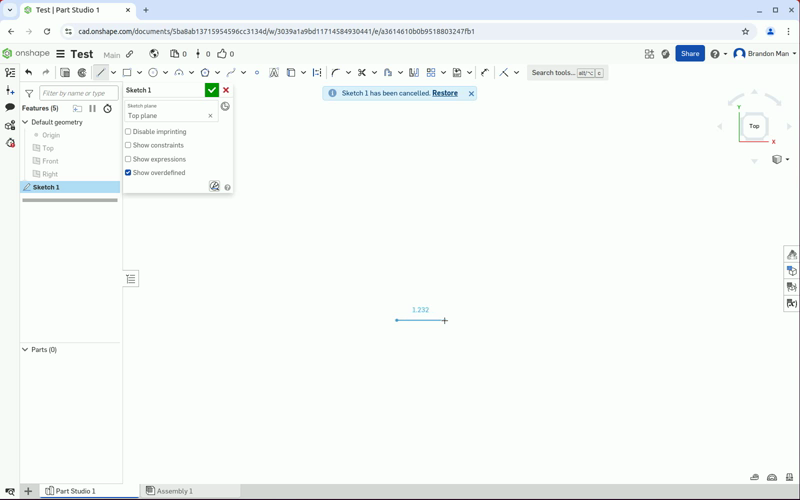
scroll(6)
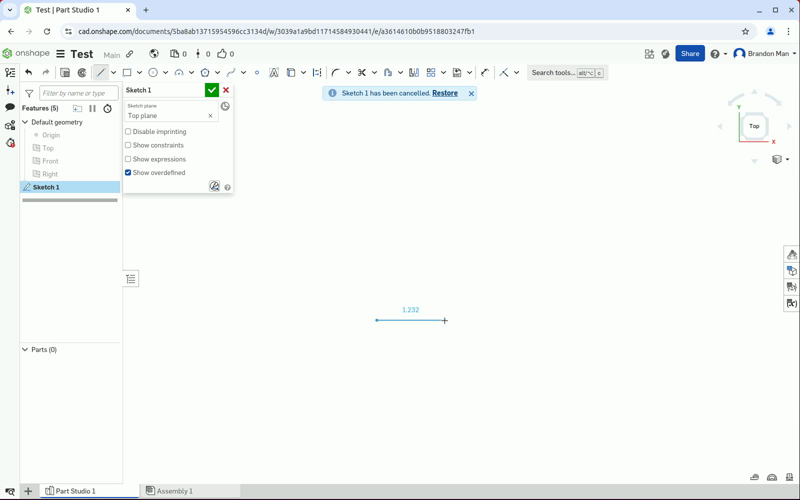
click(444, 320)
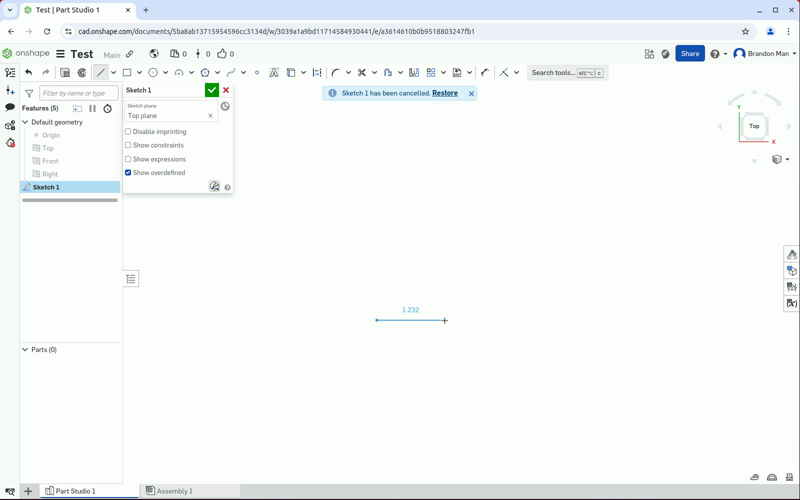
scroll(-6)
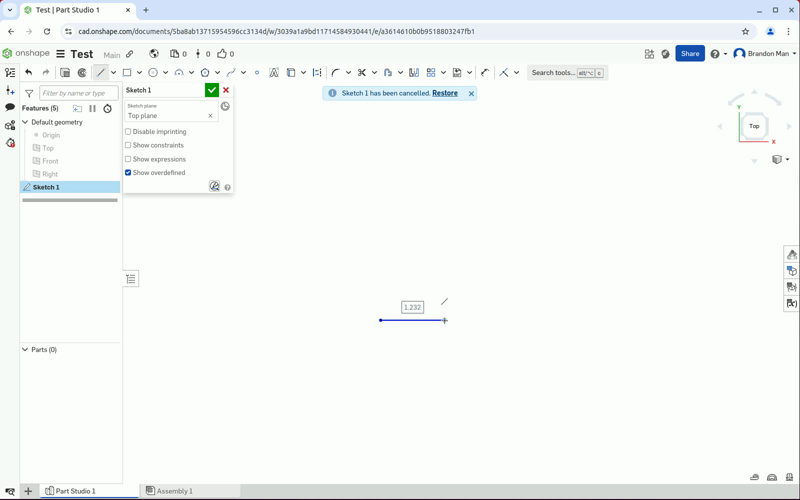
scroll(-6)
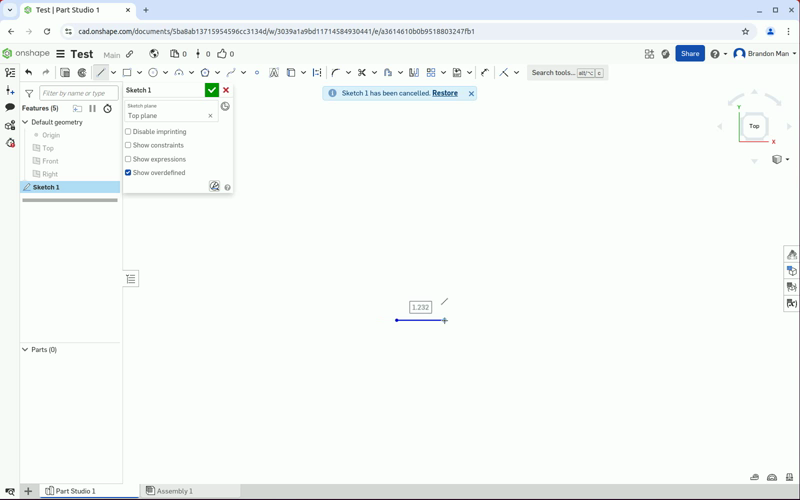
scroll(-6)
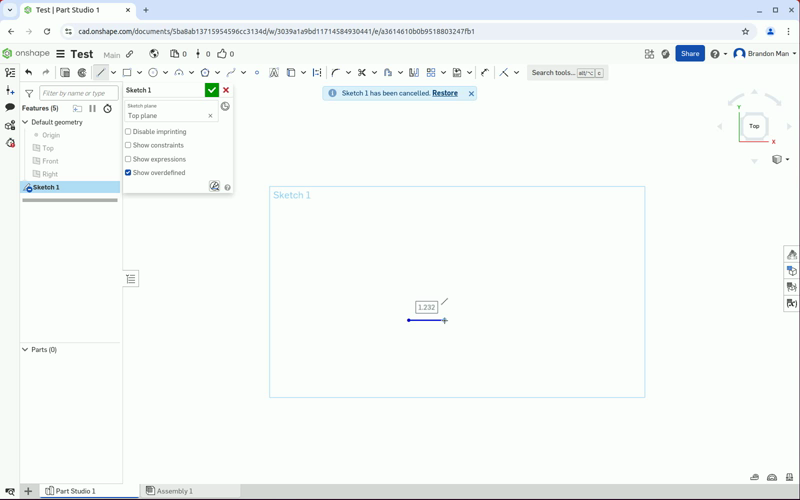
scroll(-6)
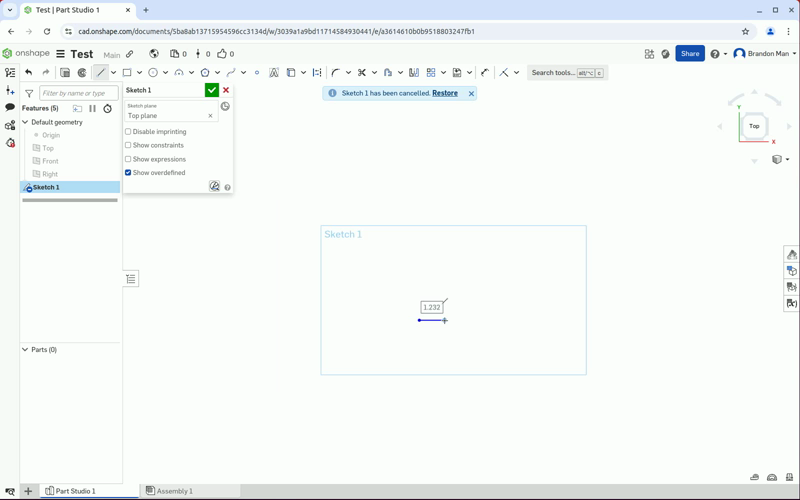
scroll(-6)
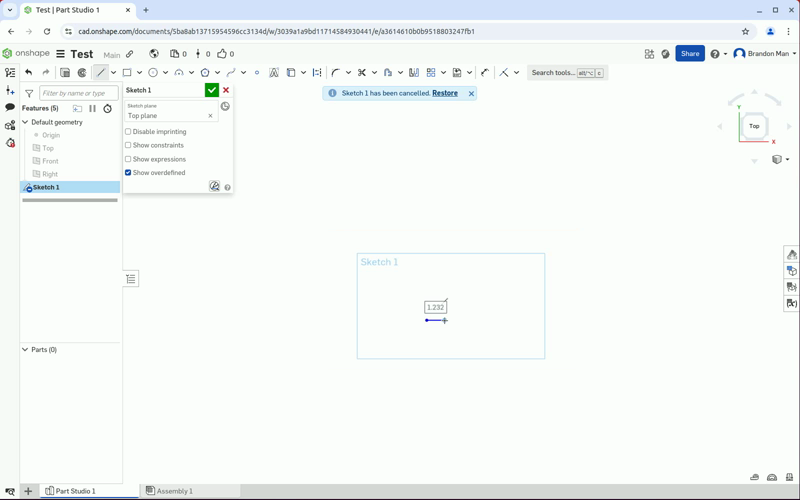
scroll(-6)
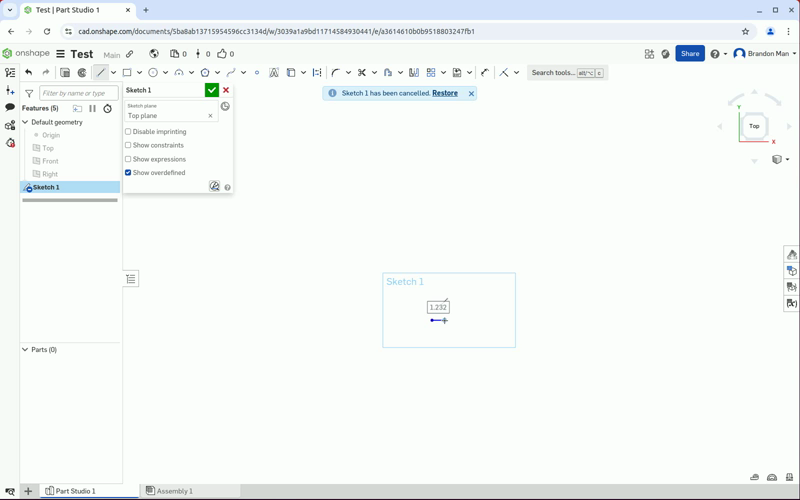
scroll(-6)
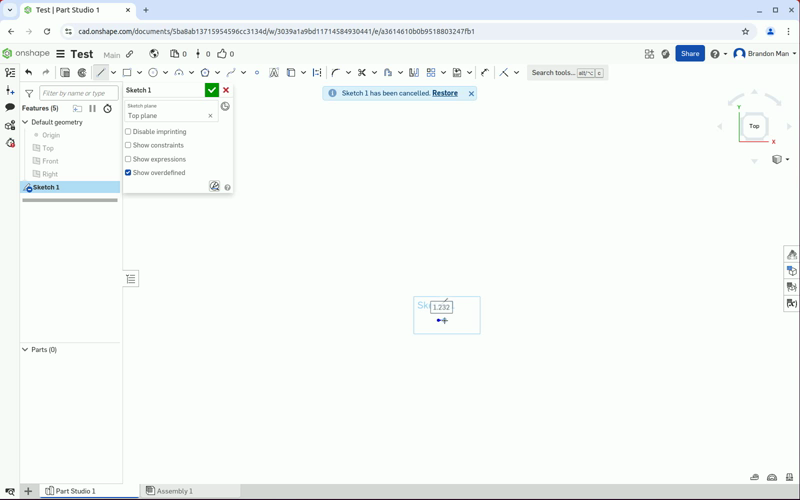
key_up(shift)
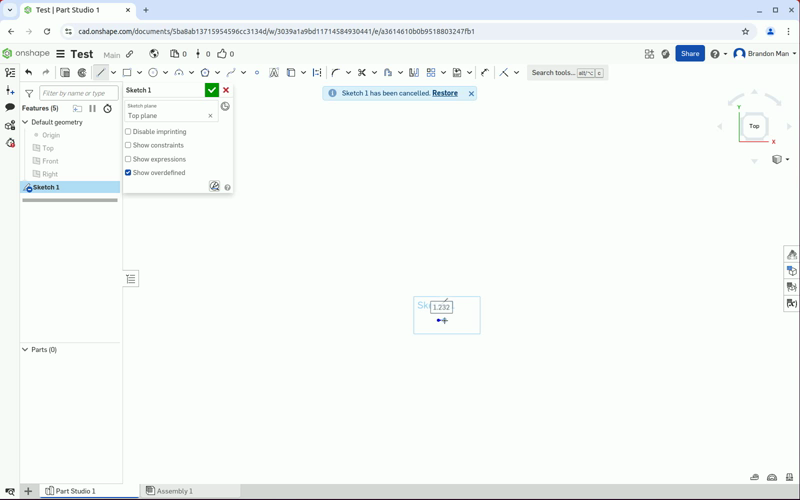
key_down(shift)
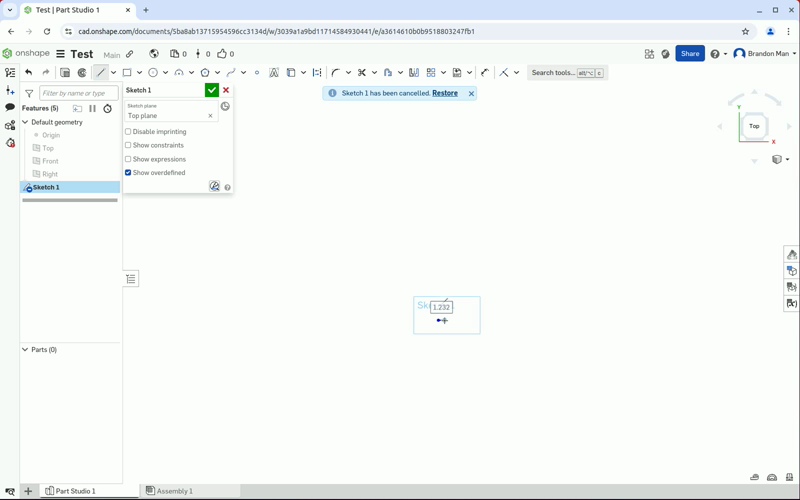
mouse_move(444, 170)
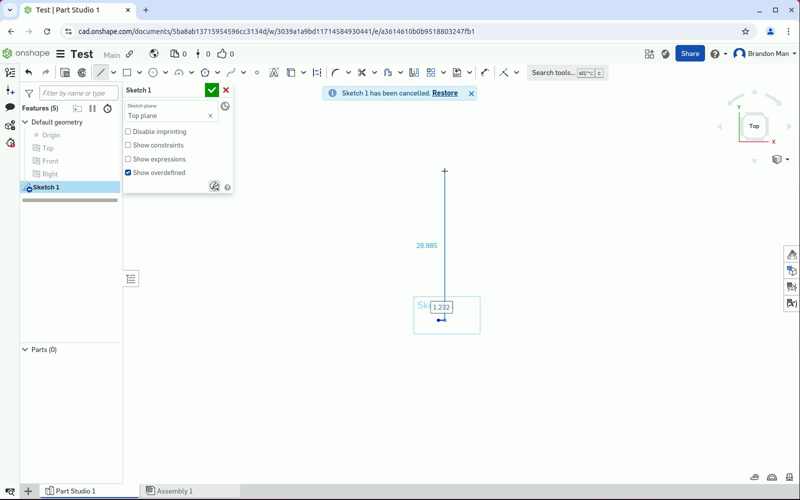
click(444, 170)
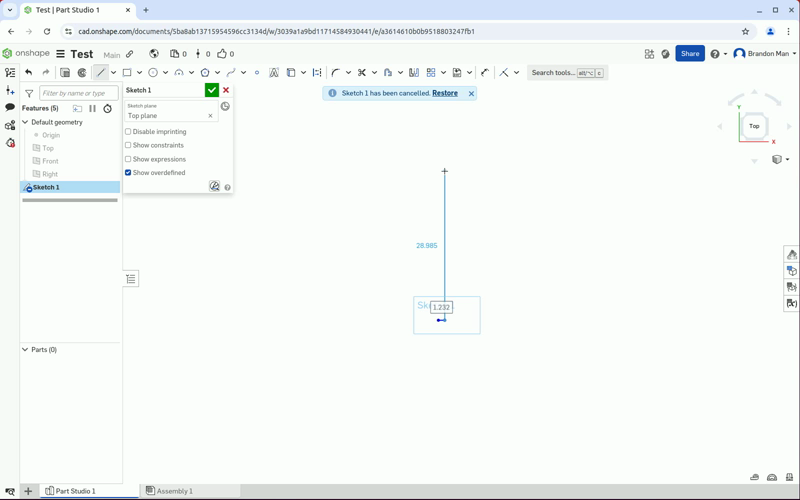
key_up(shift)
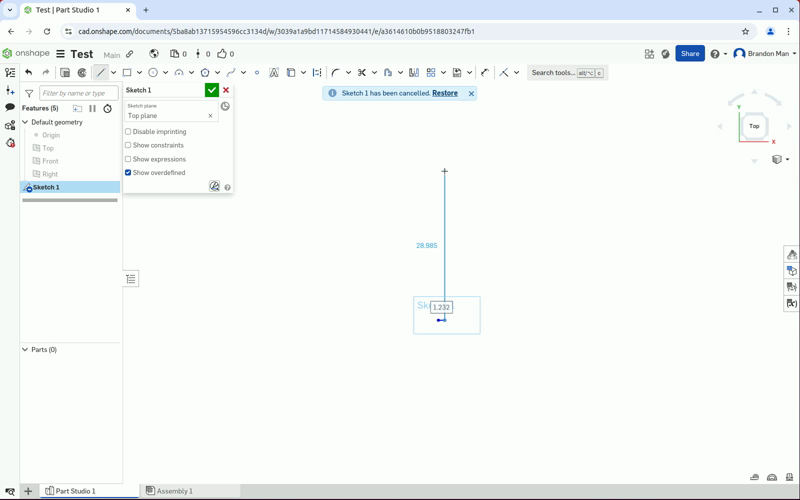
key_down(shift)
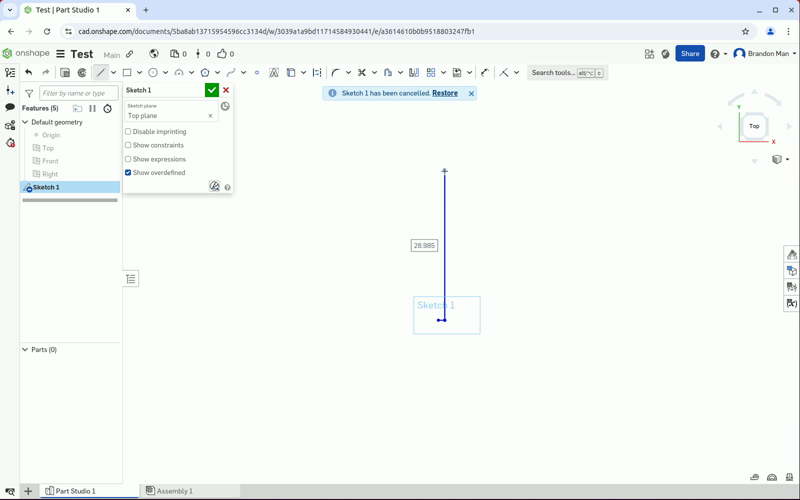
mouse_move(474, 170)
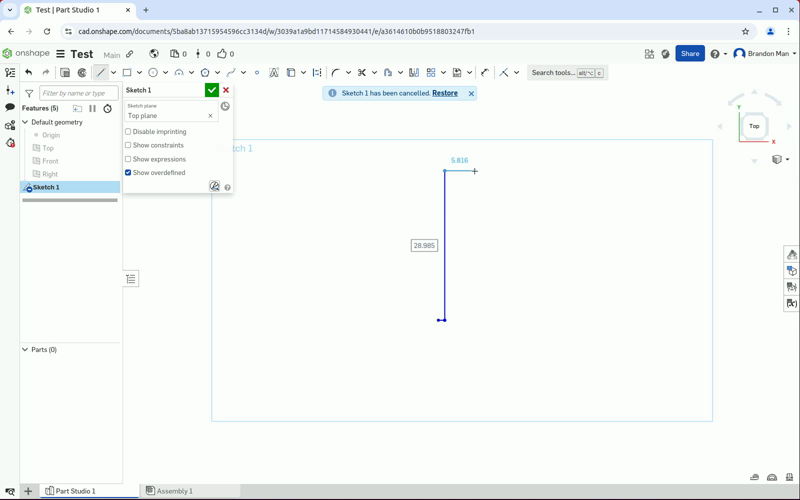
mouse_move(438, 170)
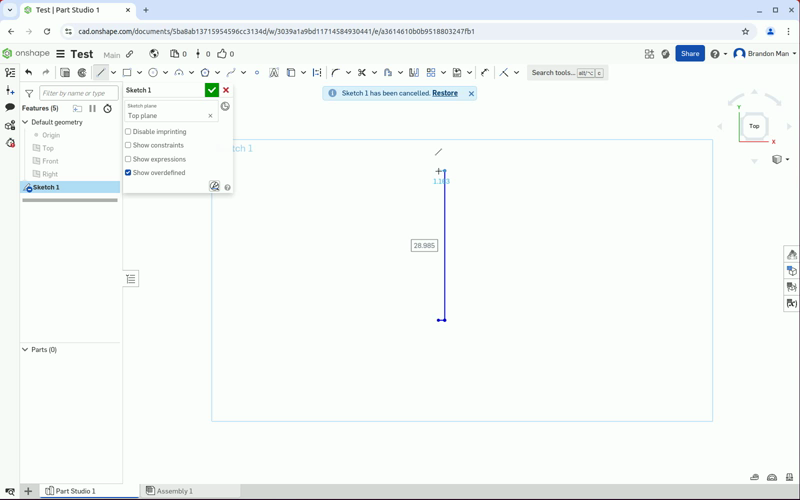
scroll(6)
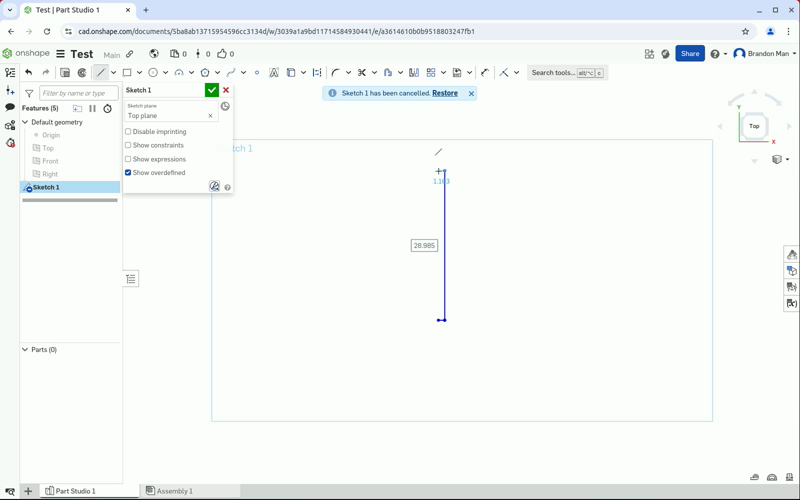
scroll(6)
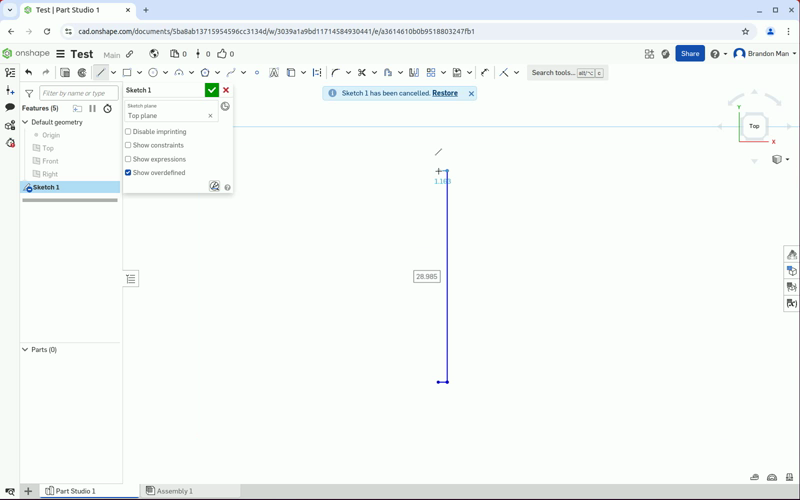
scroll(6)
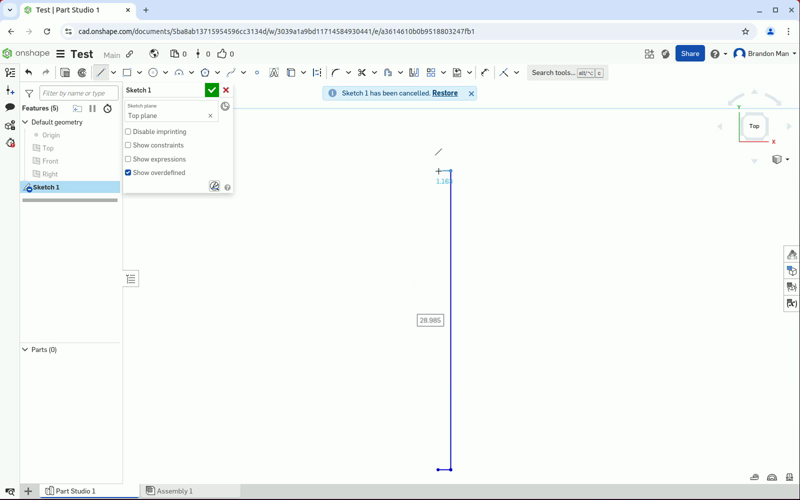
scroll(6)
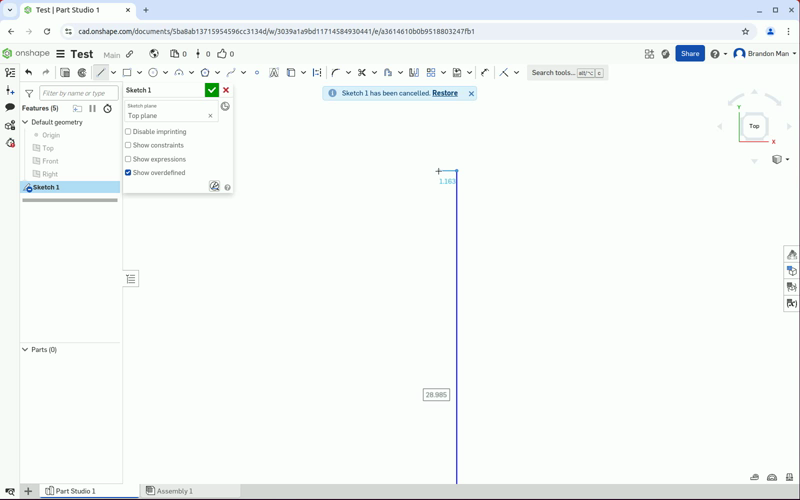
scroll(6)
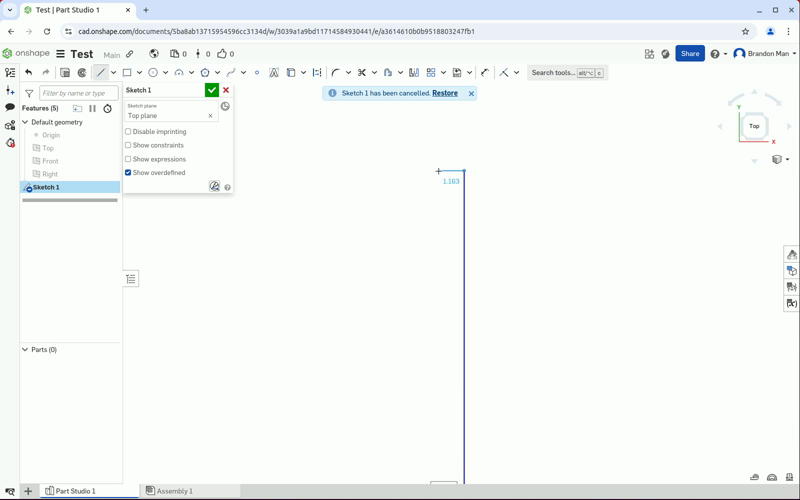
scroll(6)
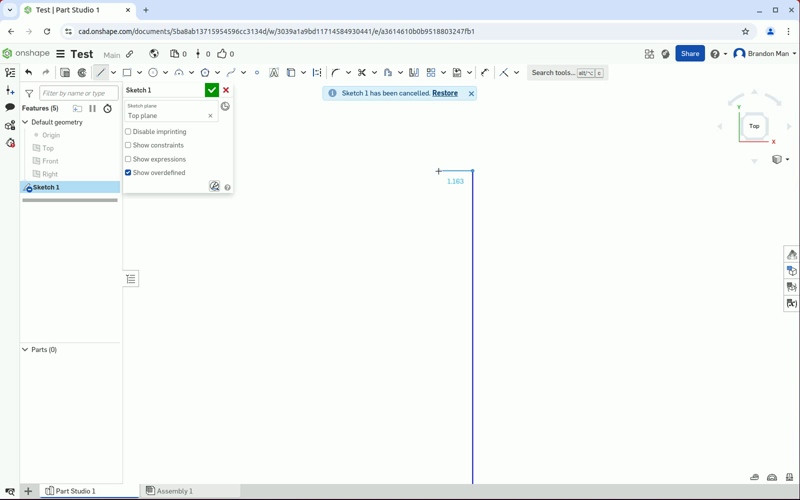
scroll(6)
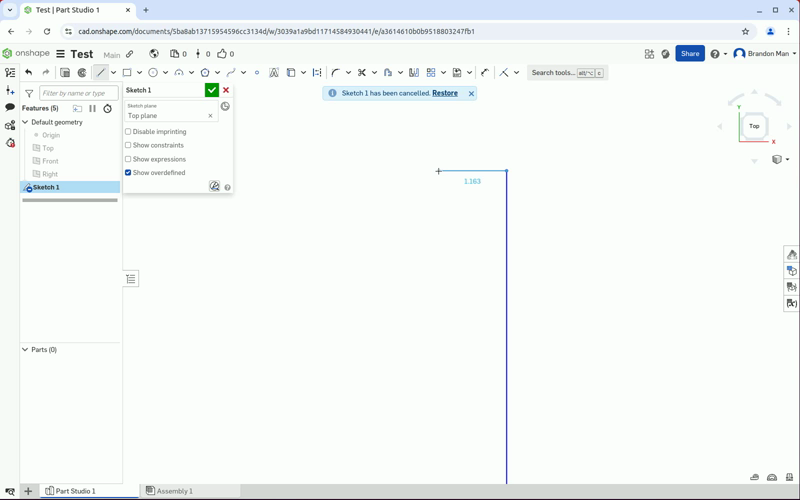
click(438, 170)
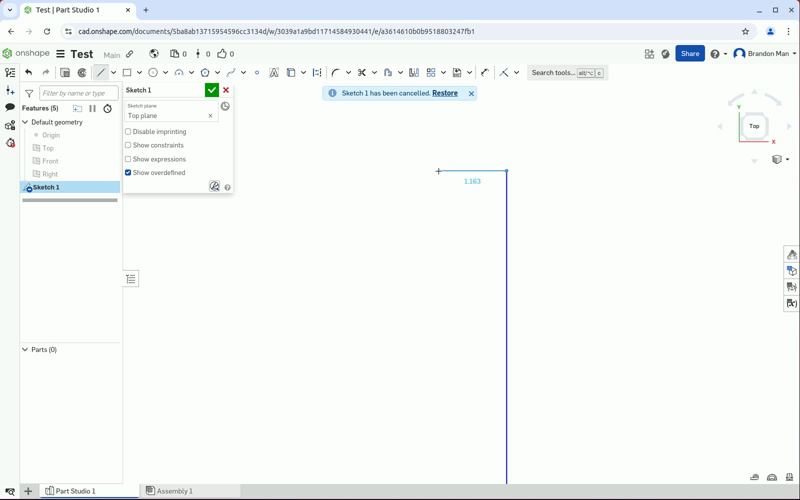
scroll(-6)
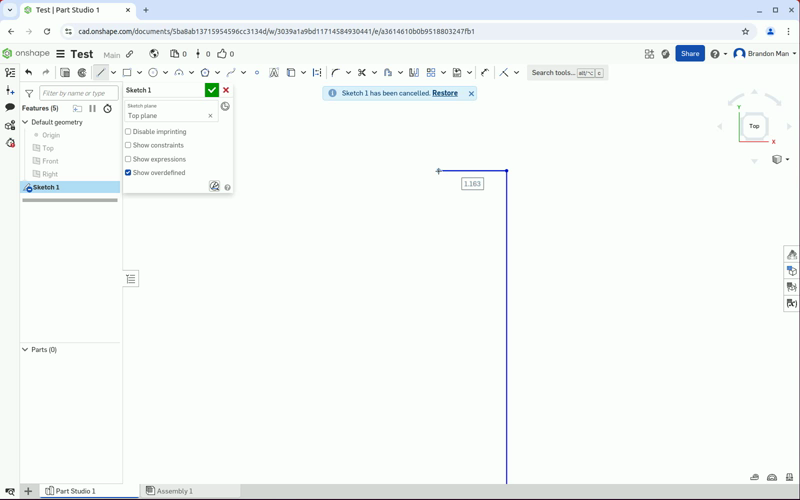
scroll(-6)
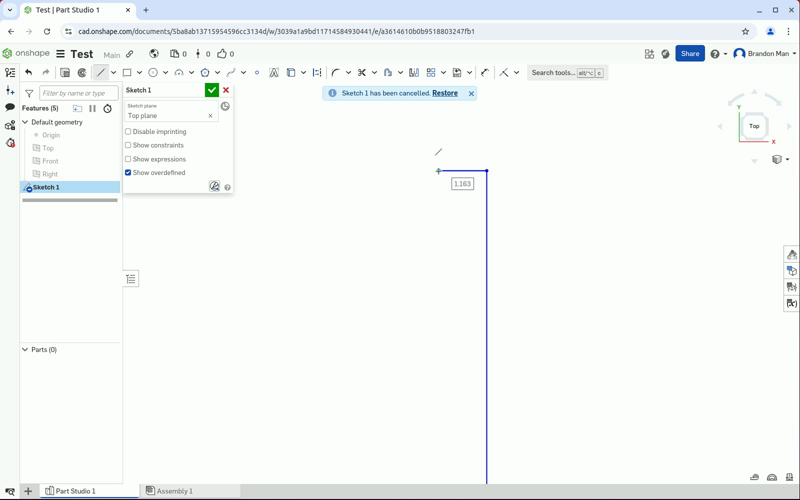
scroll(-6)
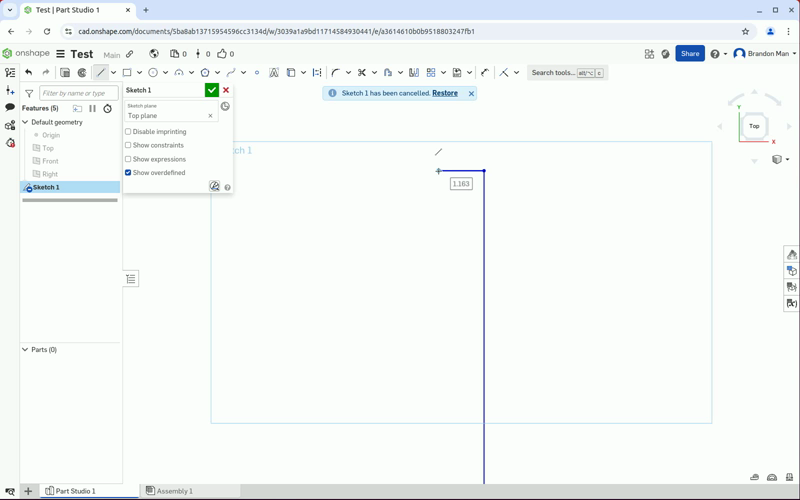
scroll(-6)
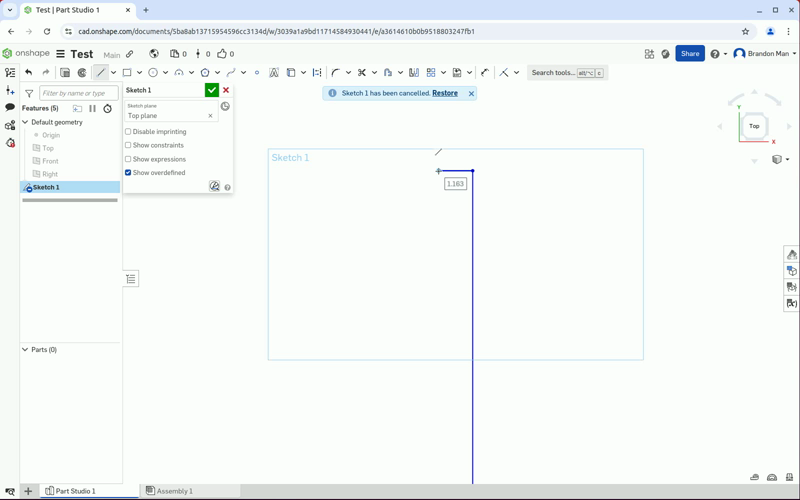
scroll(-6)
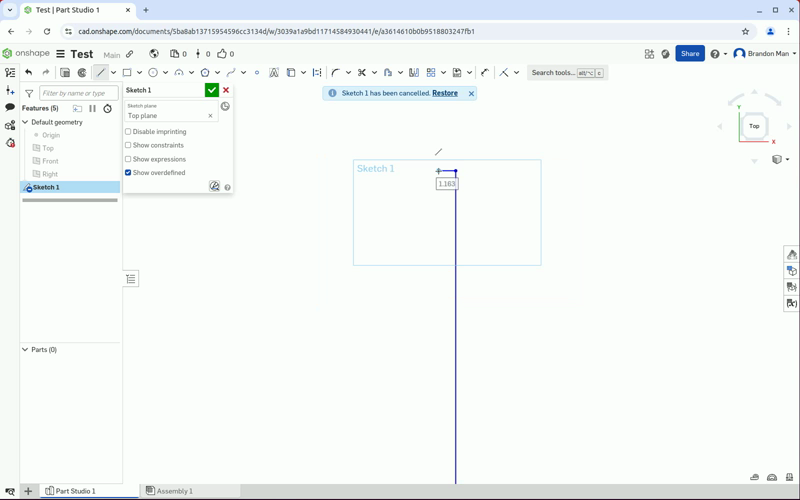
scroll(-6)
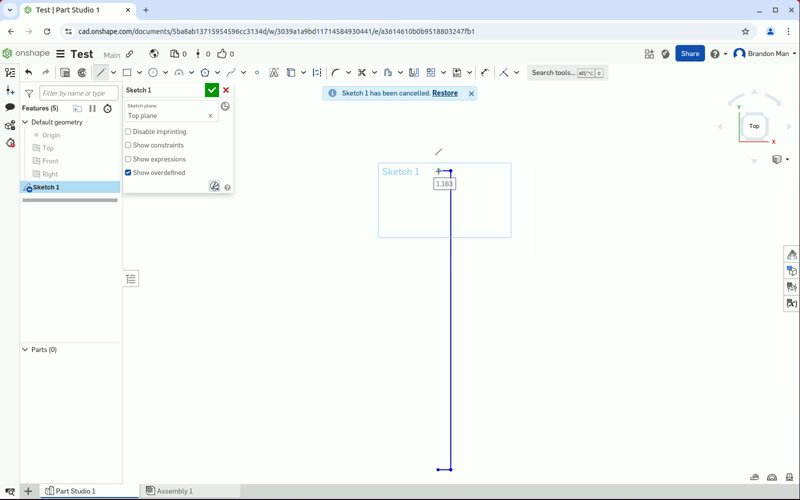
scroll(-6)
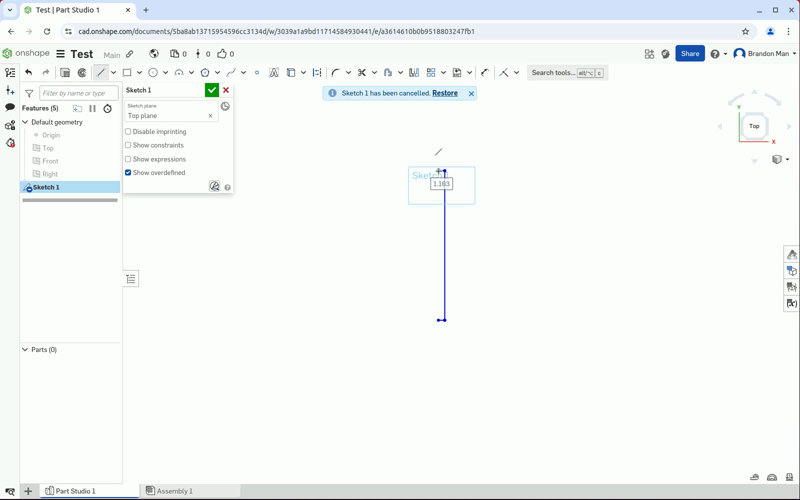
key_up(shift)
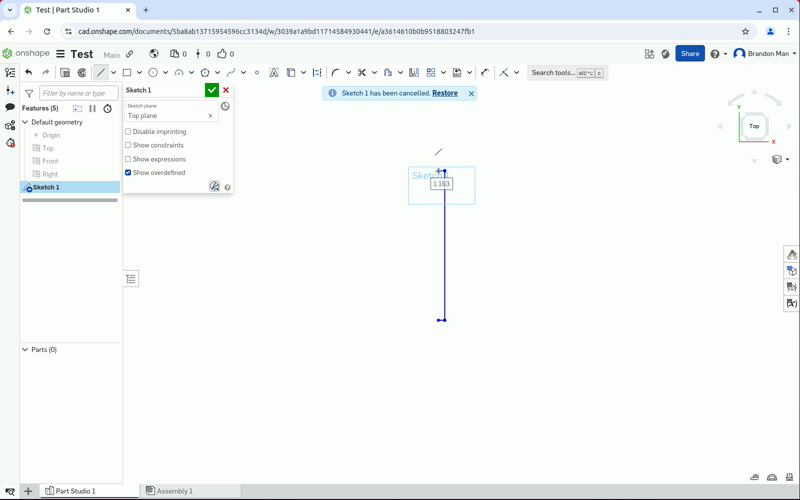
key_down(shift)
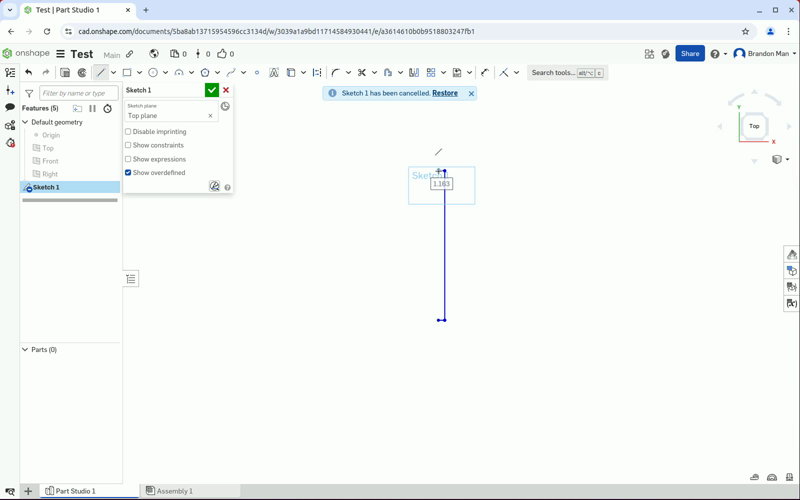
mouse_move(438, 320)
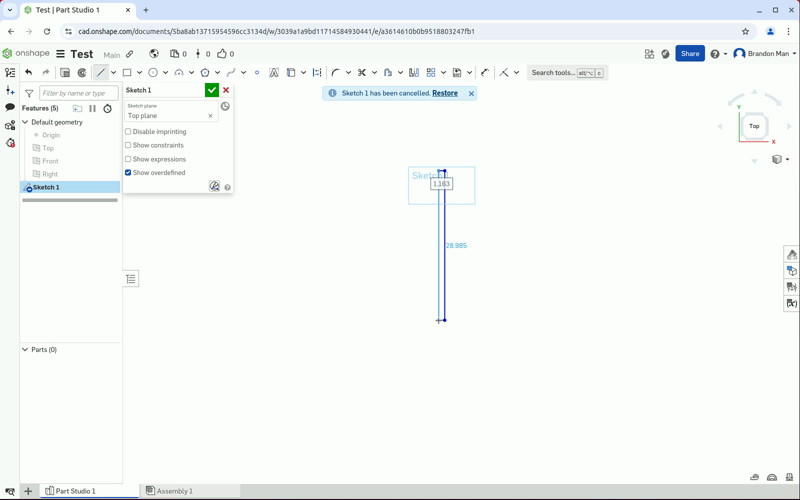
key_up(shift)
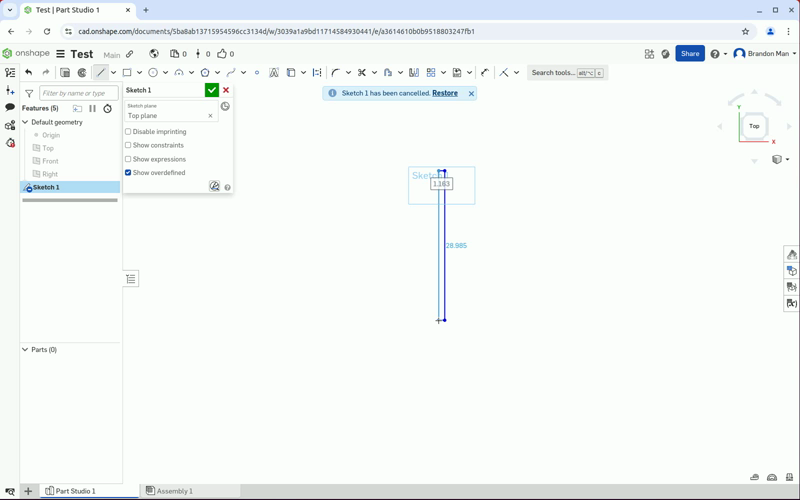
click(438, 320)
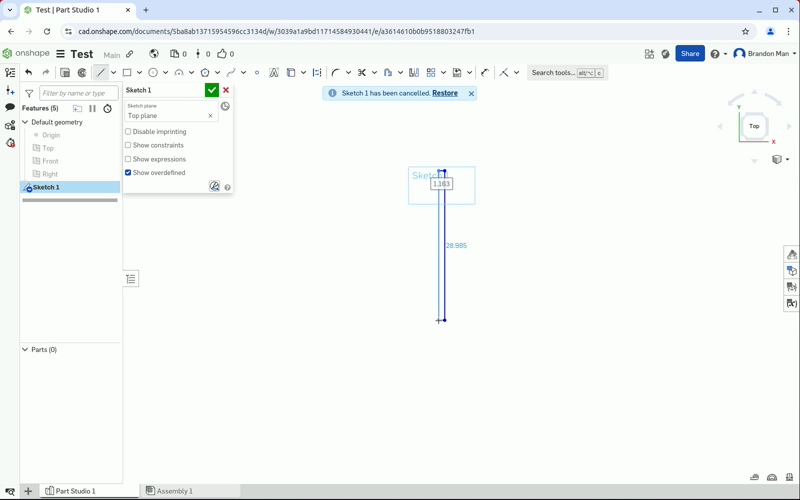
key(esc)
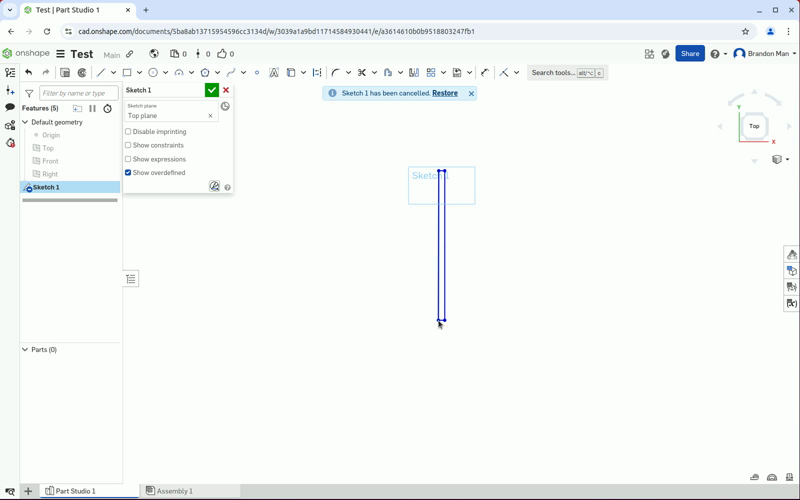
mouse_move(439, 291)
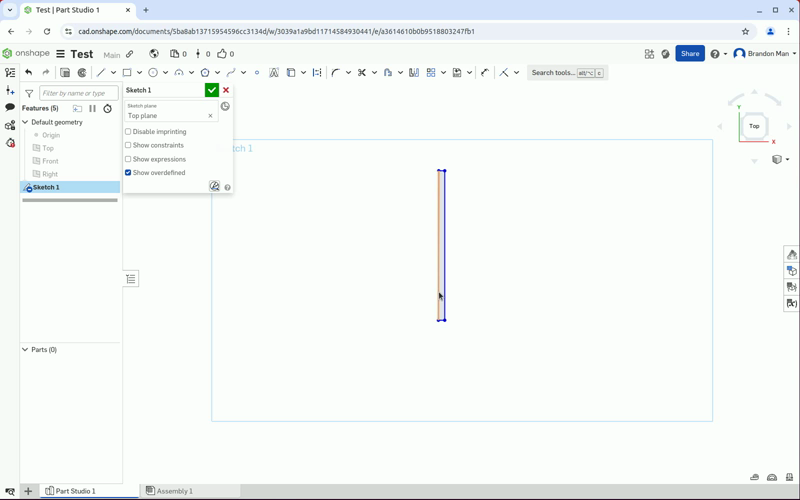
scroll(6)
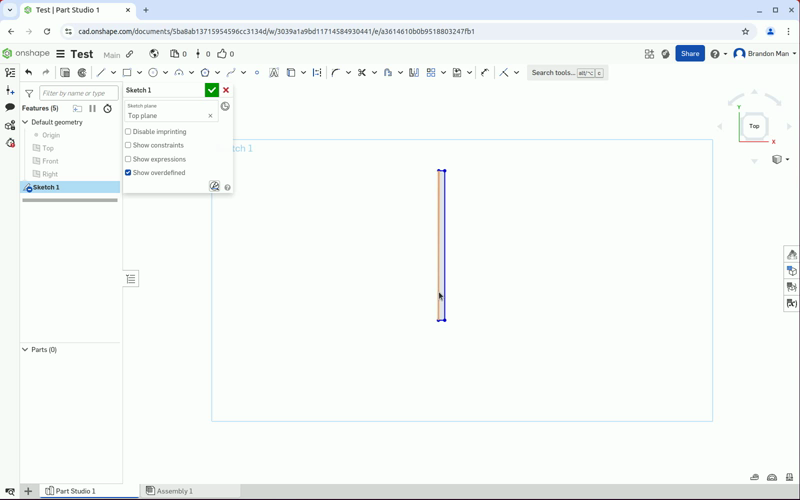
scroll(6)
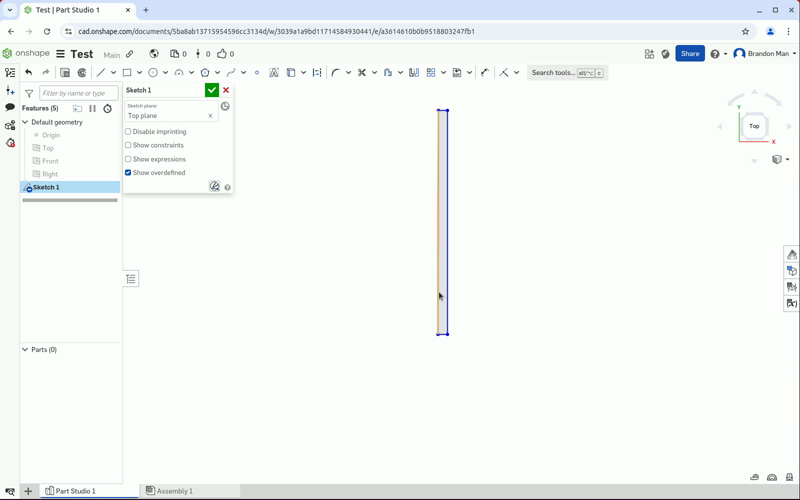
scroll(6)
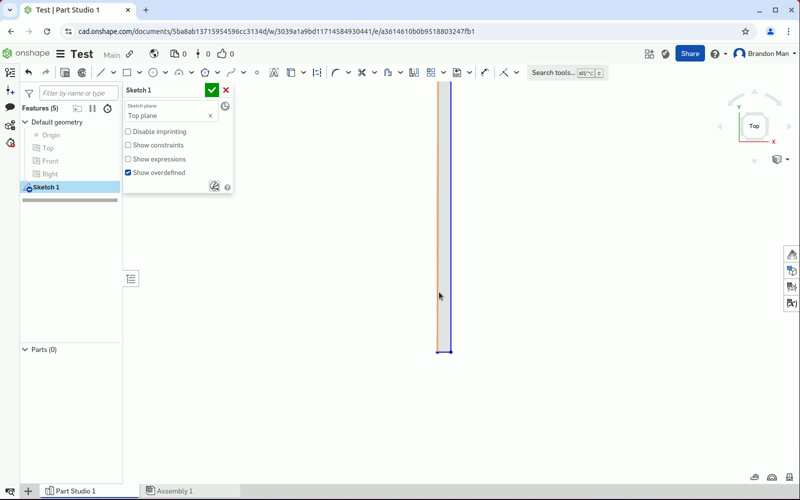
scroll(6)
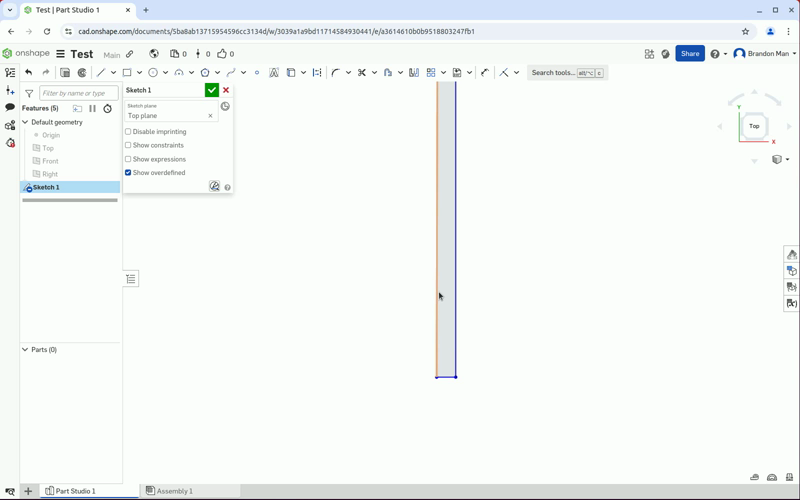
scroll(6)
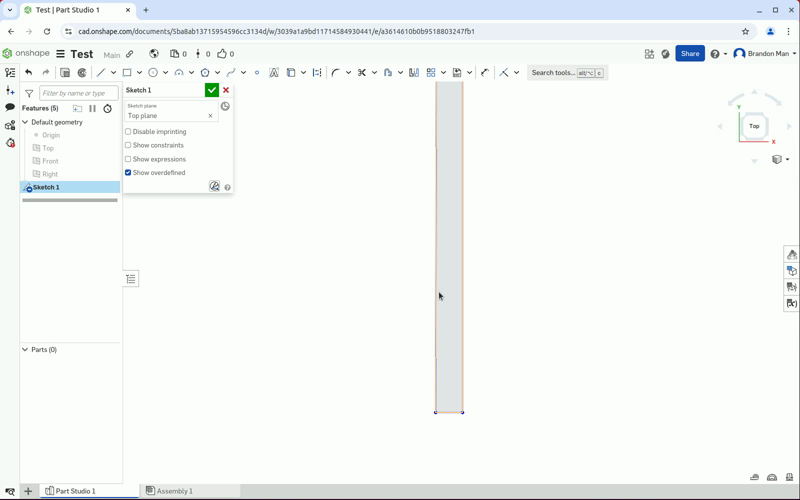
scroll(6)
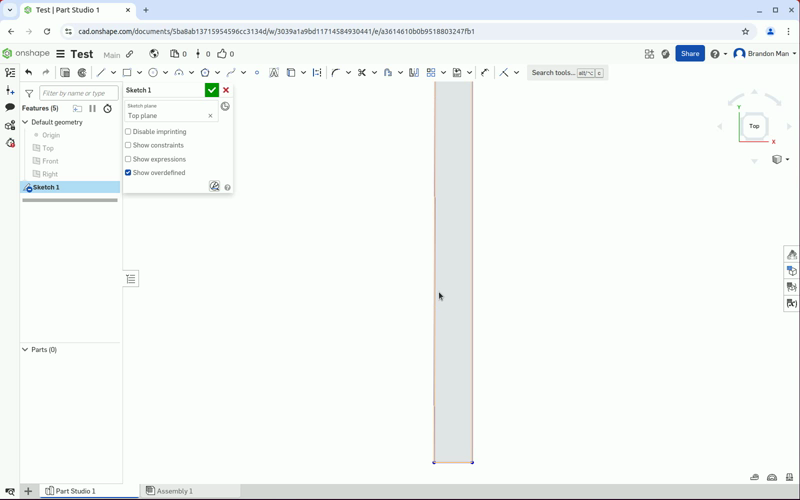
scroll(6)
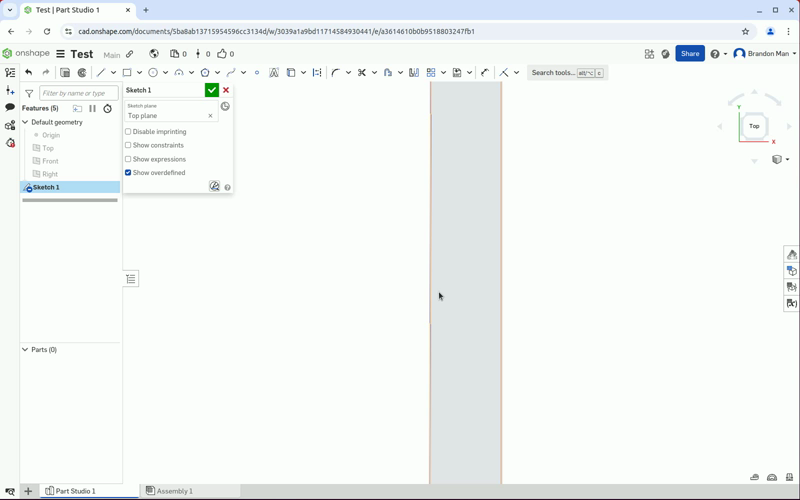
click(439, 291)
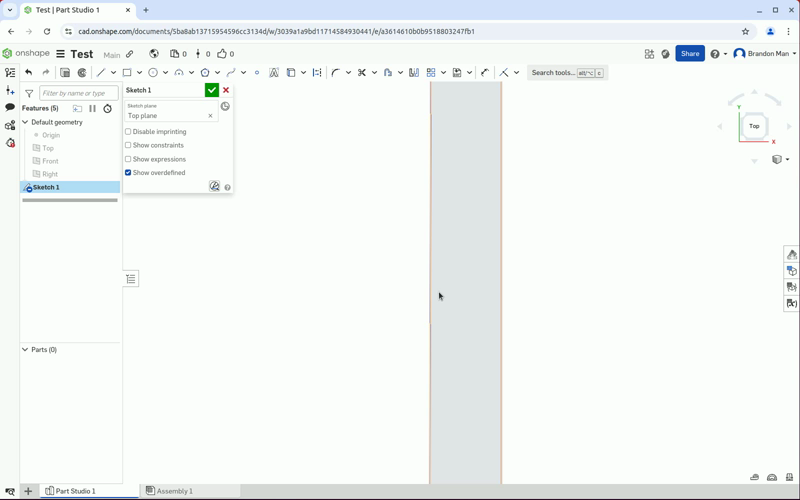
scroll(-6)
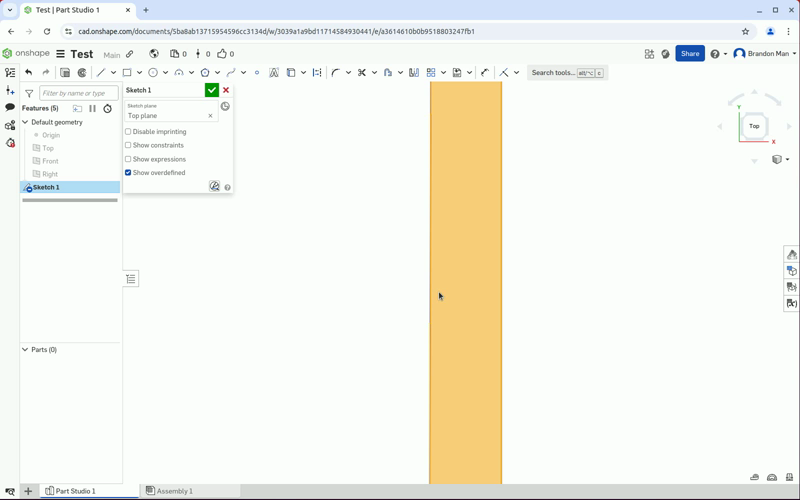
scroll(-6)
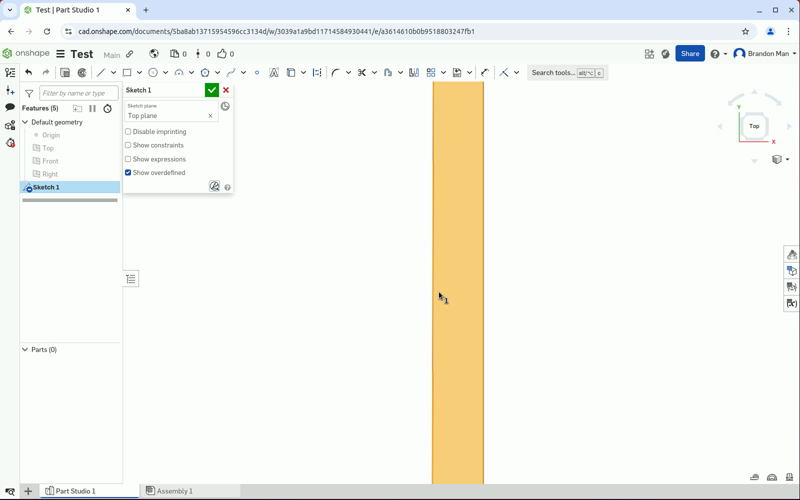
scroll(-6)
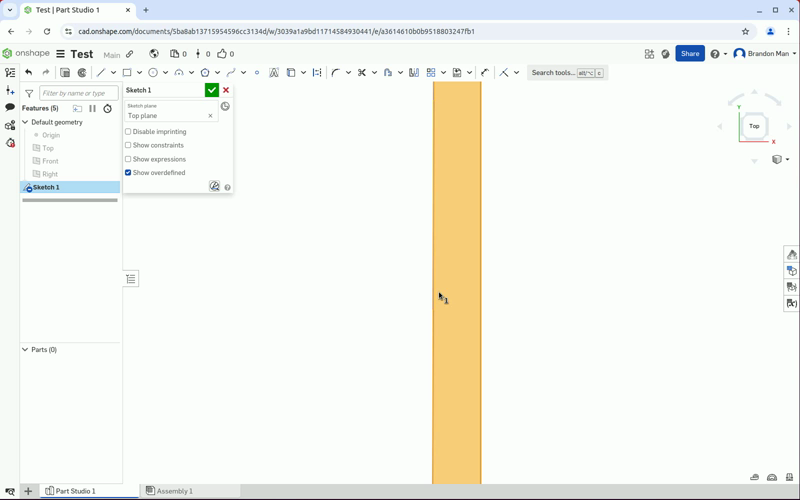
scroll(-6)
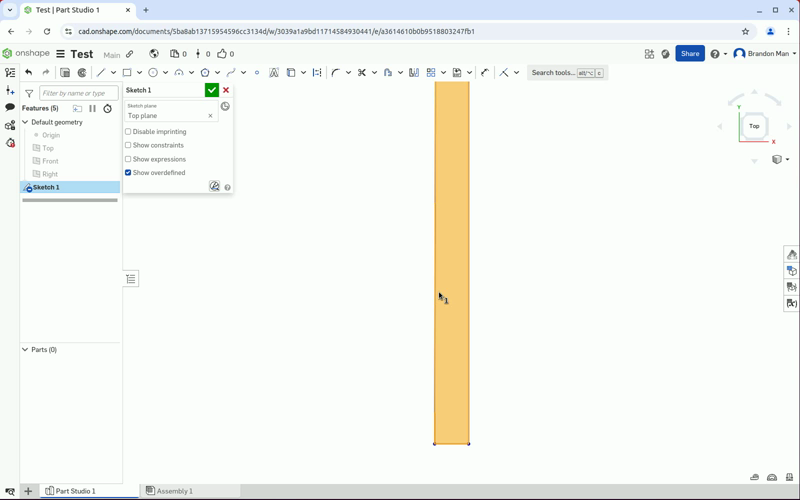
scroll(-6)
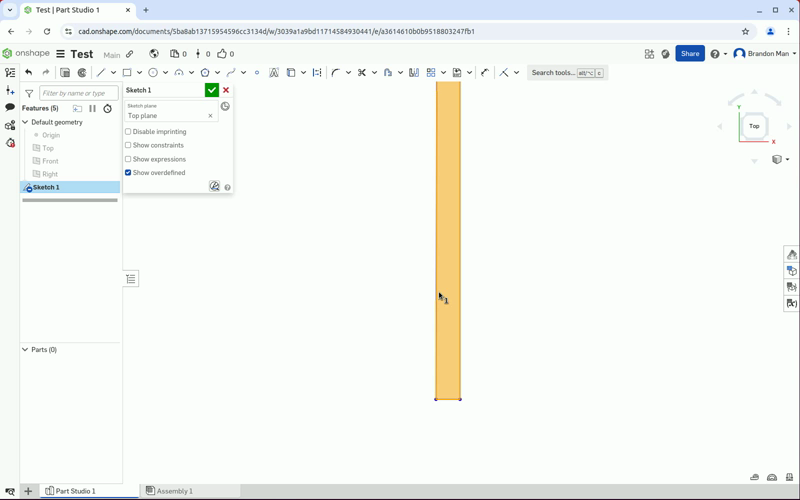
scroll(-6)
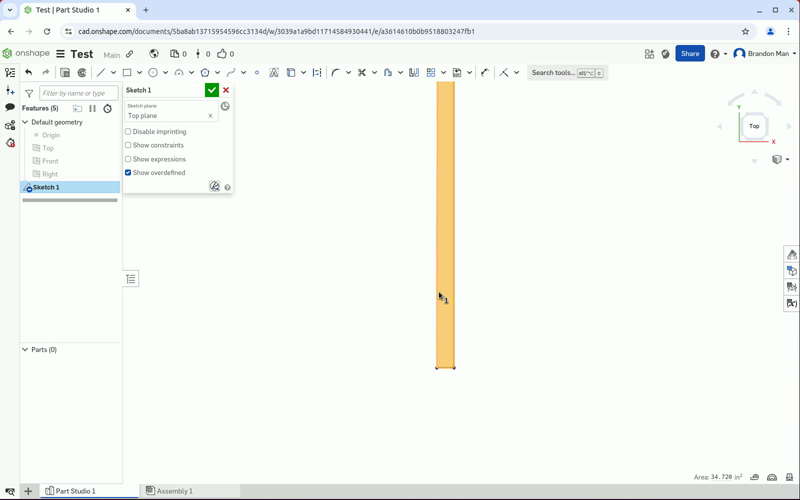
scroll(-6)
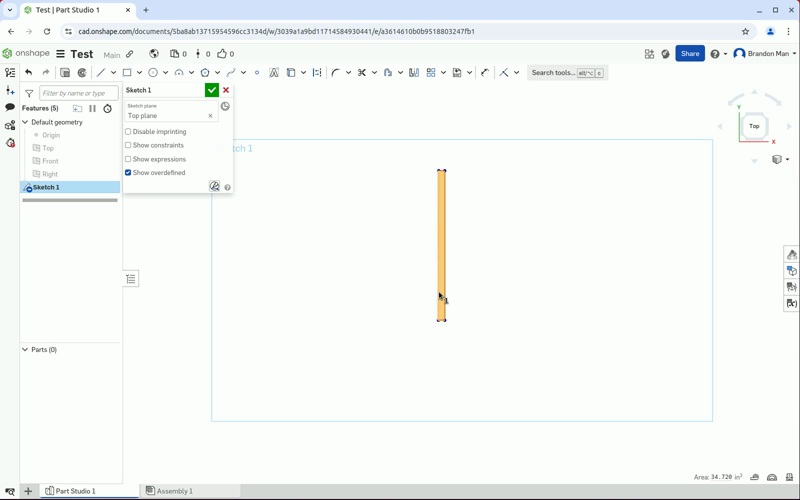
mouse_move(73, 352)
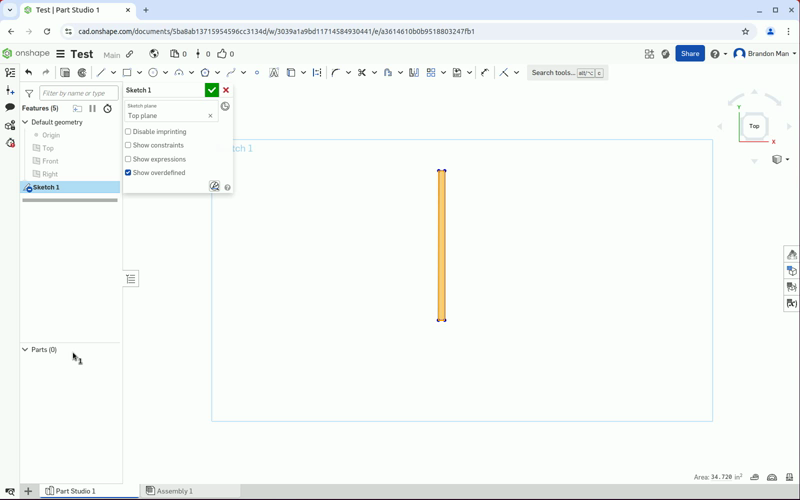
key(shift+y)
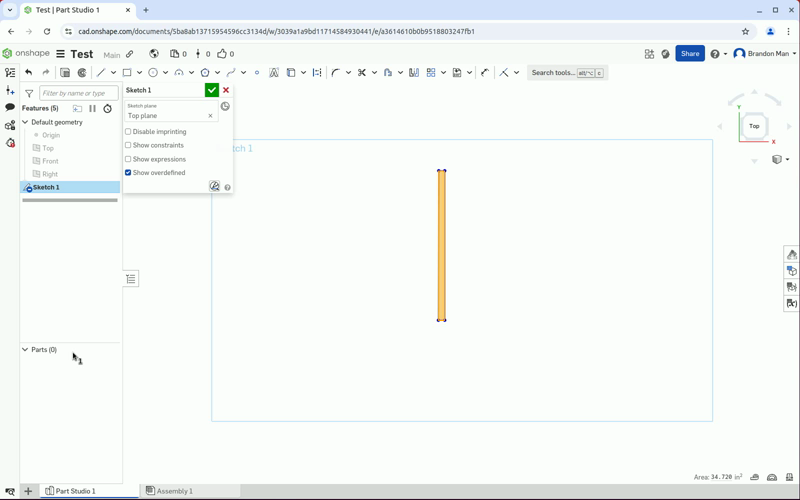
key(shift+e)
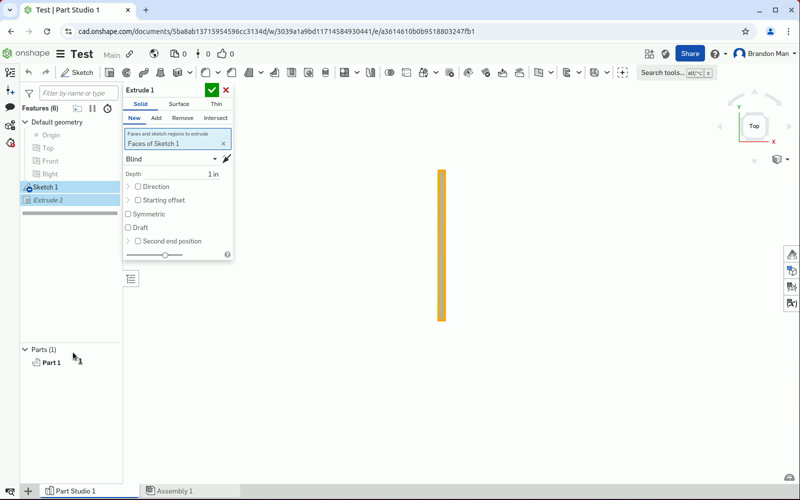
mouse_move(143, 106)
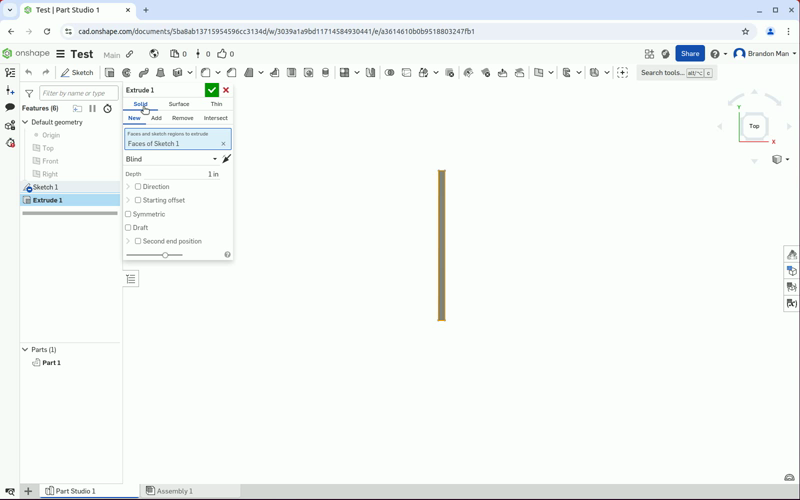
click(143, 106)
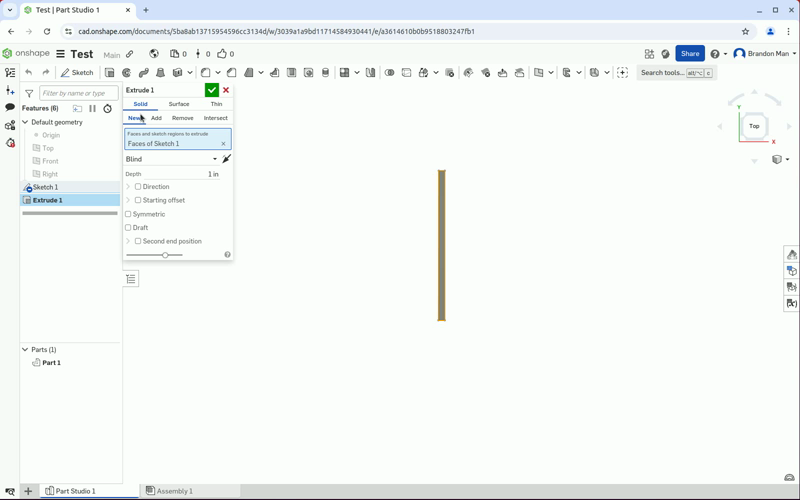
mouse_move(137, 120)
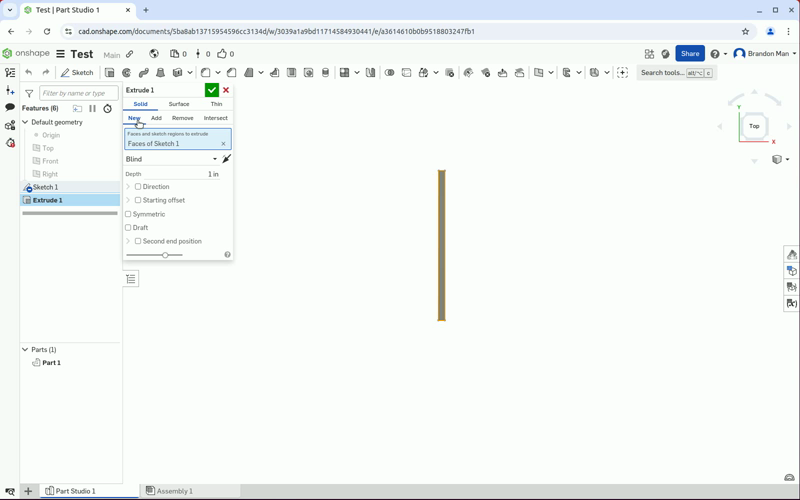
click(137, 120)
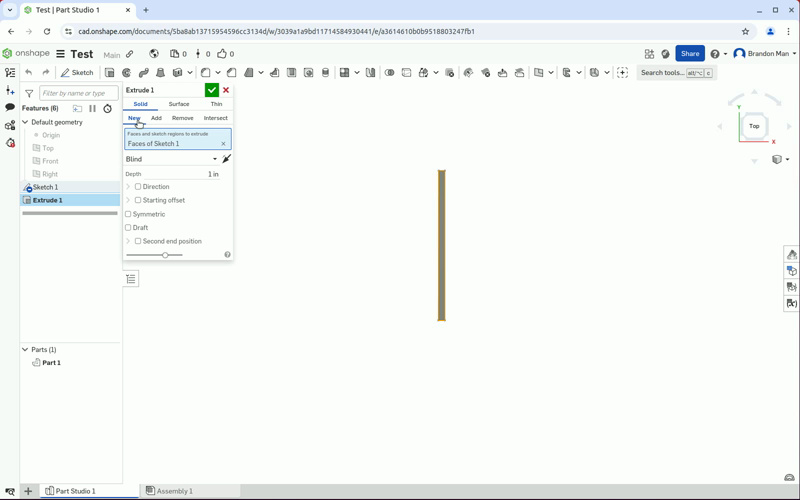
key(tab, 4)
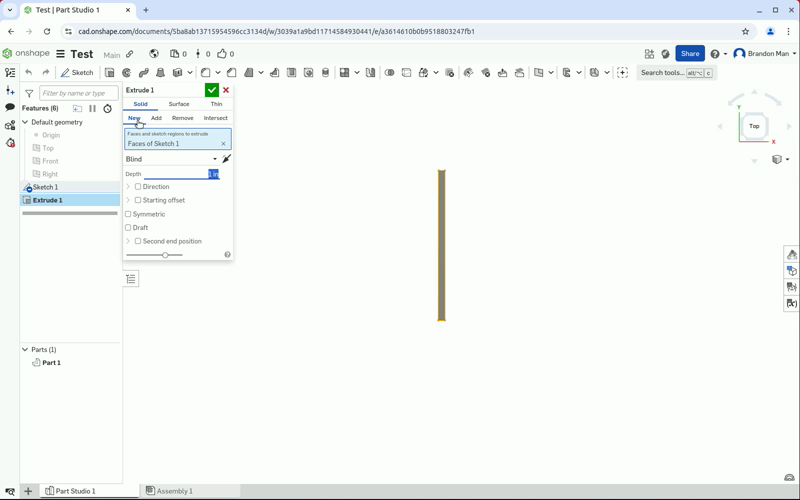
text(17.09)
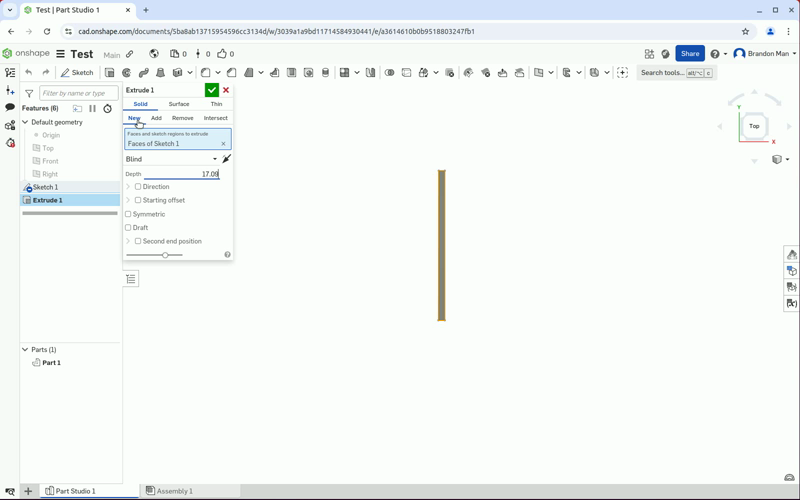
key(enter)
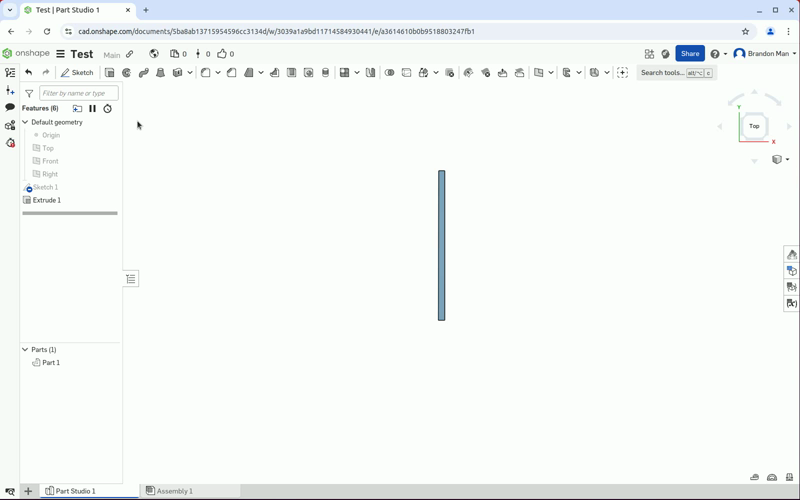
key(shift+h)
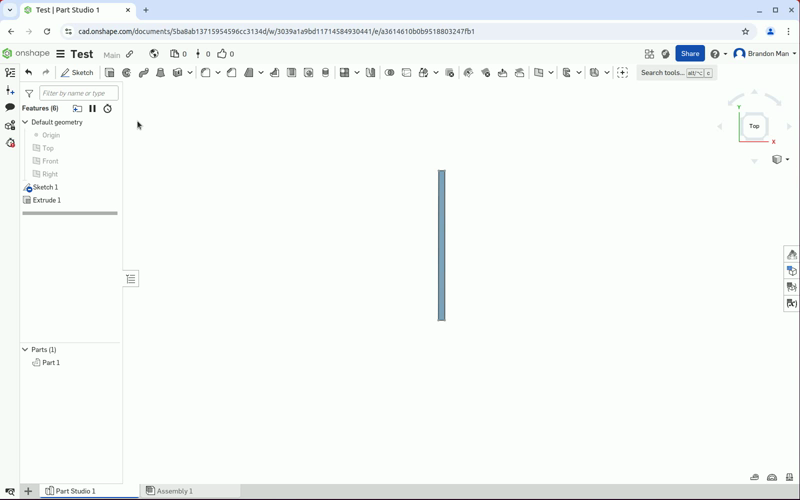
key(shift+h)
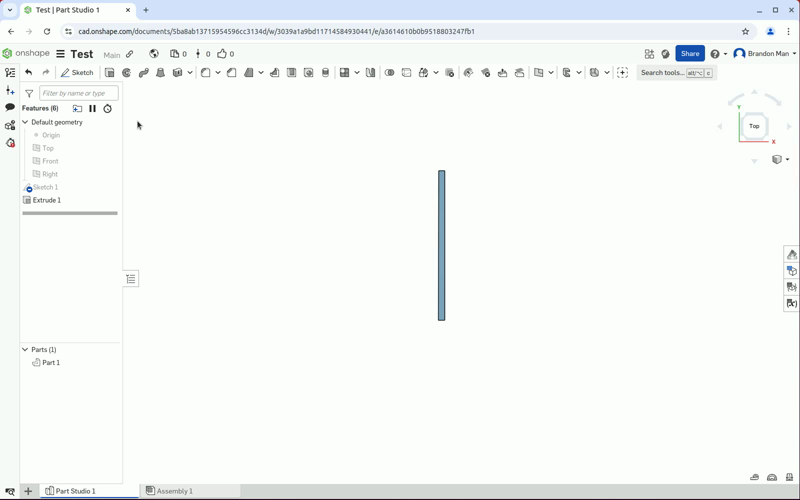
mouse_move(73, 189)
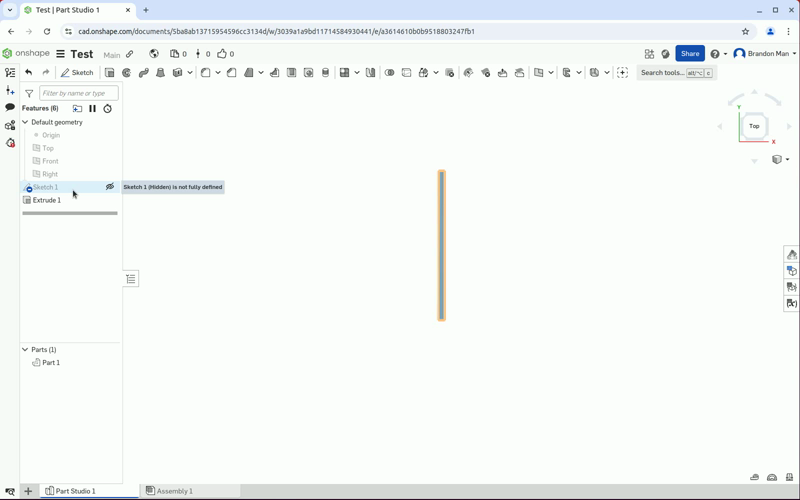
click(73, 189)
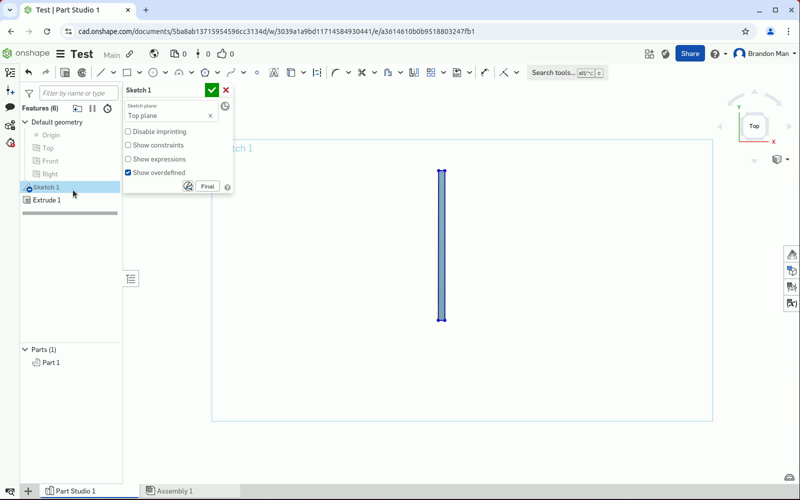
mouse_move(229, 92)
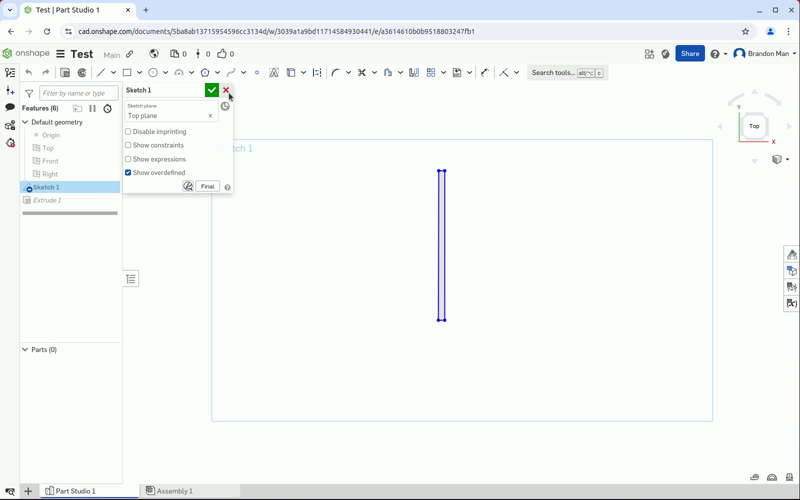
click(229, 92)
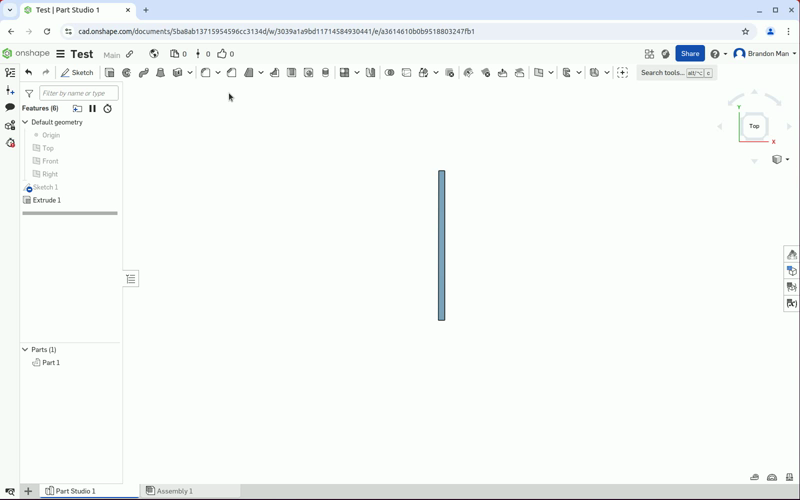
mouse_move(541, 75)
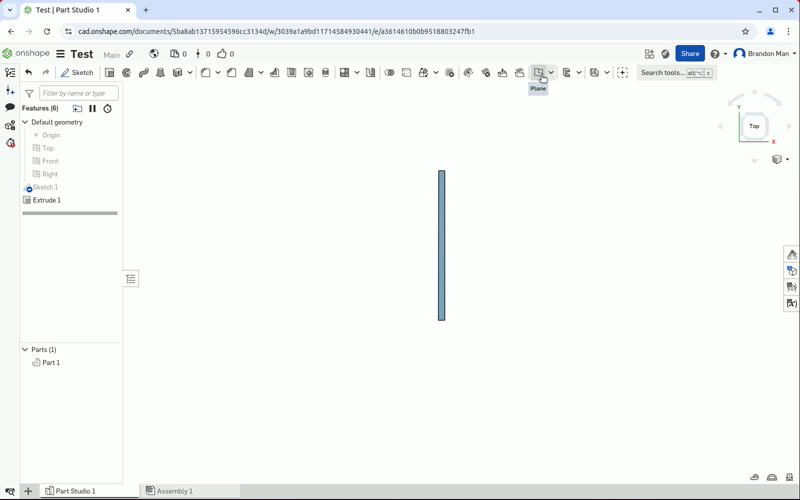
click(541, 75)
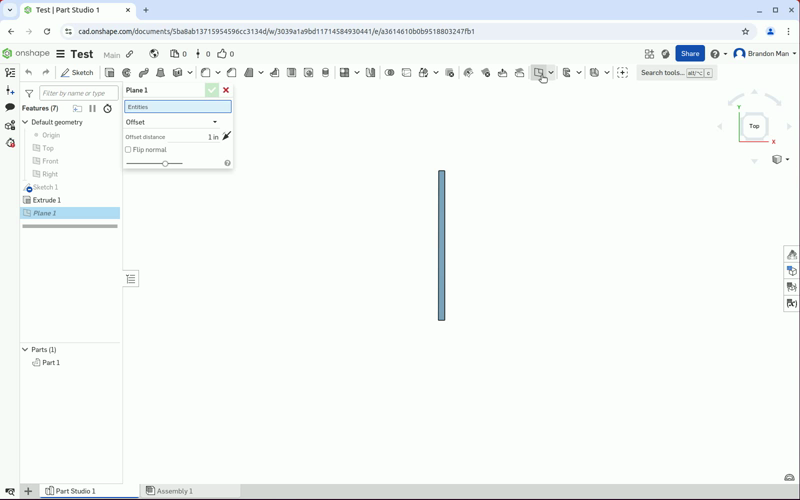
mouse_move(73, 150)
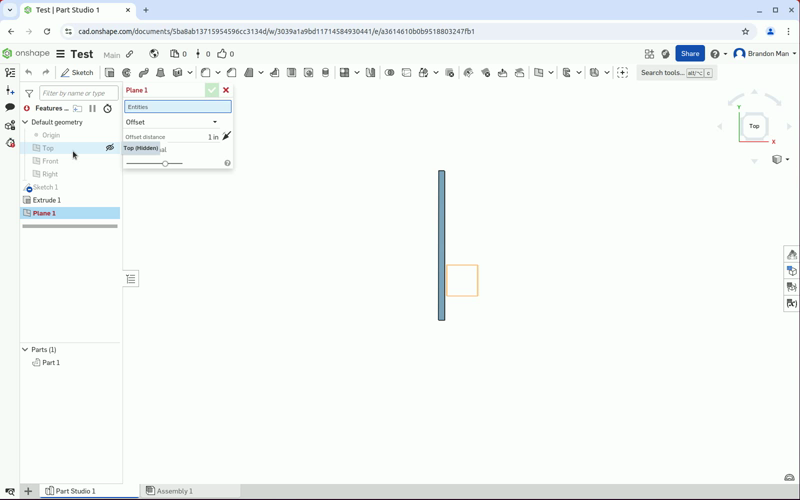
click(73, 150)
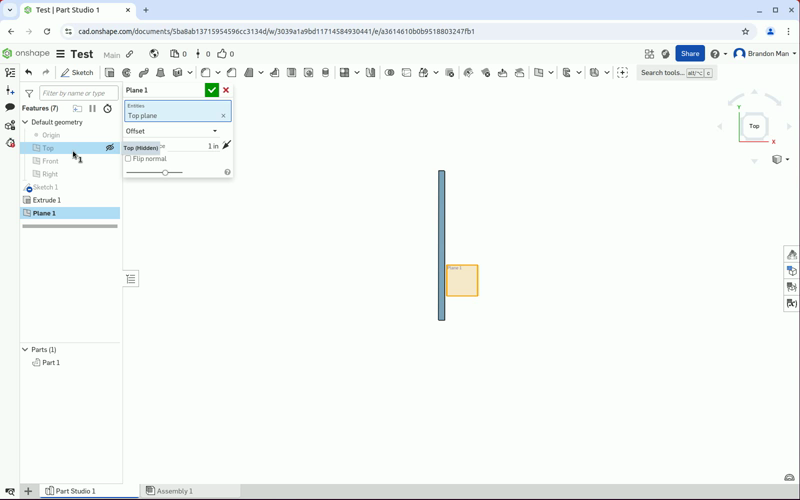
key(tab, 2)
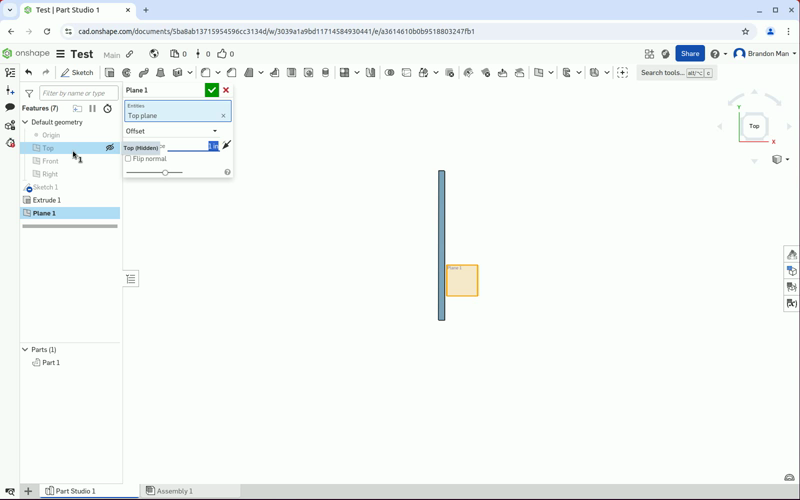
text(17.1)
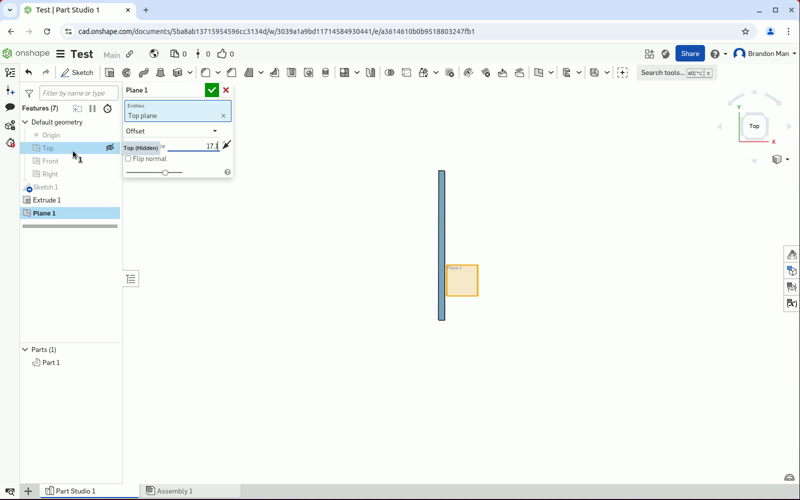
key(enter, 2)
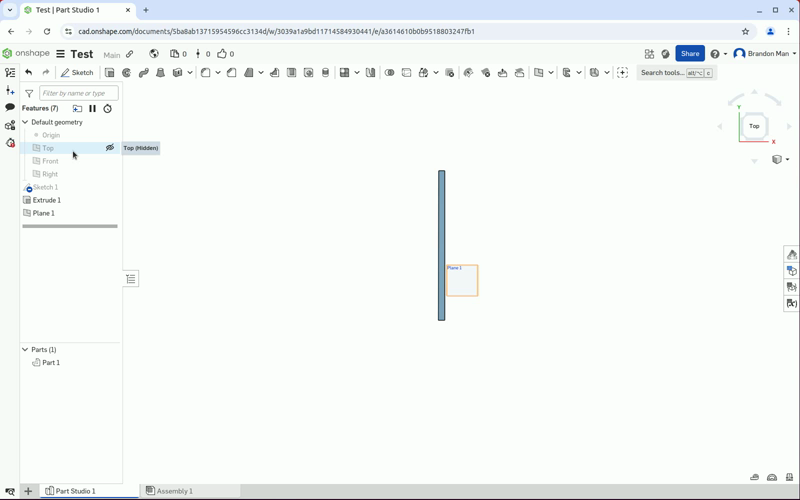
key(shift+s)
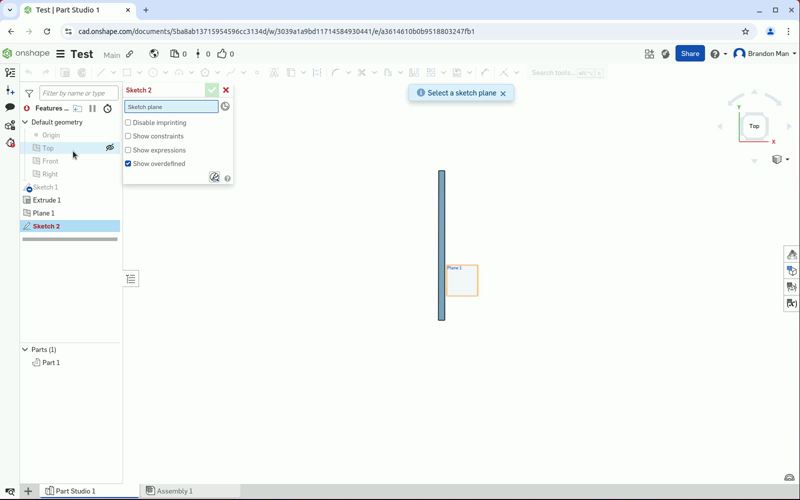
mouse_move(73, 215)
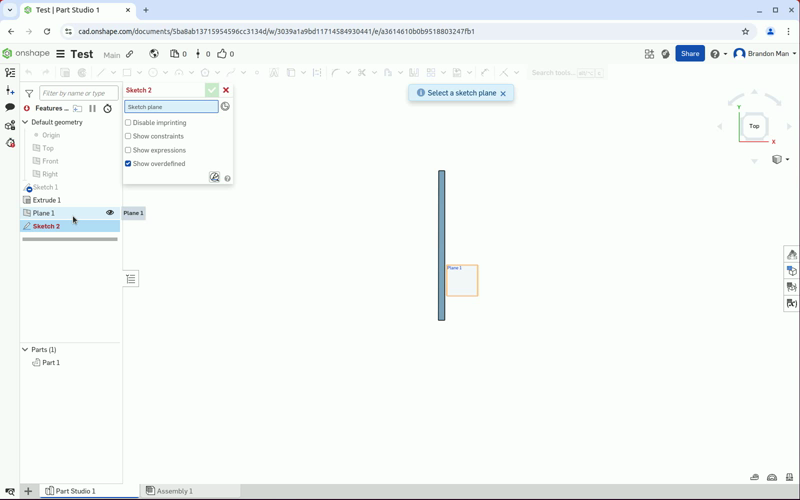
click(73, 215)
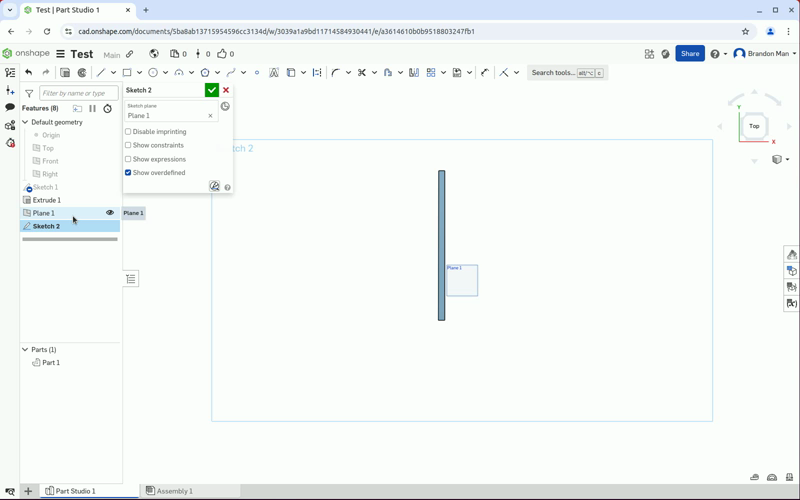
mouse_move(73, 352)
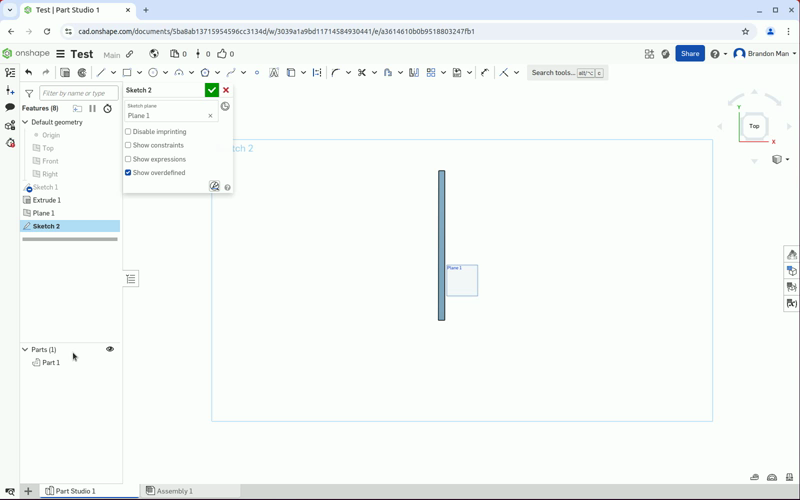
key(y)
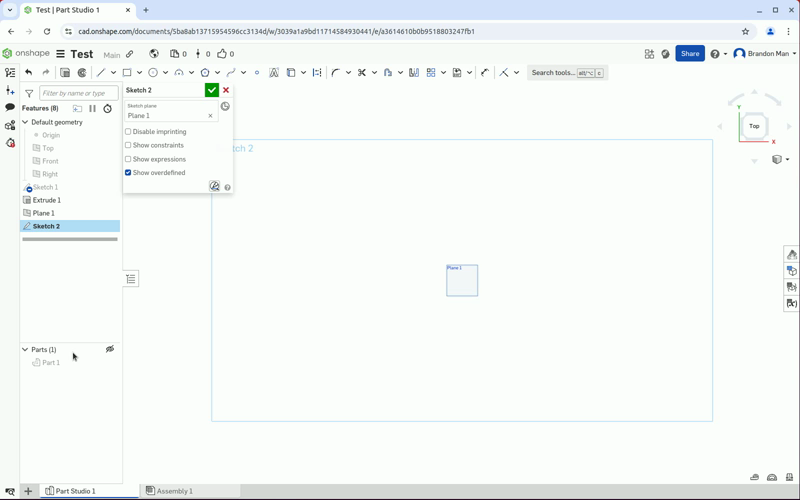
key(l)
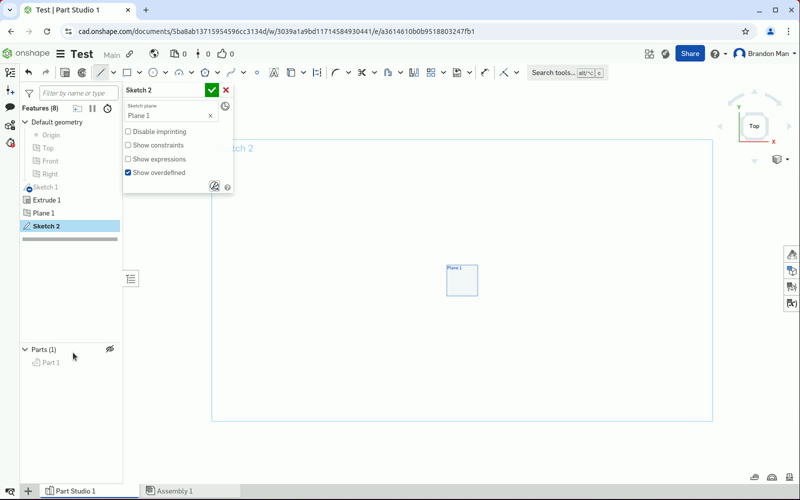
key_down(shift)
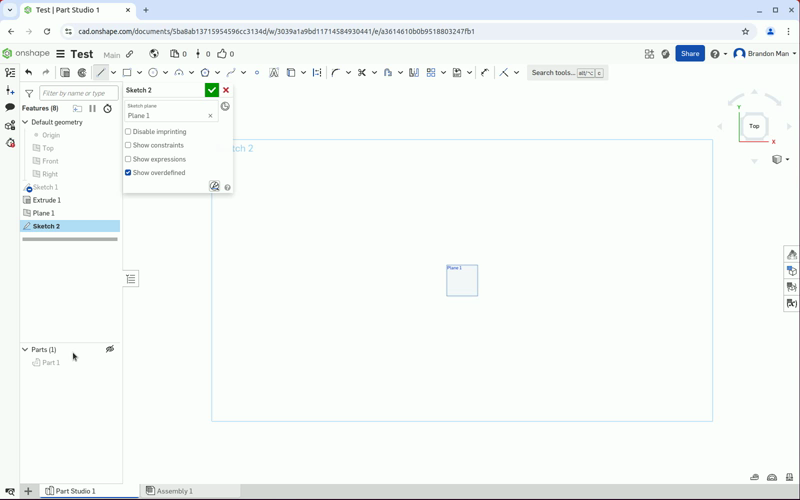
mouse_move(438, 230)
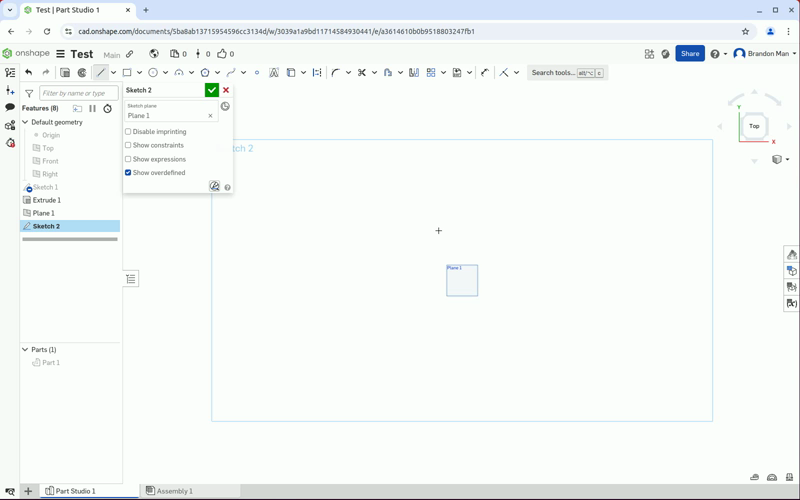
click(438, 230)
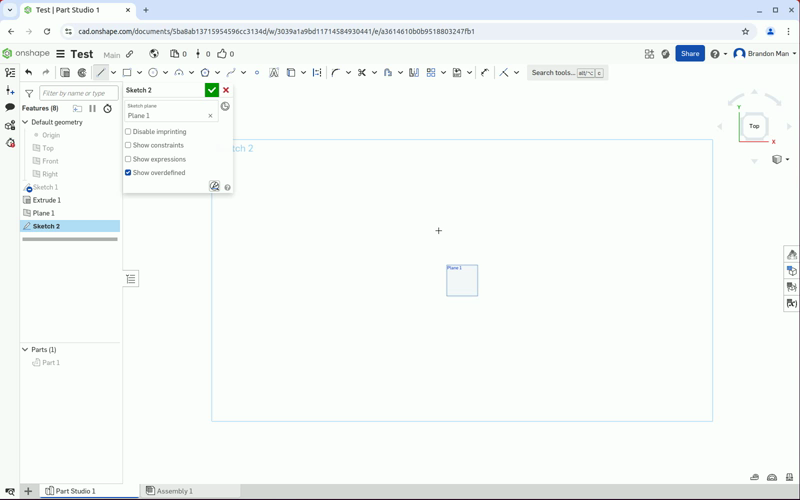
key_up(shift)
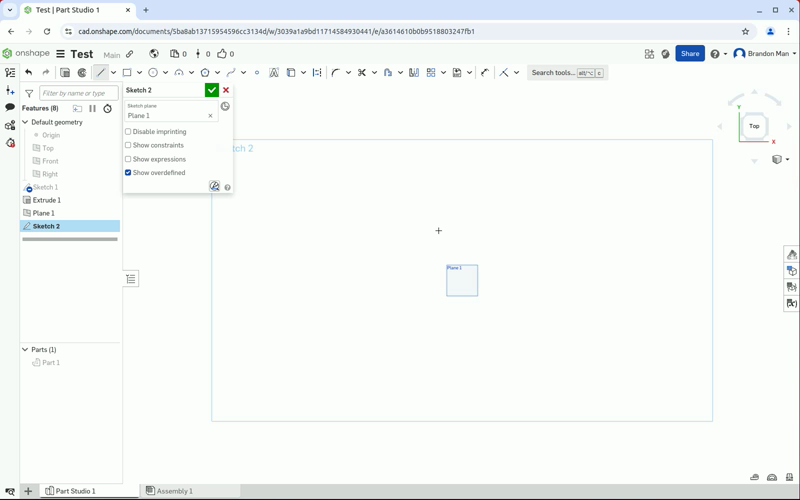
key_down(shift)
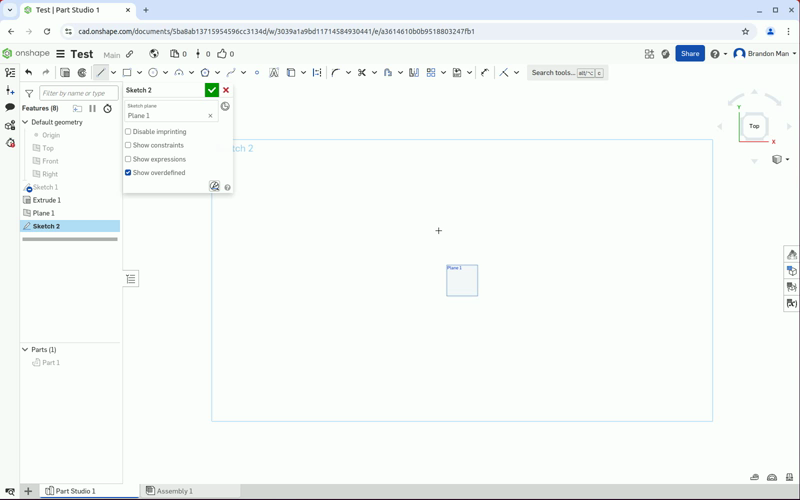
mouse_move(468, 230)
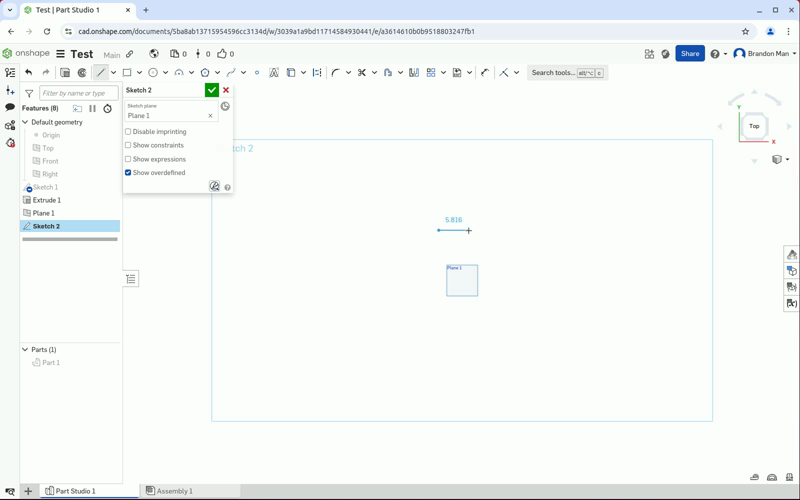
mouse_move(444, 230)
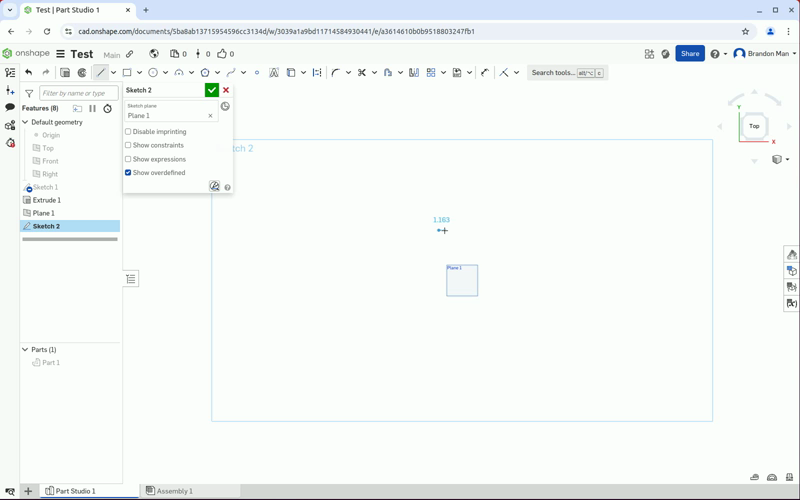
scroll(6)
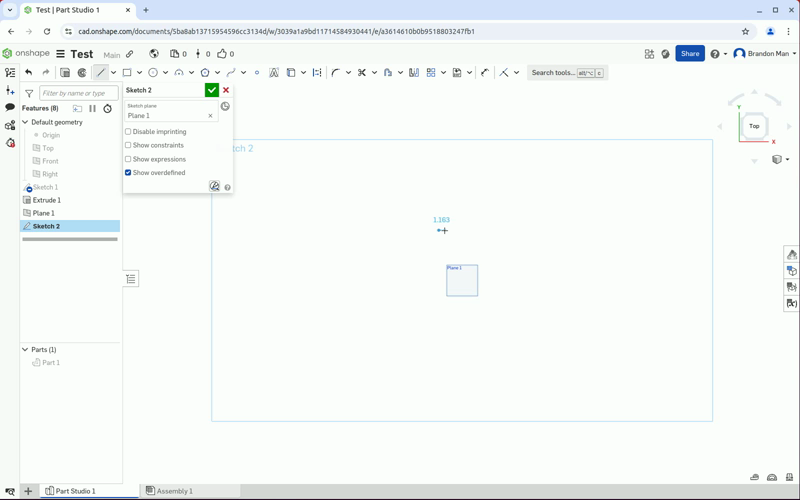
scroll(6)
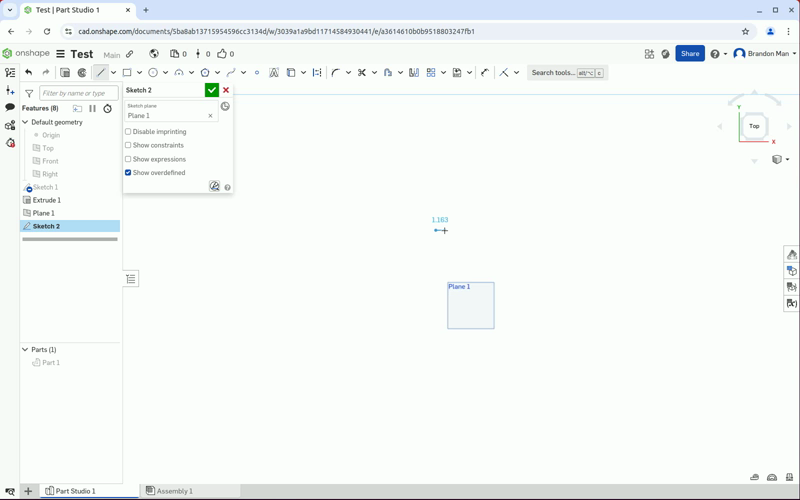
scroll(6)
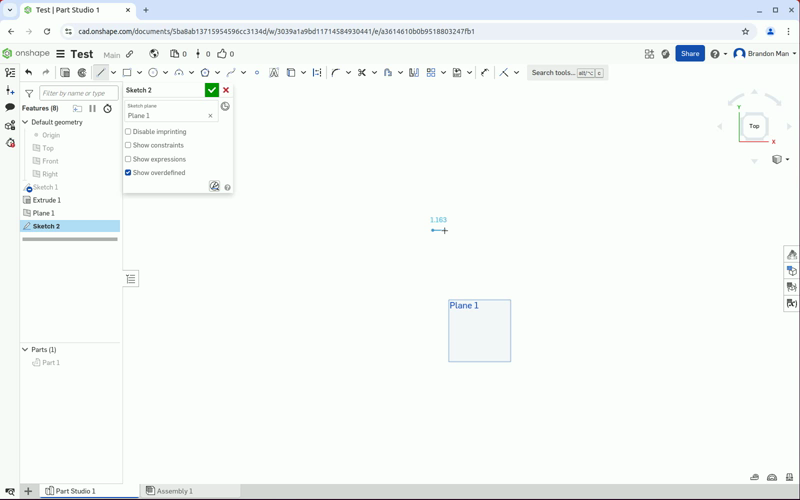
scroll(6)
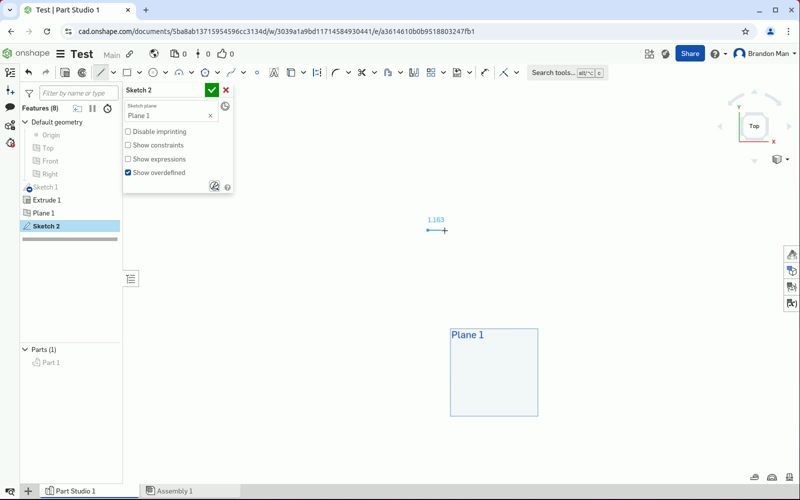
scroll(6)
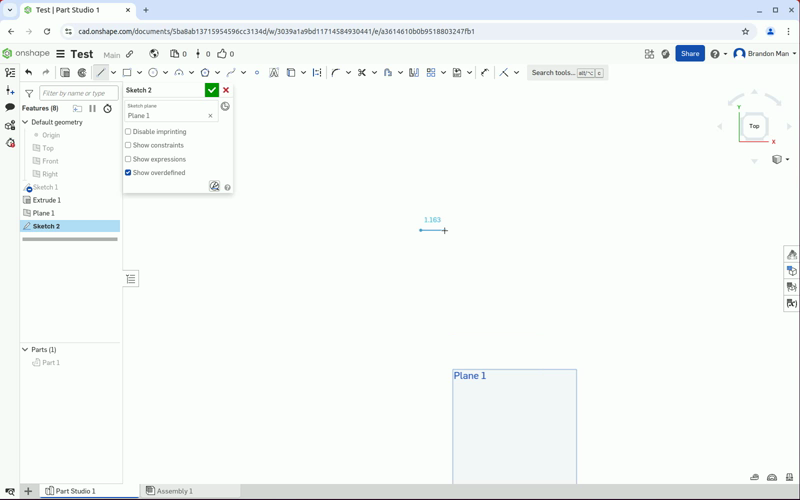
scroll(6)
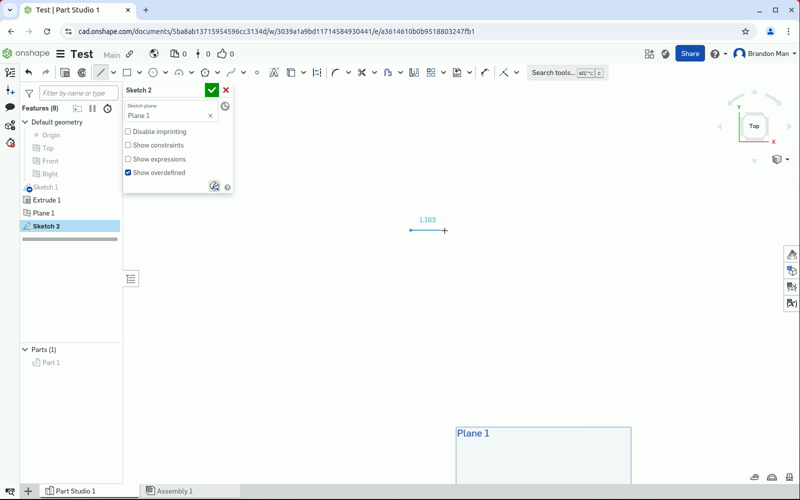
scroll(6)
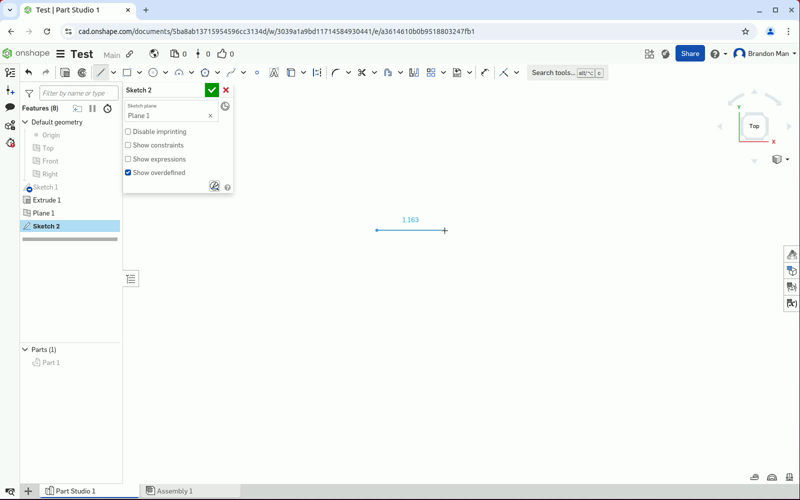
click(444, 230)
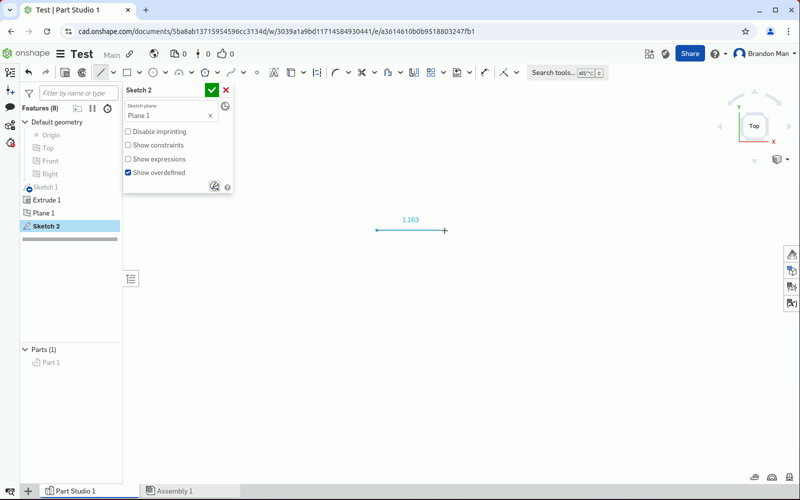
scroll(-6)
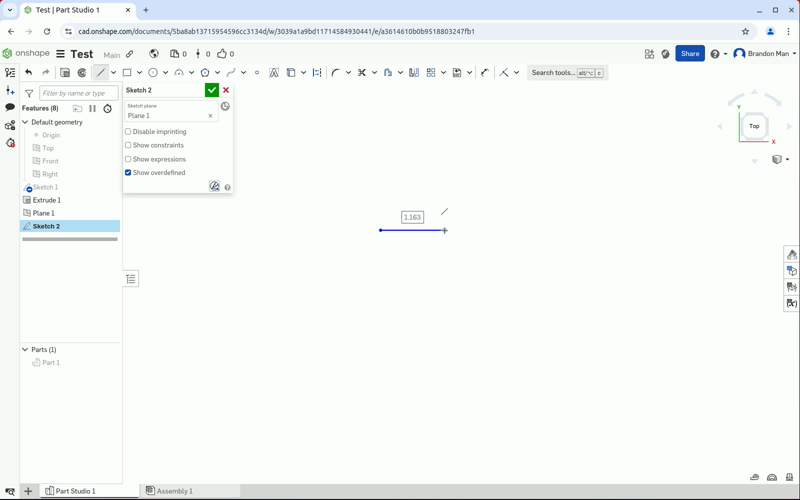
scroll(-6)
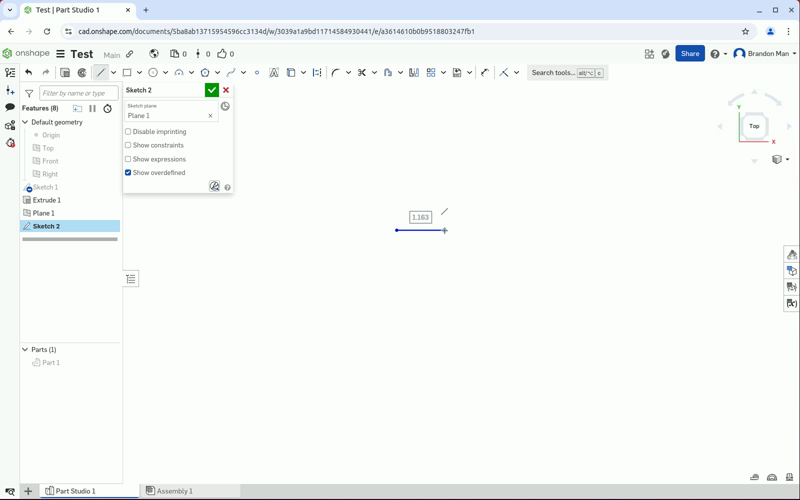
scroll(-6)
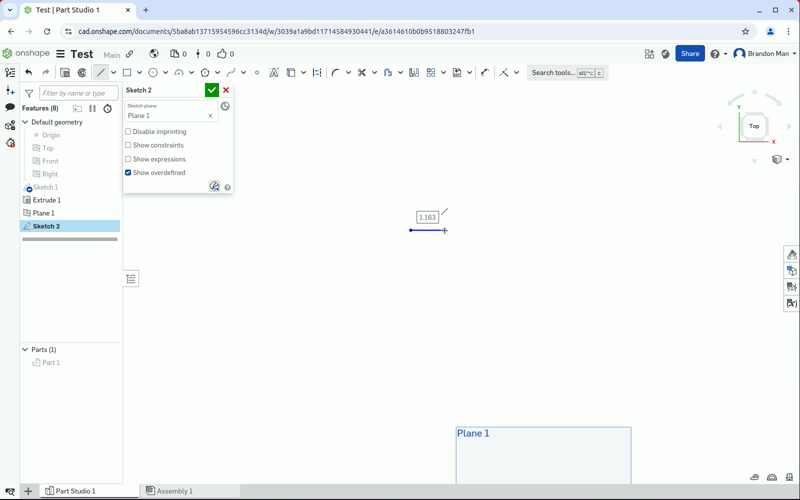
scroll(-6)
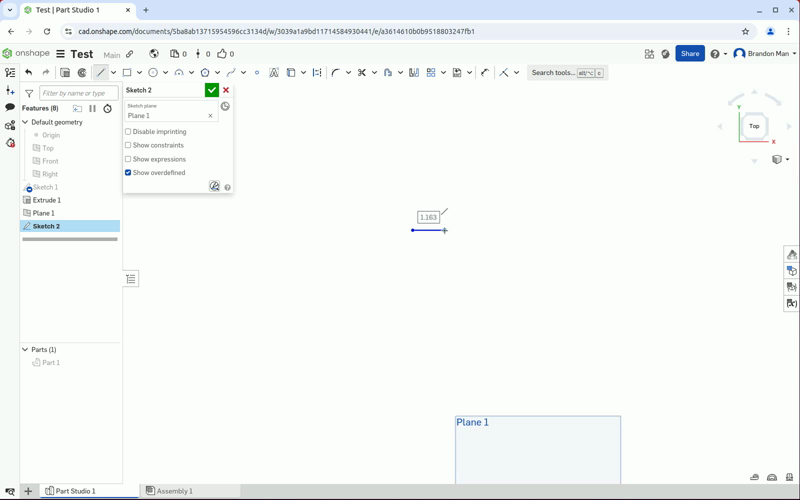
scroll(-6)
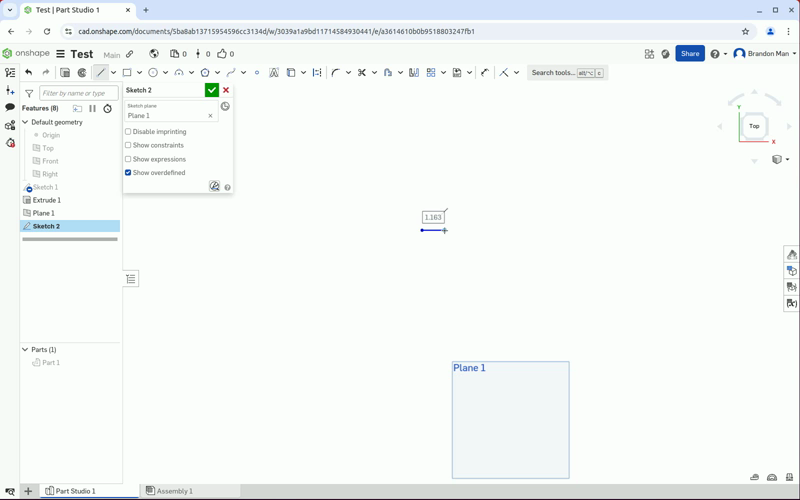
scroll(-6)
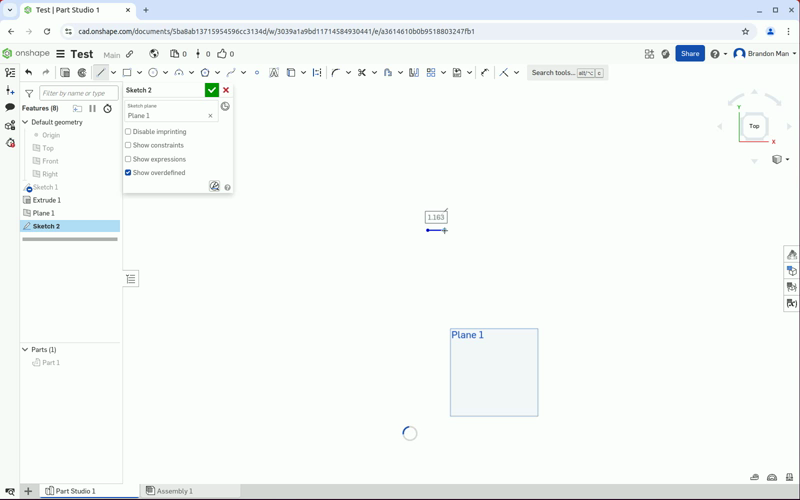
scroll(-6)
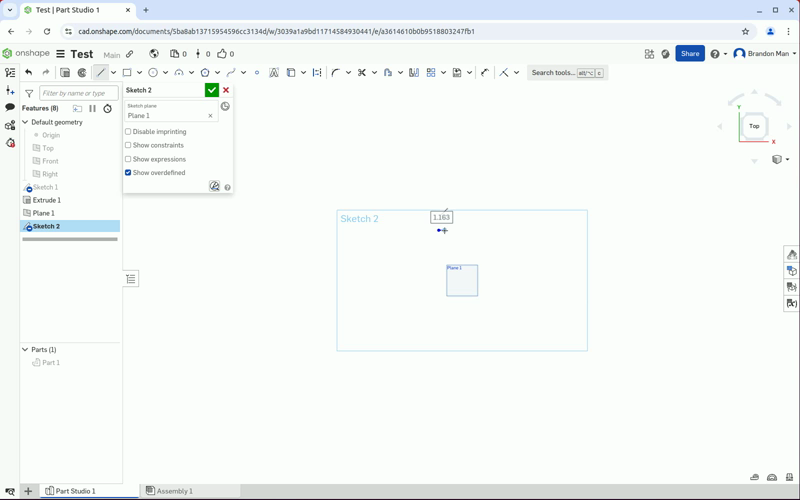
key_up(shift)
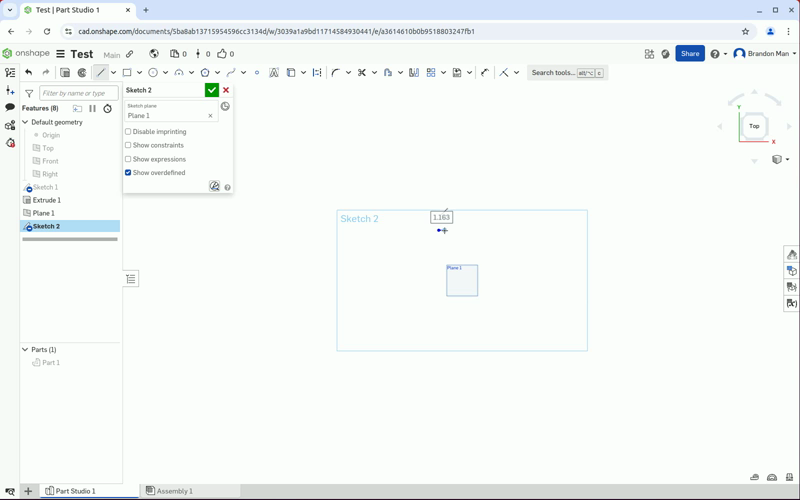
key_down(shift)
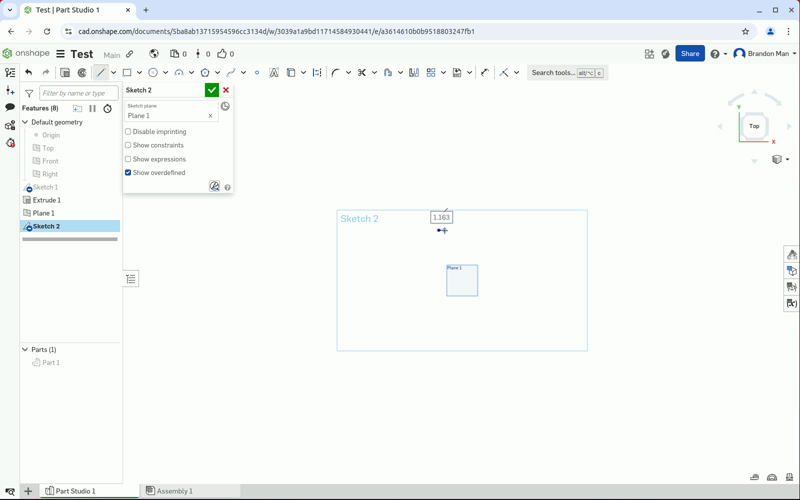
mouse_move(474, 230)
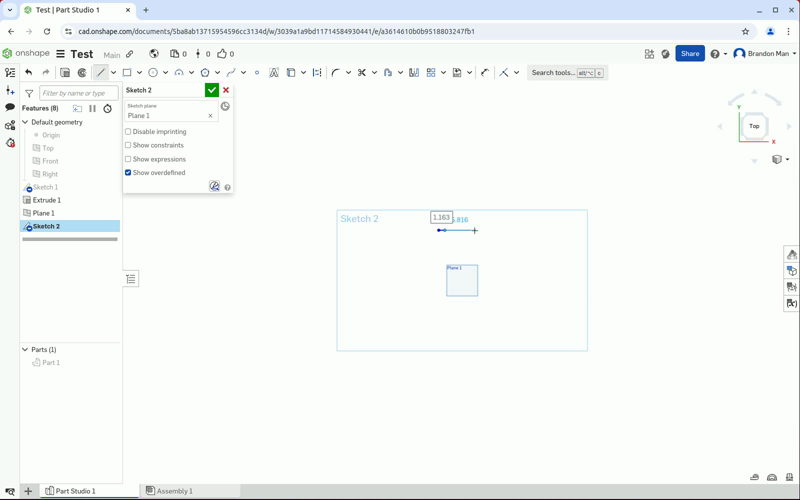
mouse_move(444, 207)
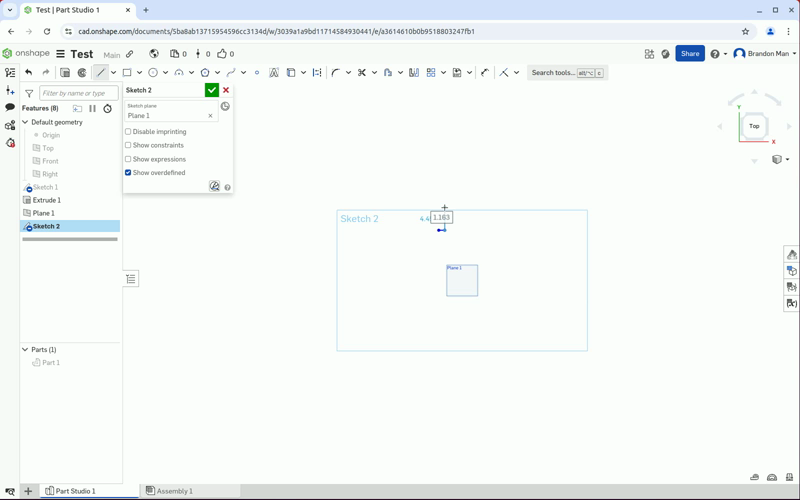
click(444, 207)
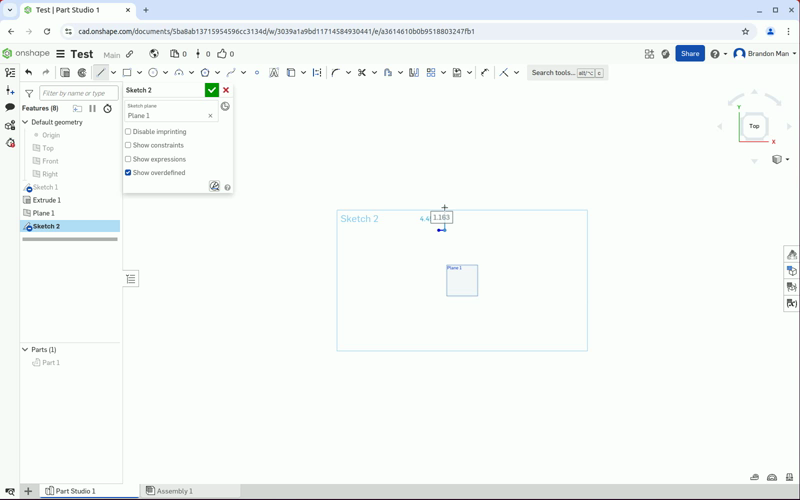
key_up(shift)
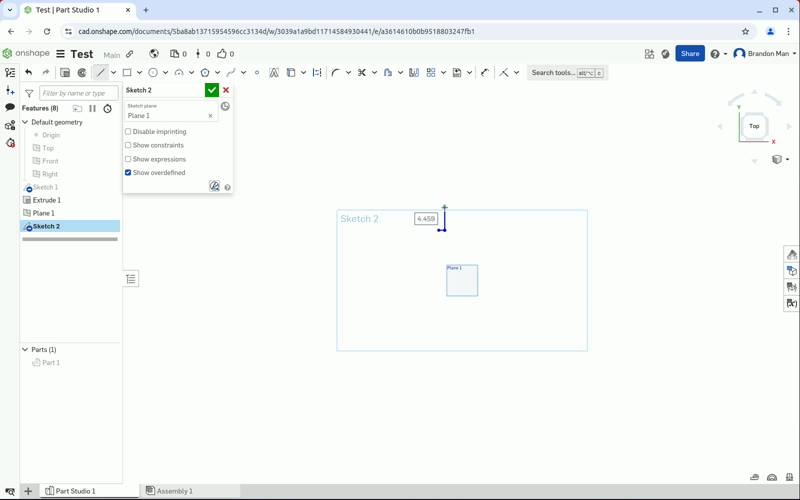
key_down(shift)
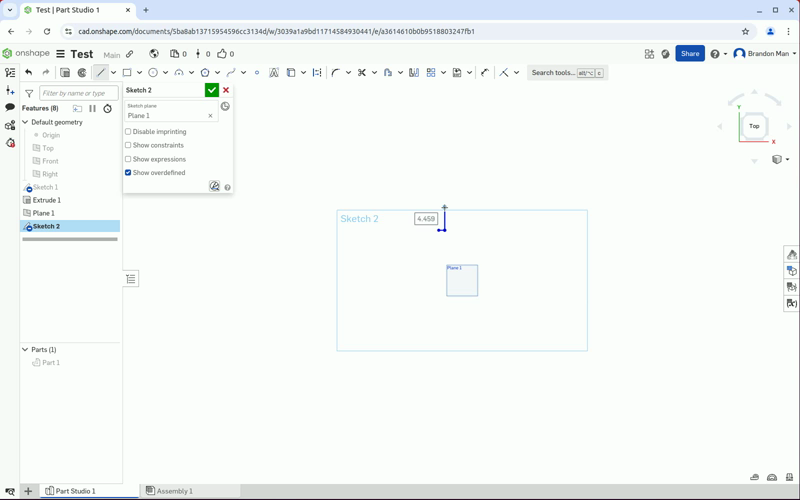
mouse_move(474, 207)
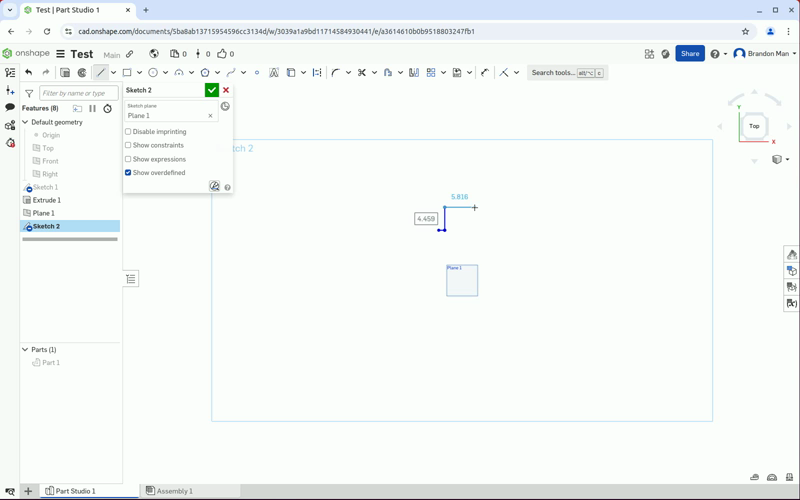
mouse_move(438, 207)
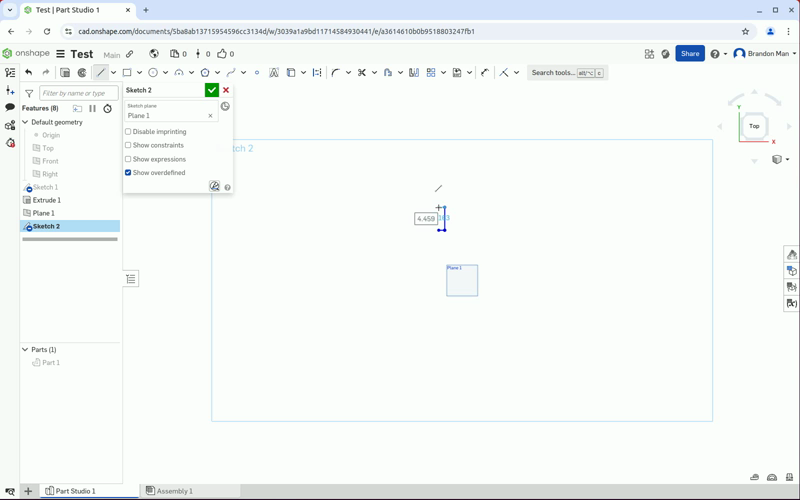
scroll(6)
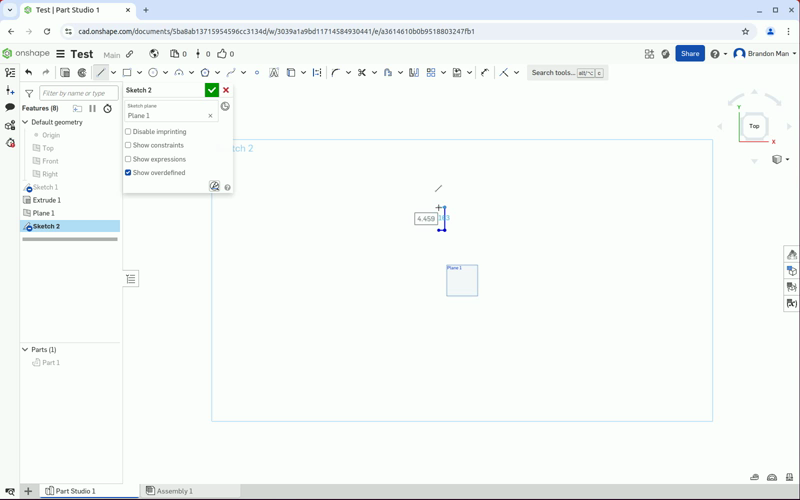
scroll(6)
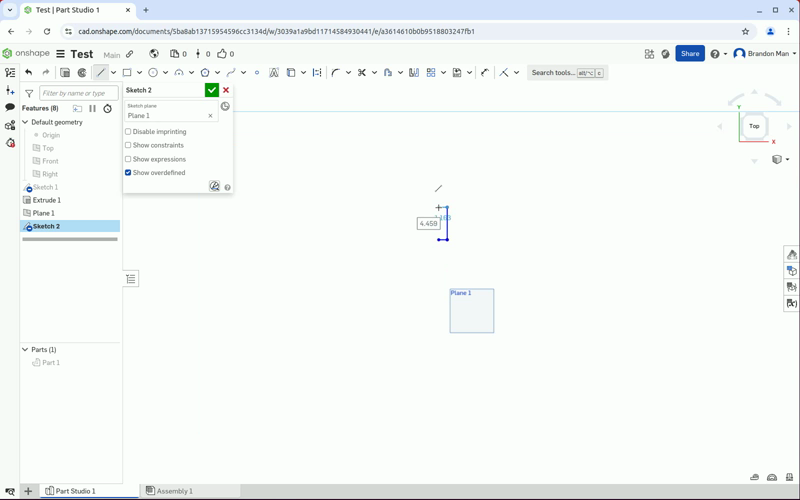
scroll(6)
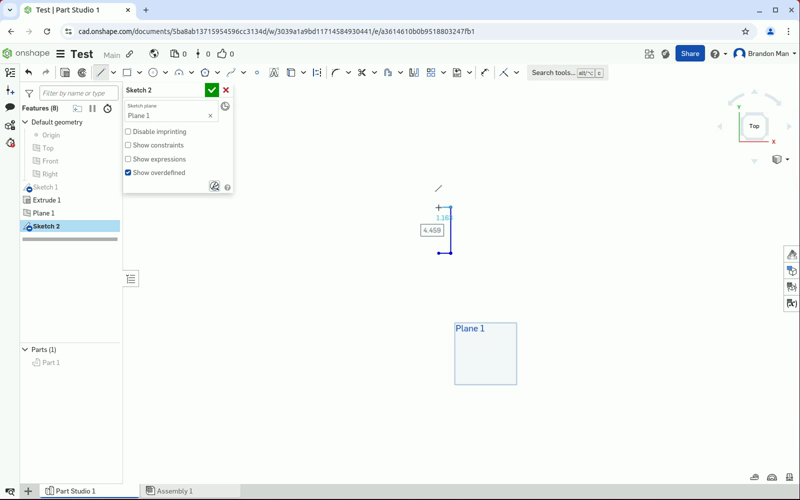
scroll(6)
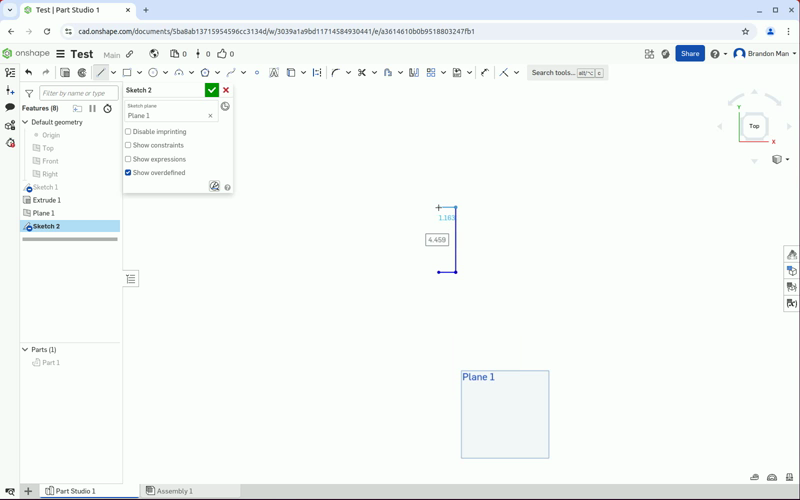
scroll(6)
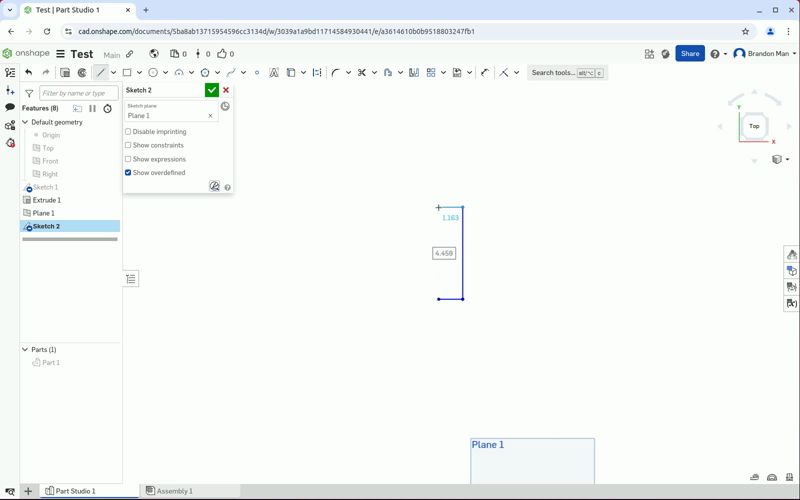
scroll(6)
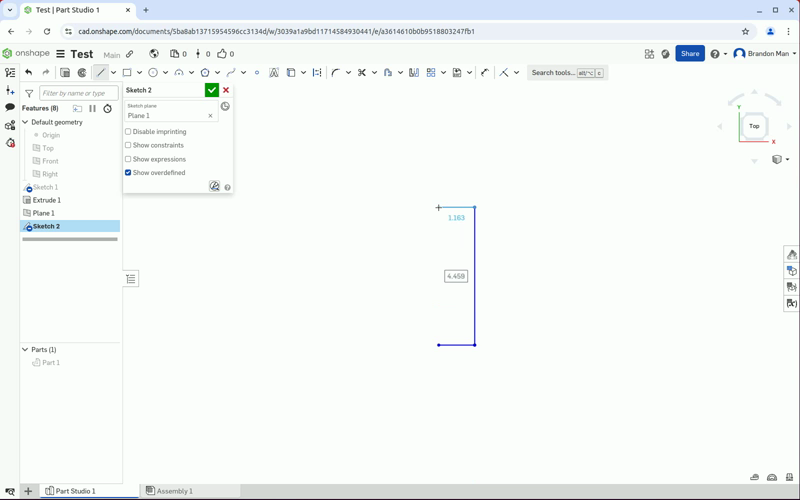
scroll(6)
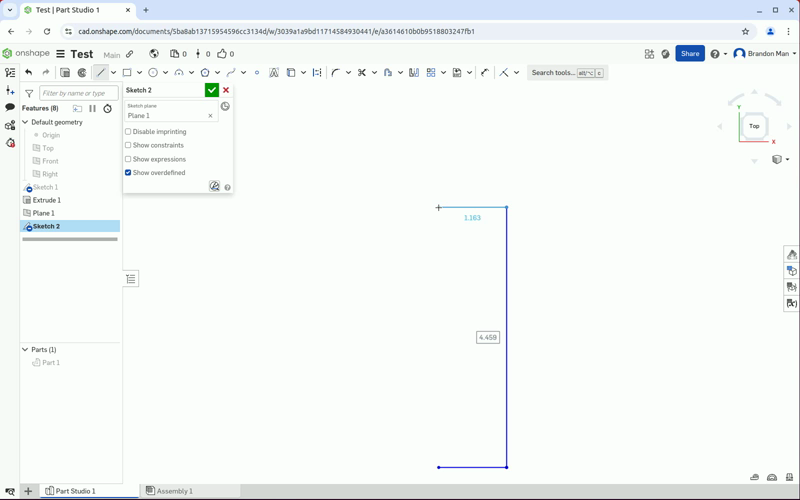
click(438, 207)
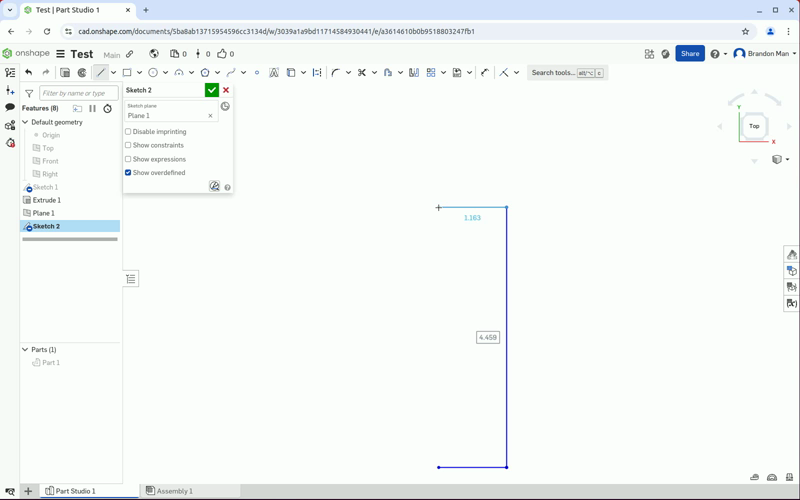
scroll(-6)
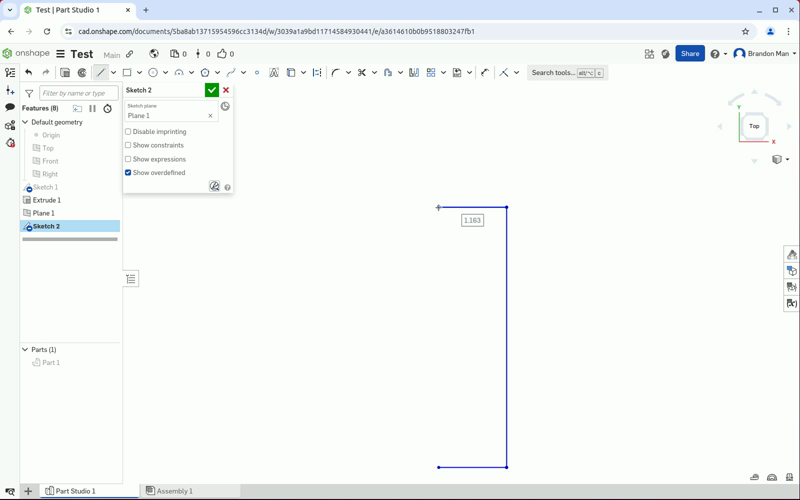
scroll(-6)
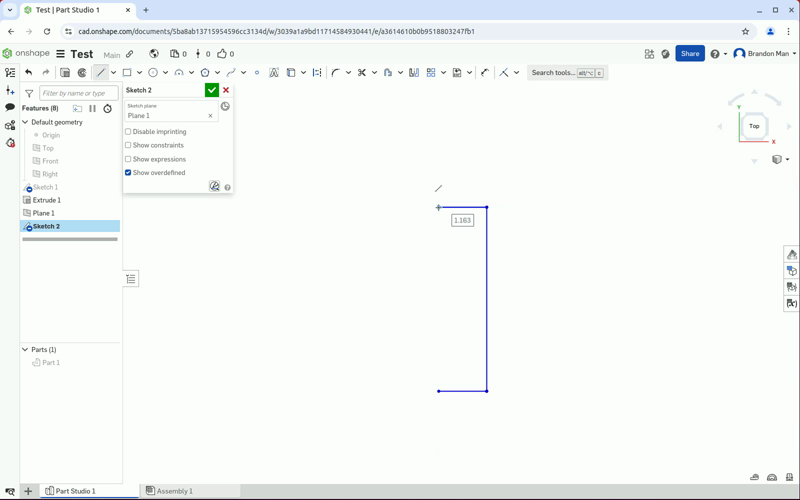
scroll(-6)
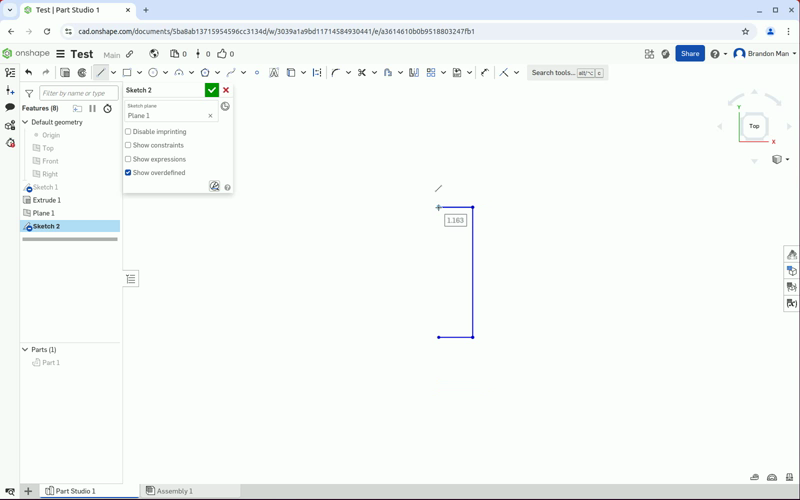
scroll(-6)
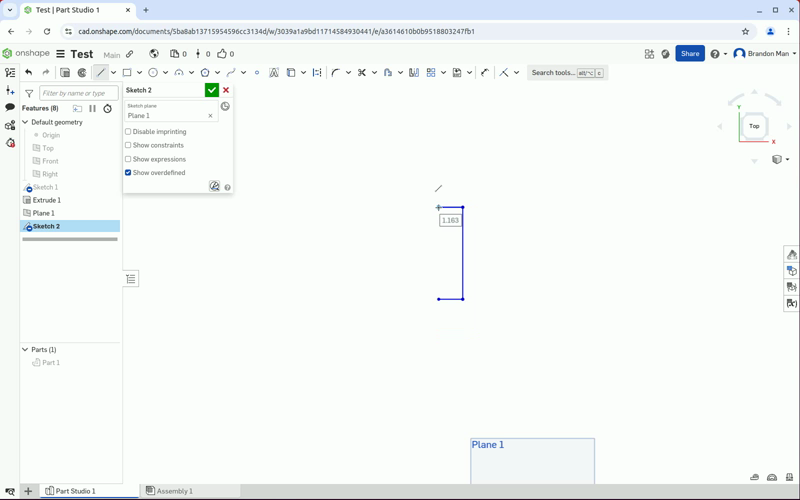
scroll(-6)
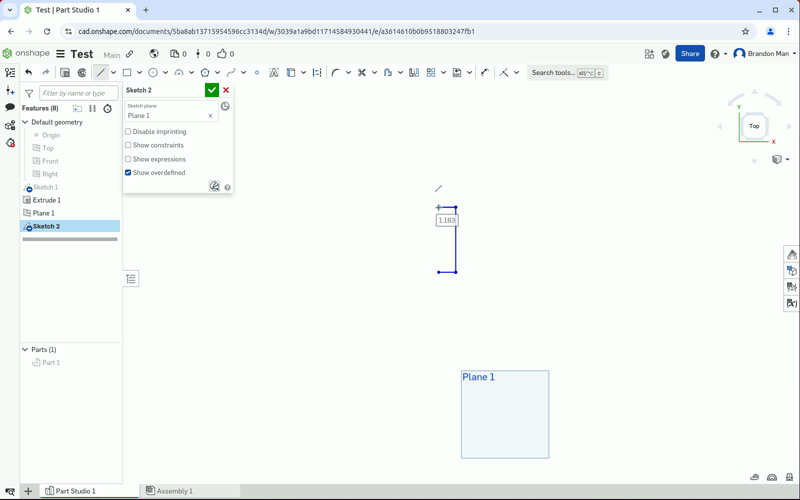
scroll(-6)
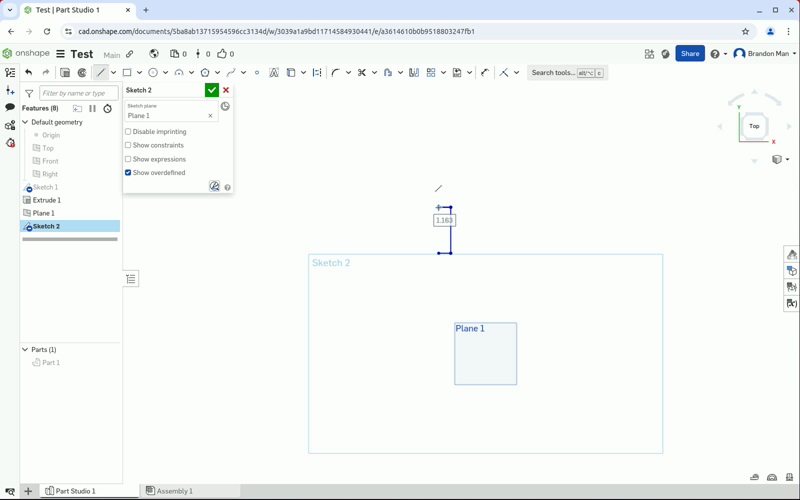
scroll(-6)
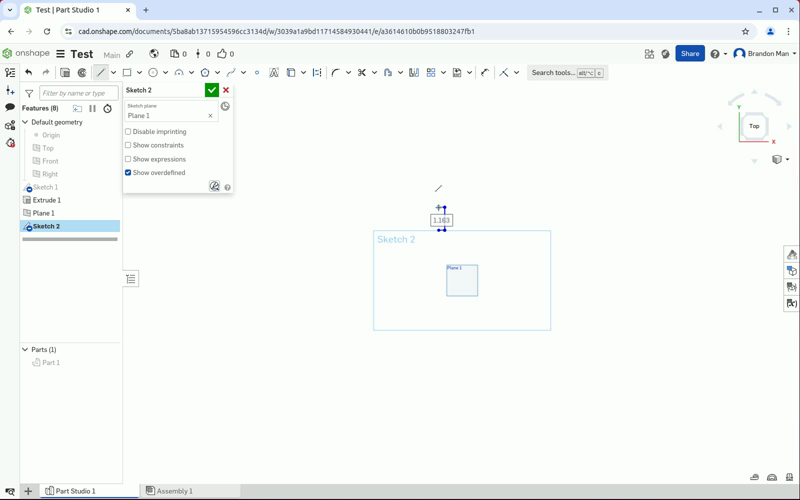
key_up(shift)
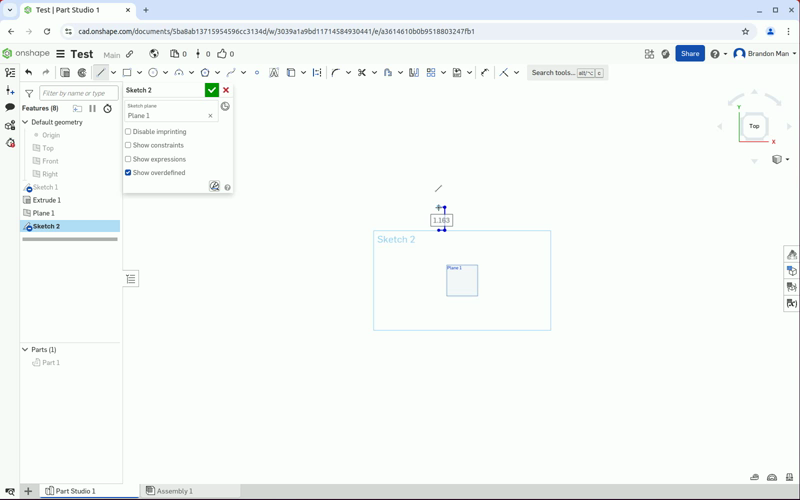
mouse_move(468, 207)
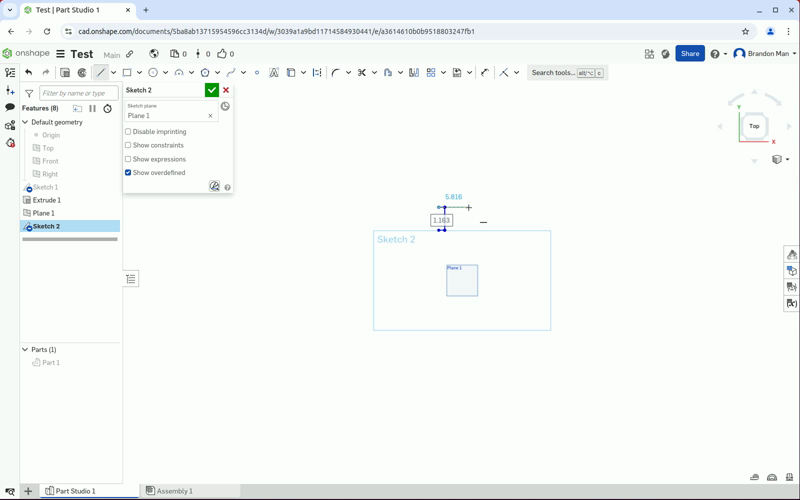
key_down(shift)
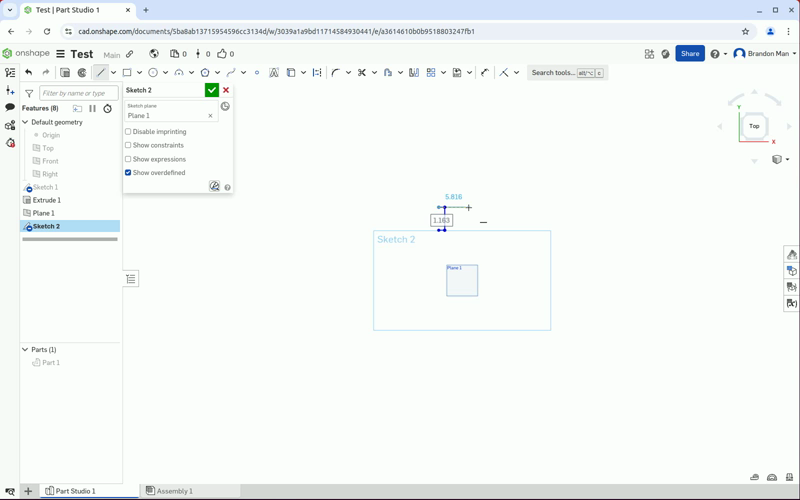
mouse_move(438, 230)
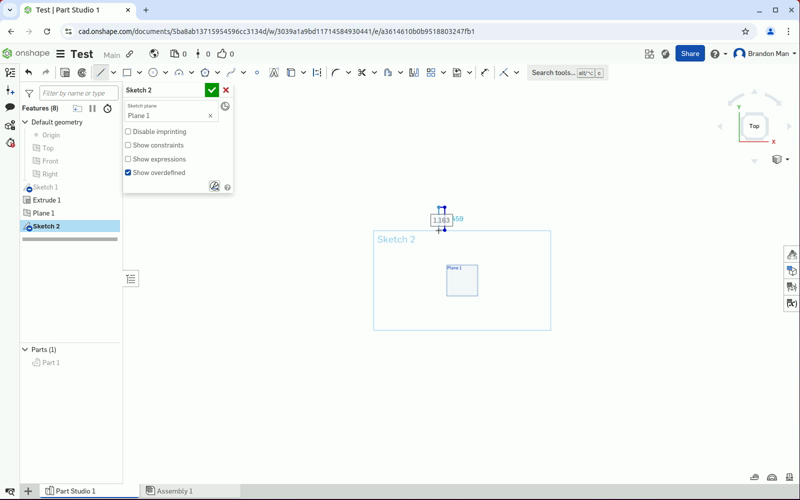
key_up(shift)
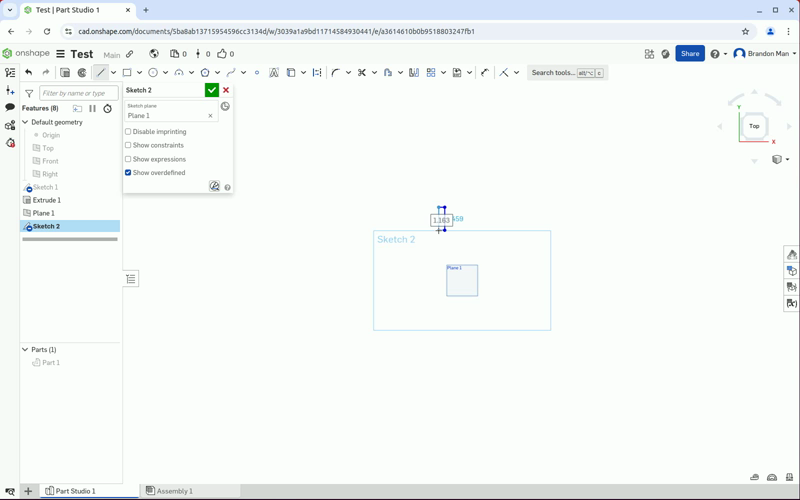
click(438, 230)
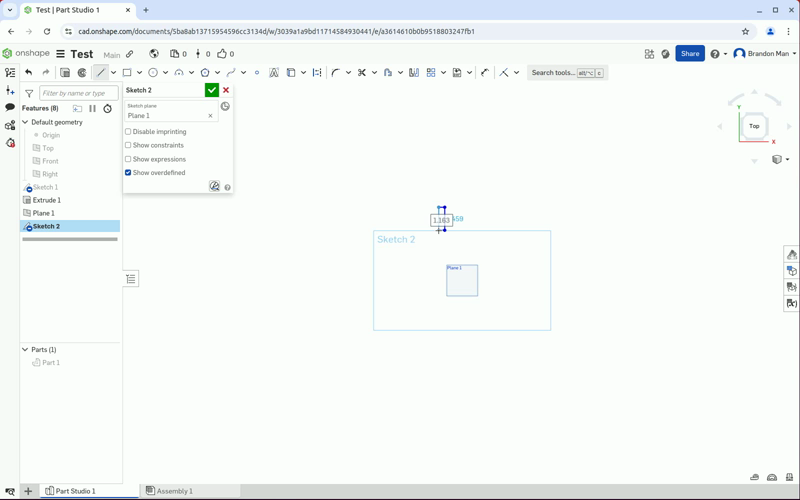
key(esc)
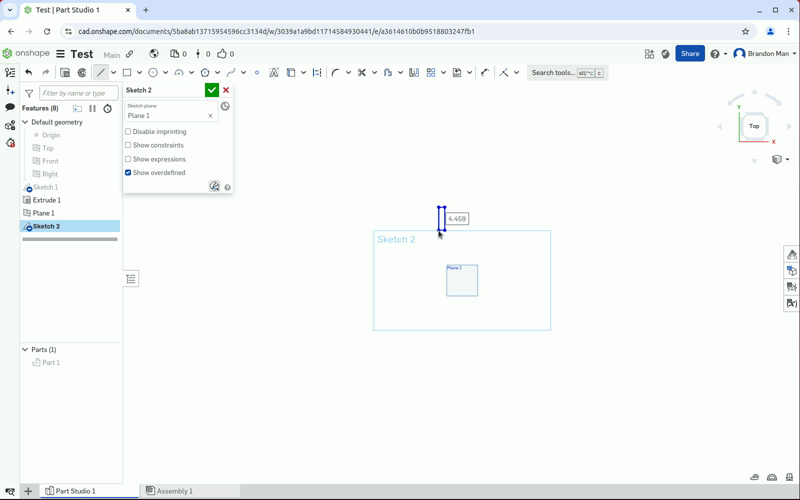
mouse_move(439, 223)
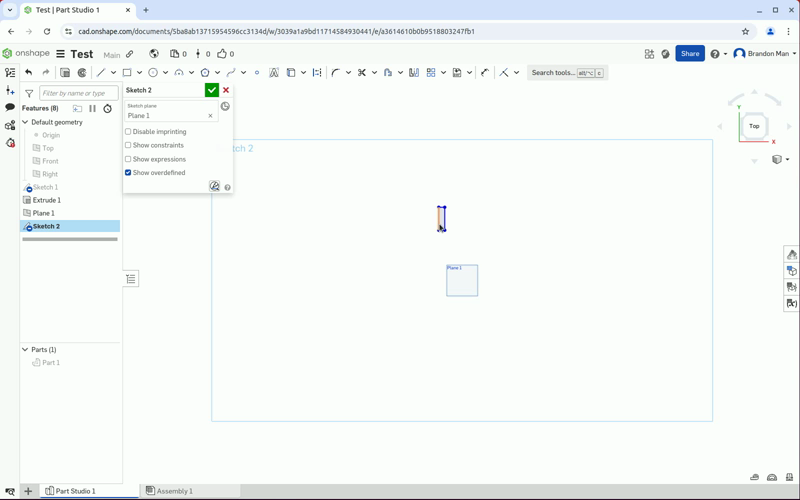
scroll(6)
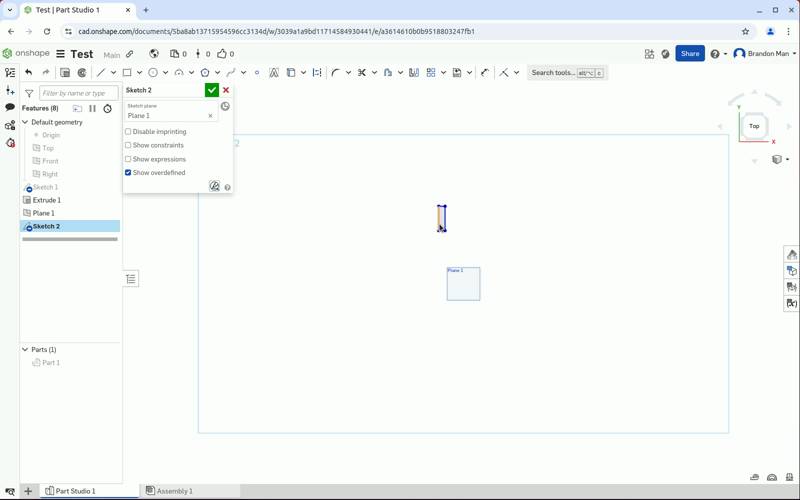
scroll(6)
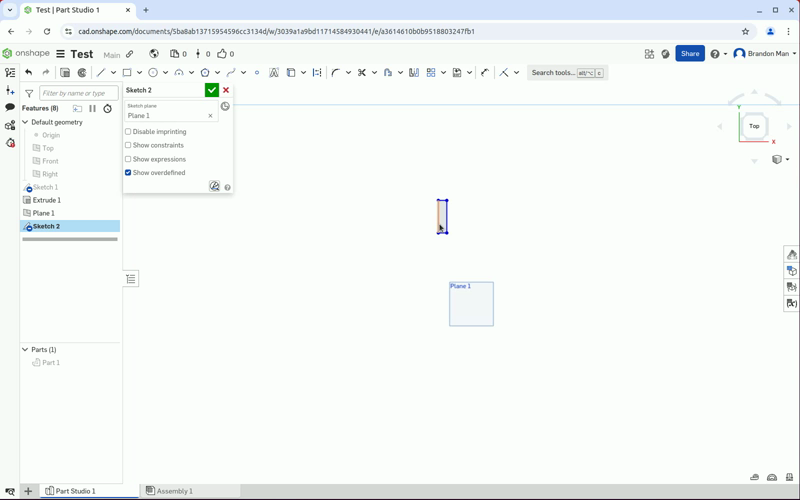
scroll(6)
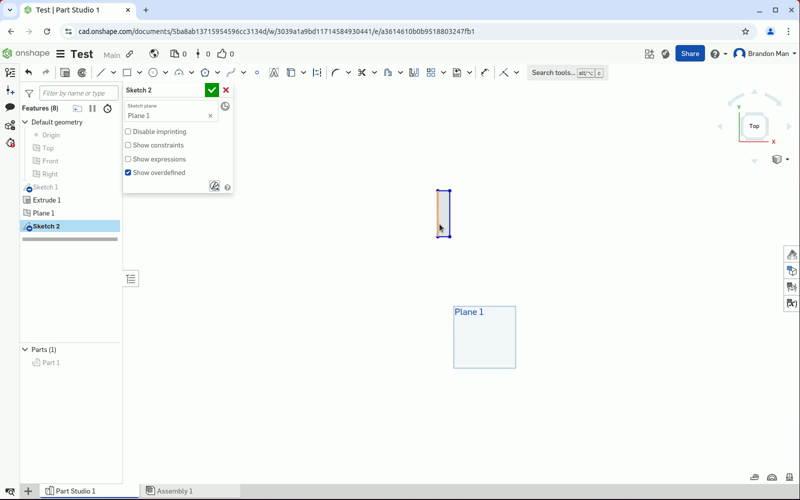
scroll(6)
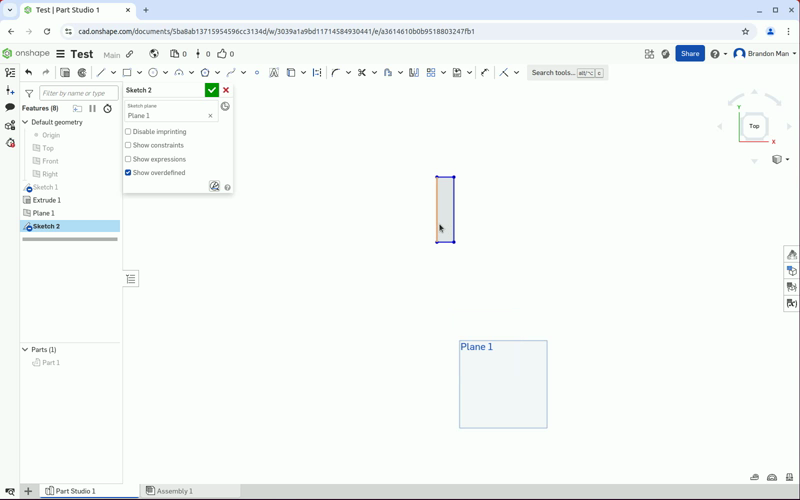
scroll(6)
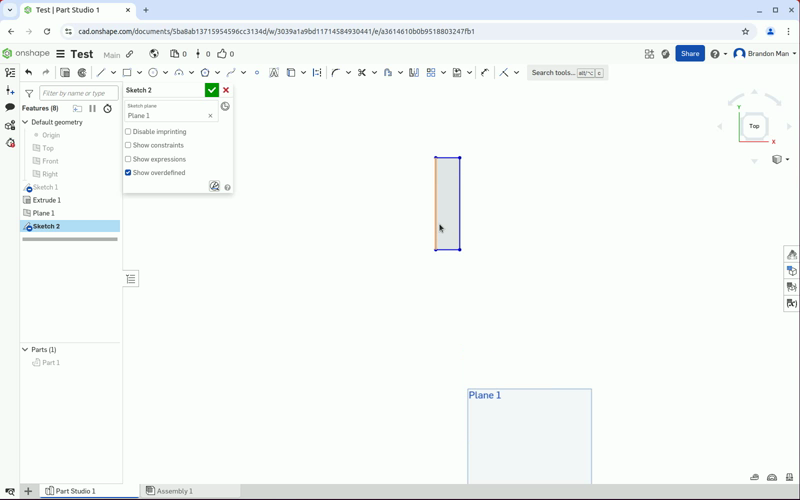
scroll(6)
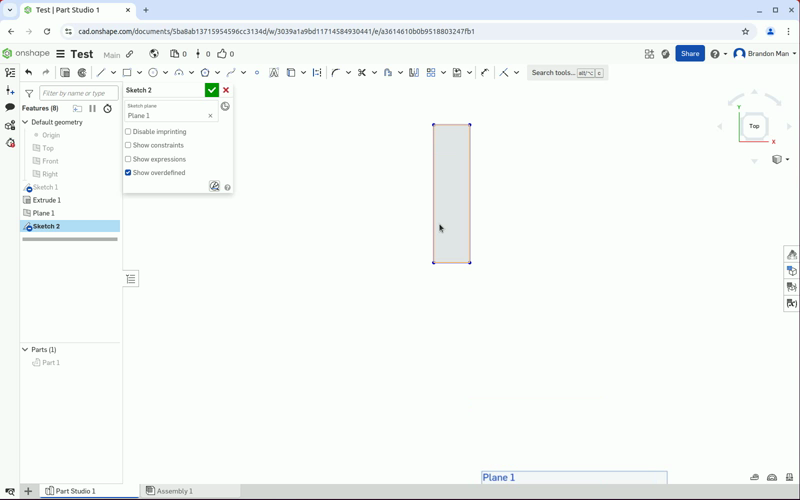
scroll(6)
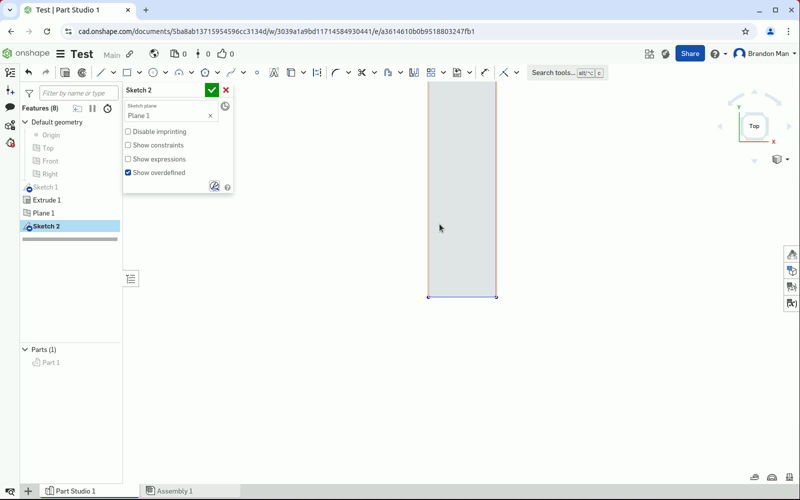
click(439, 223)
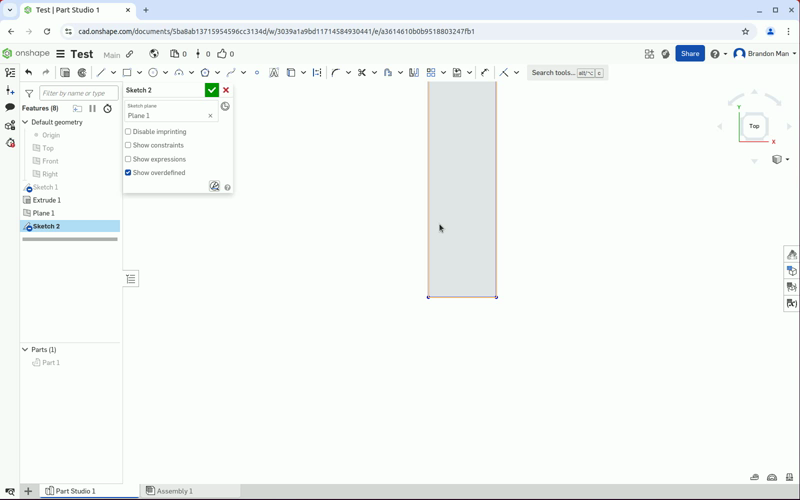
scroll(-6)
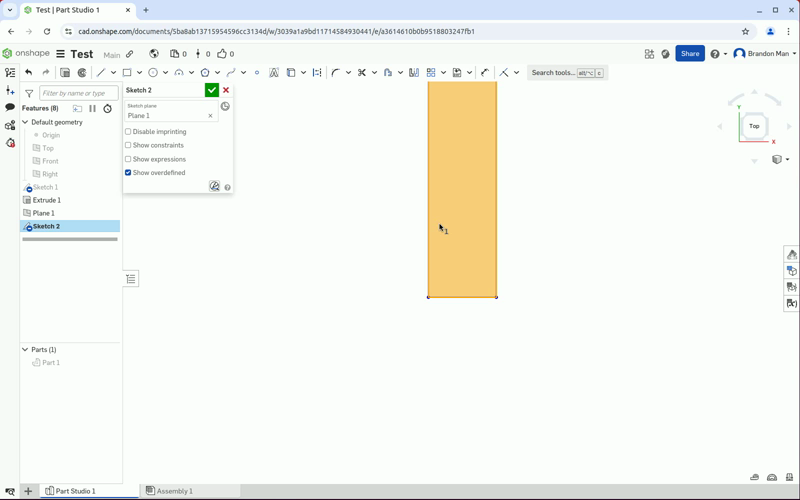
scroll(-6)
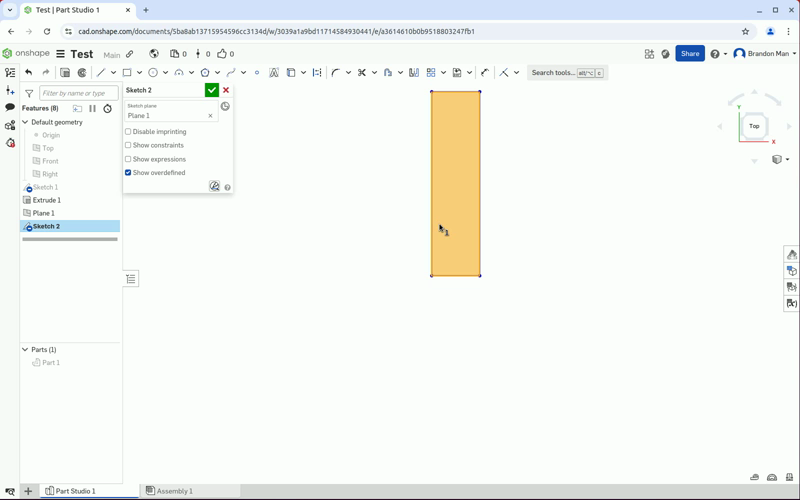
scroll(-6)
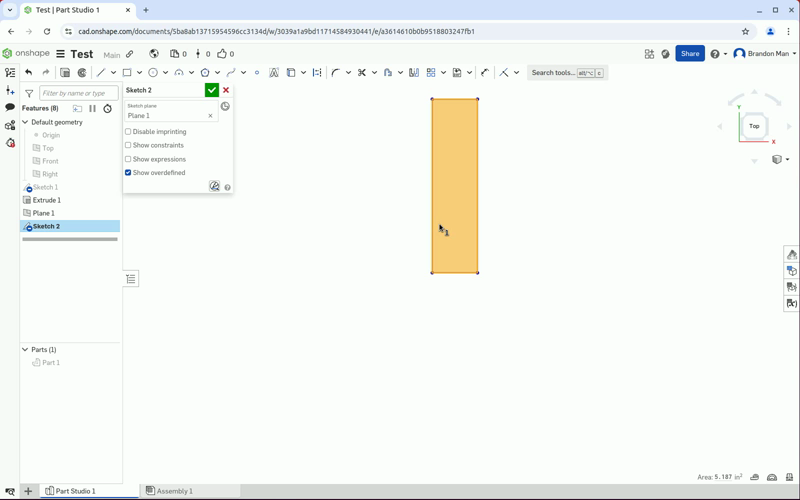
scroll(-6)
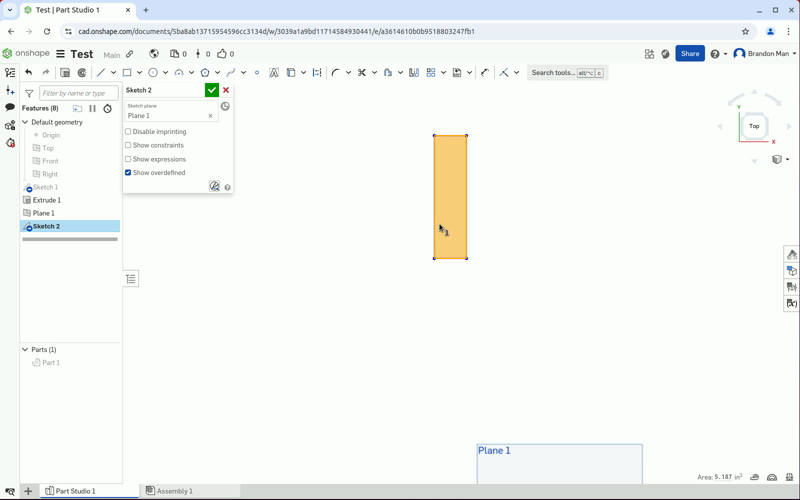
scroll(-6)
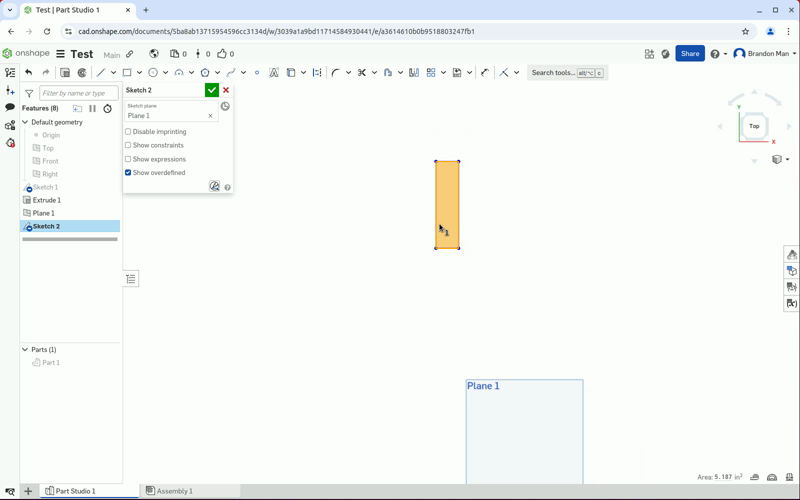
scroll(-6)
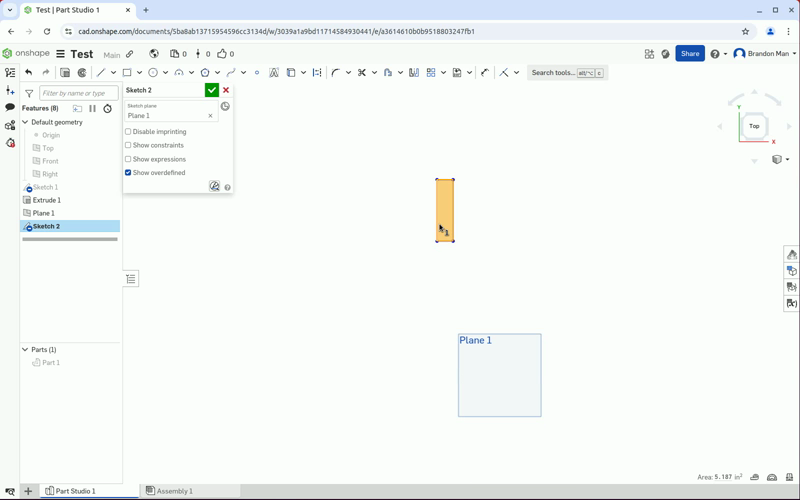
scroll(-6)
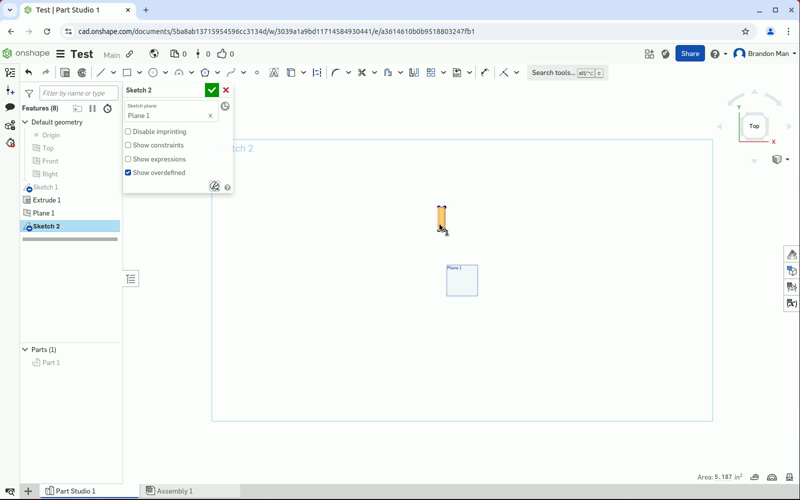
mouse_move(73, 352)
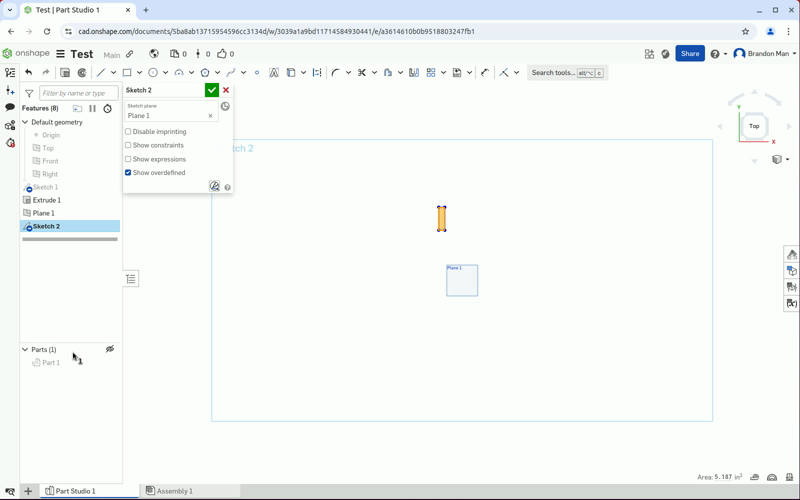
key(shift+y)
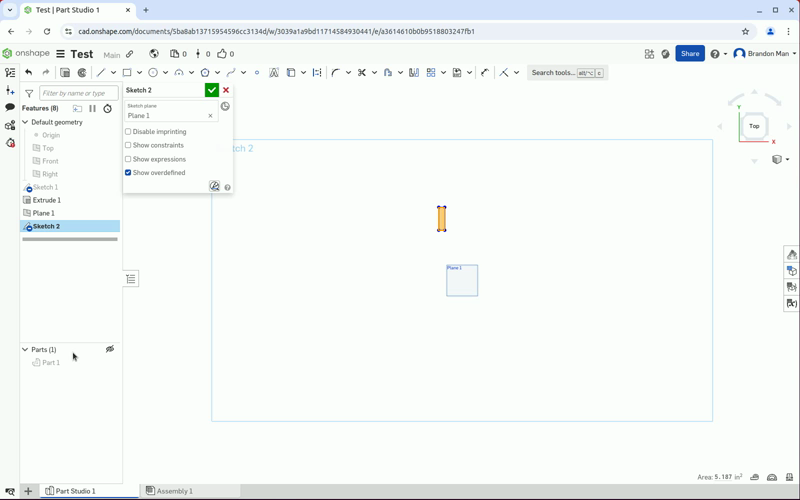
key(shift+e)
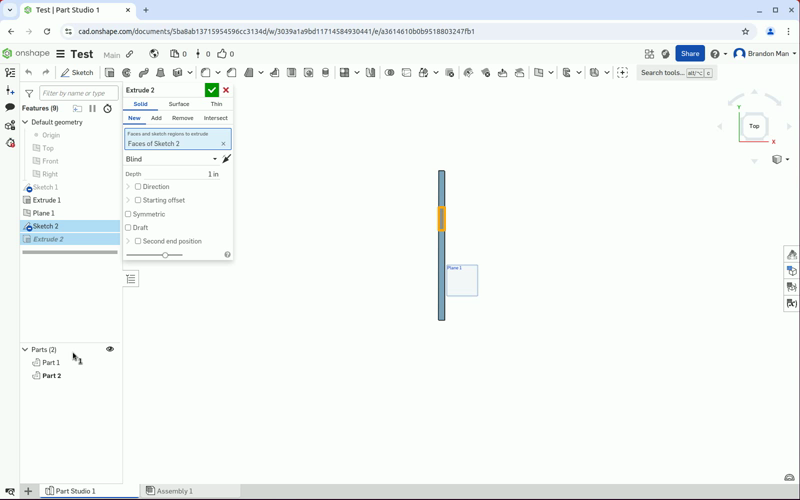
mouse_move(143, 106)
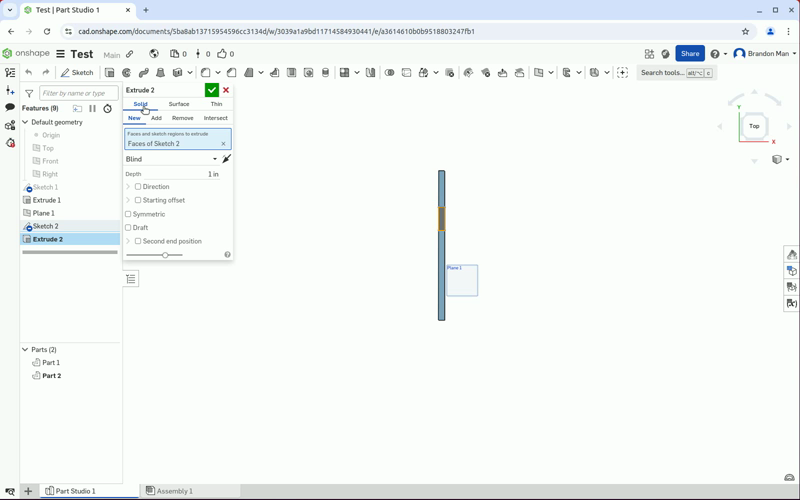
click(143, 106)
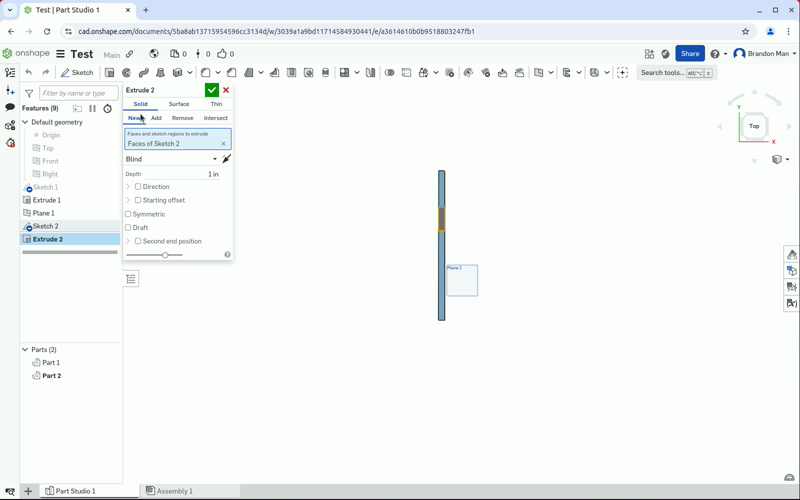
mouse_move(137, 120)
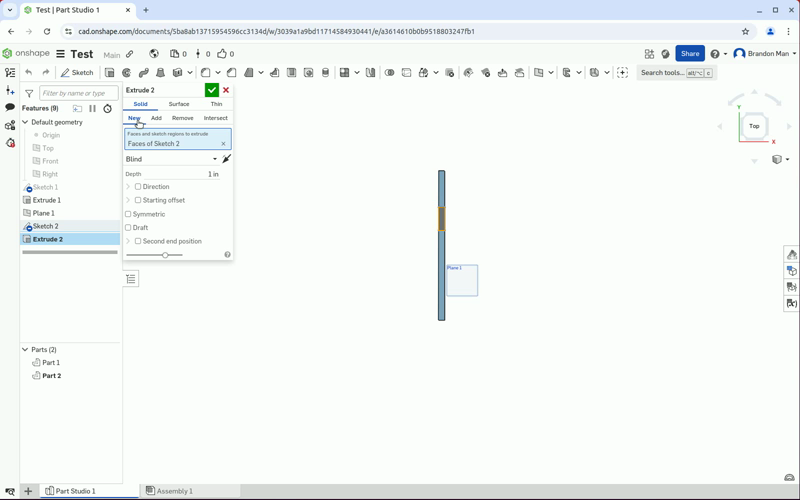
click(137, 120)
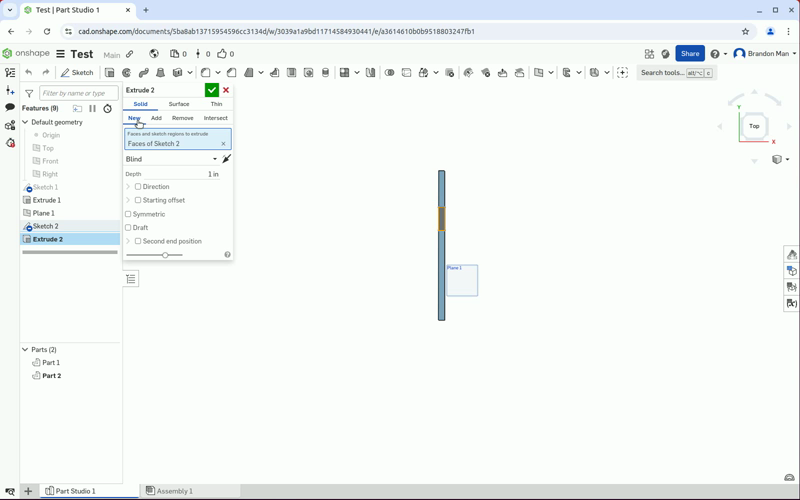
key(tab, 4)
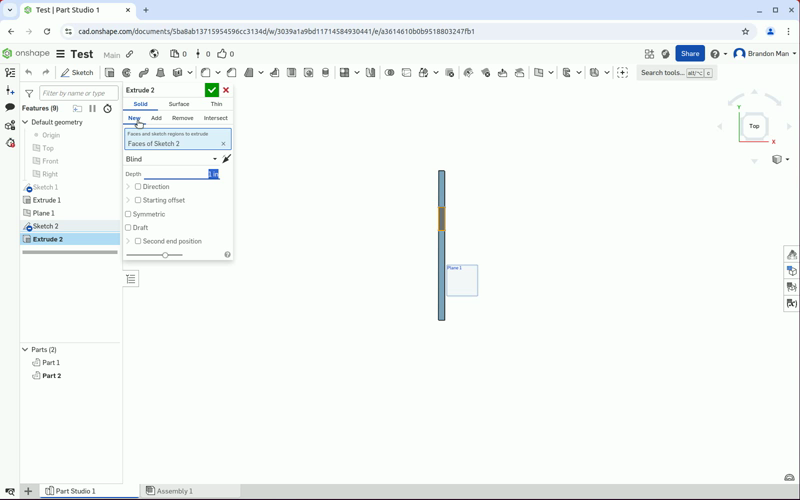
text(1.204)
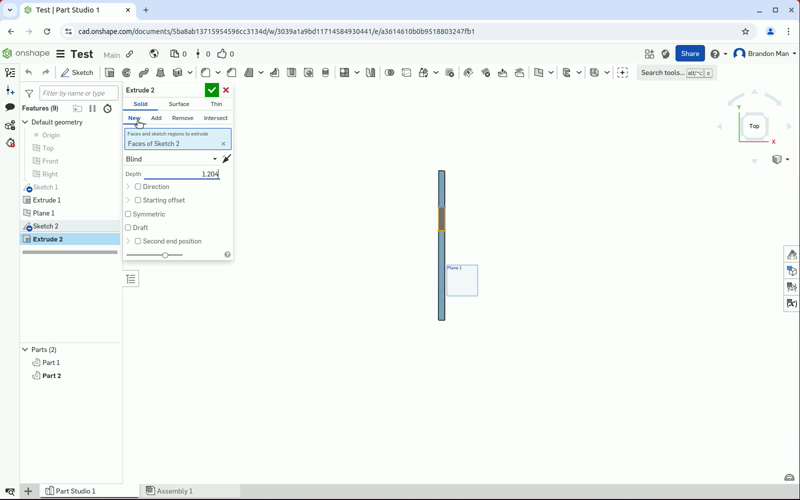
key(enter)
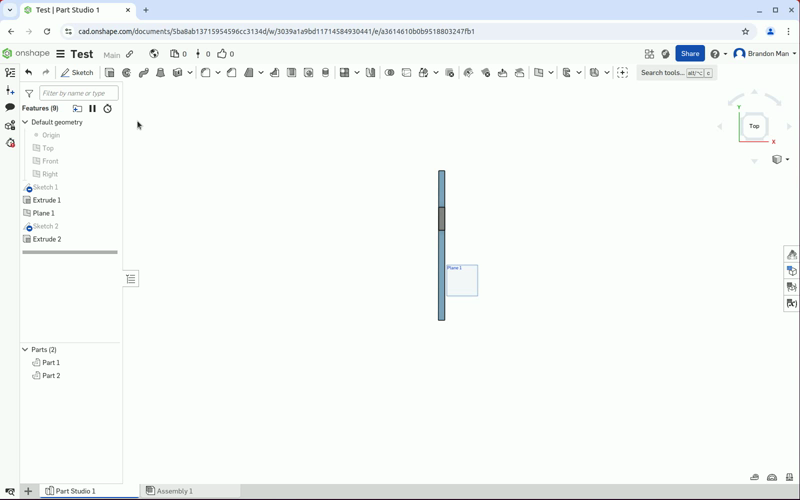
key(shift+h)
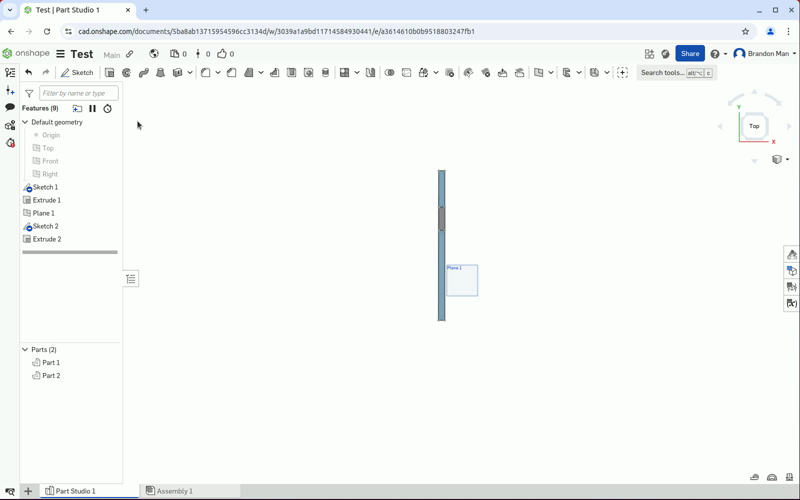
key(shift+h)
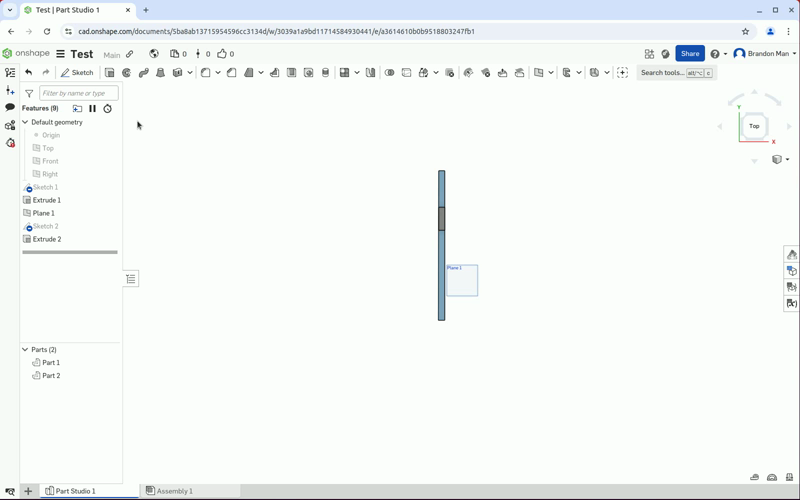
mouse_move(73, 189)
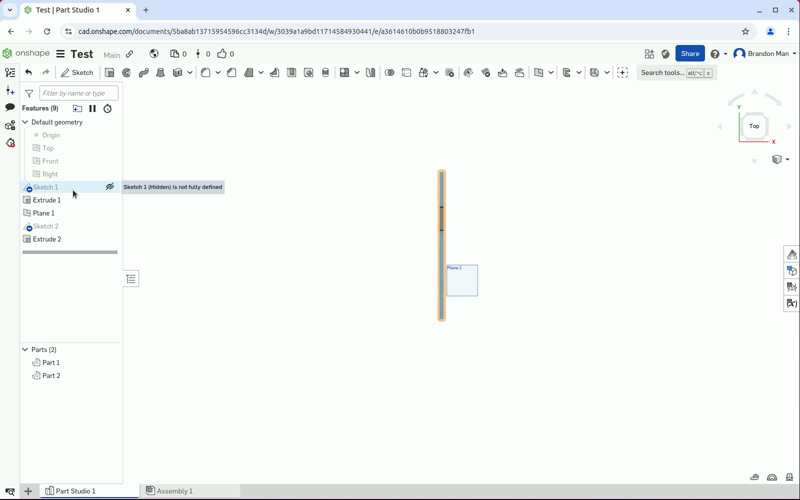
click(73, 189)
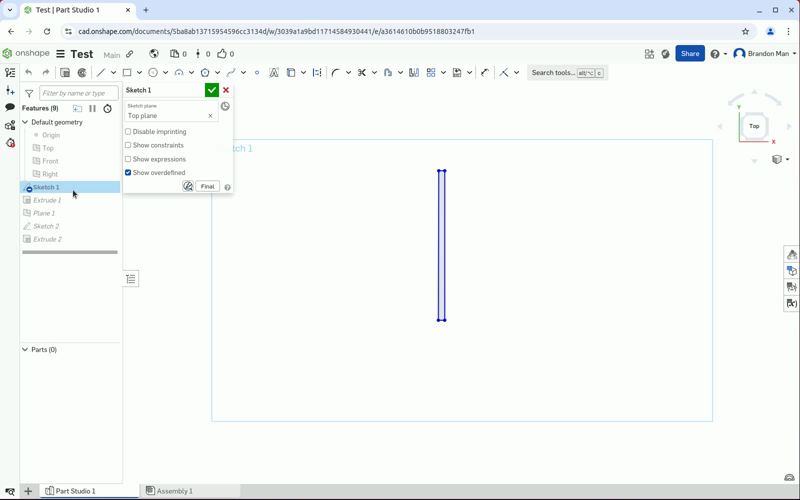
mouse_move(229, 92)
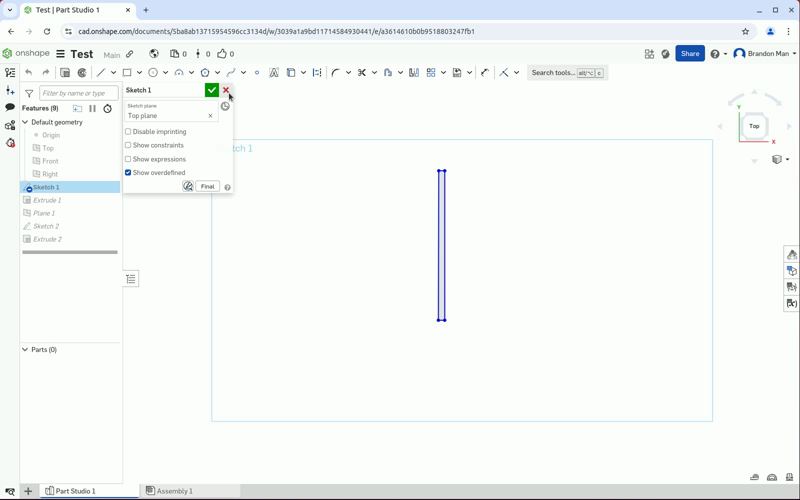
click(229, 92)
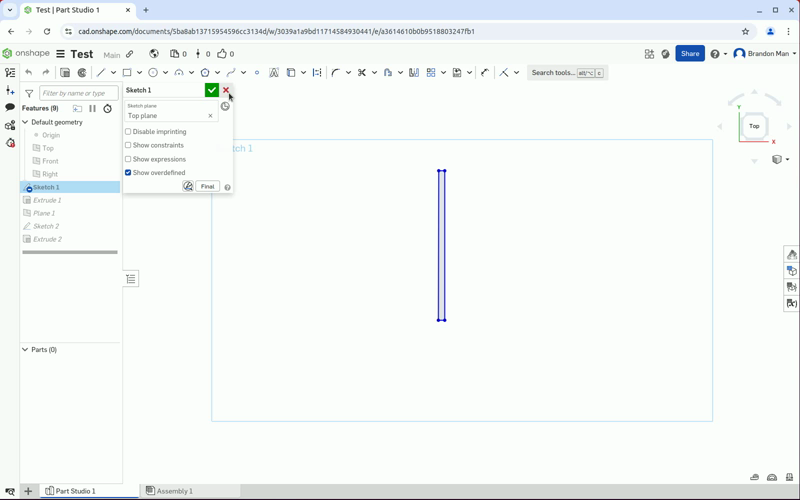
key(shift+s)
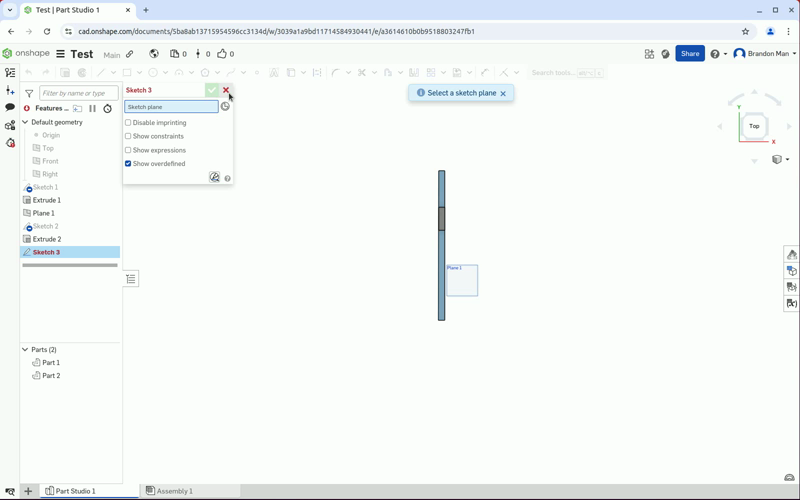
mouse_move(73, 215)
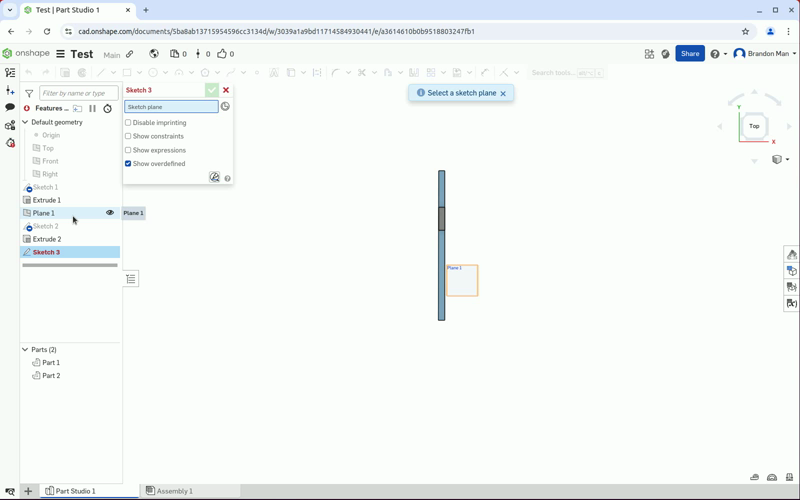
click(73, 215)
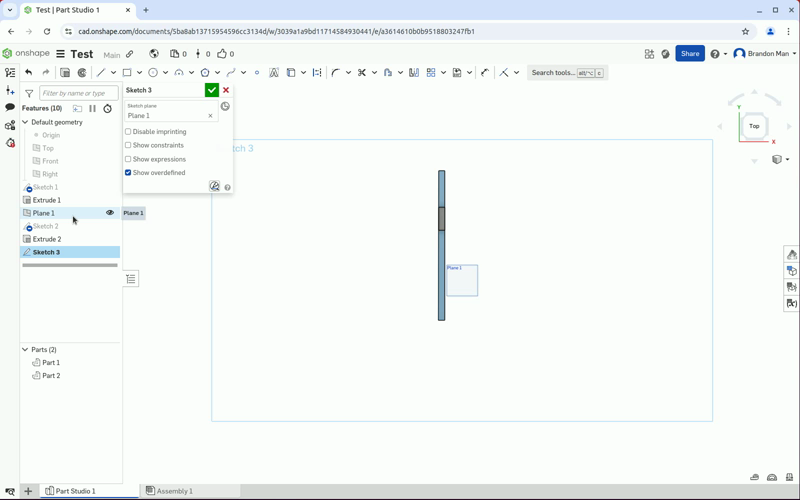
mouse_move(73, 352)
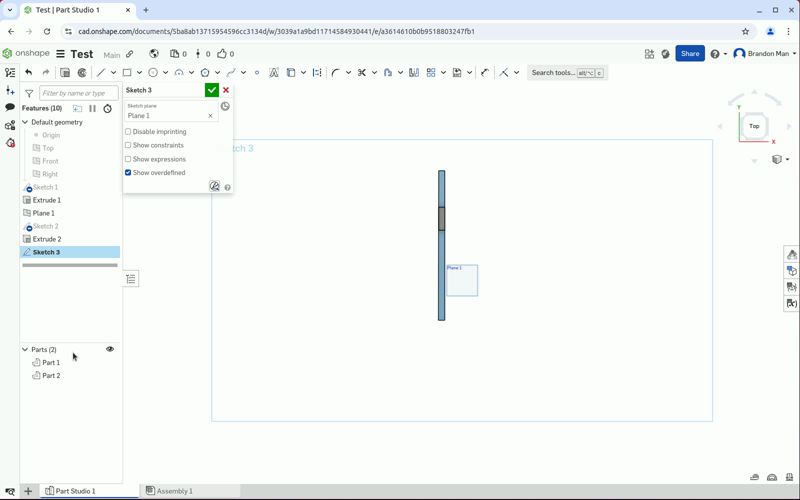
key(y)
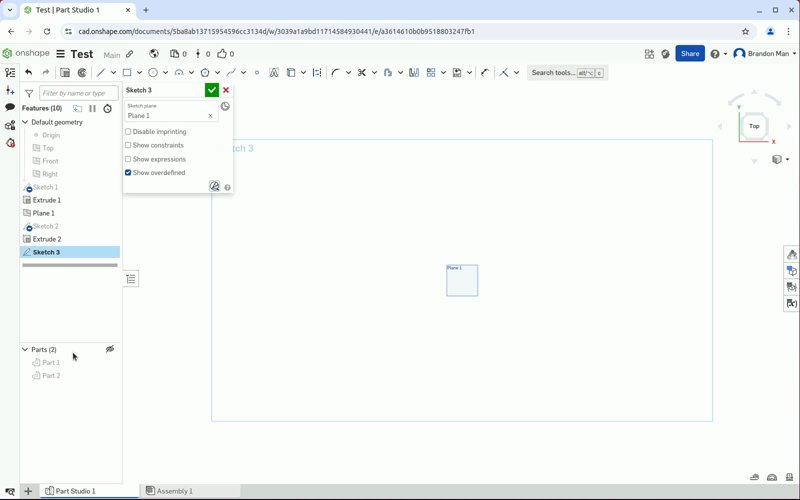
key(l)
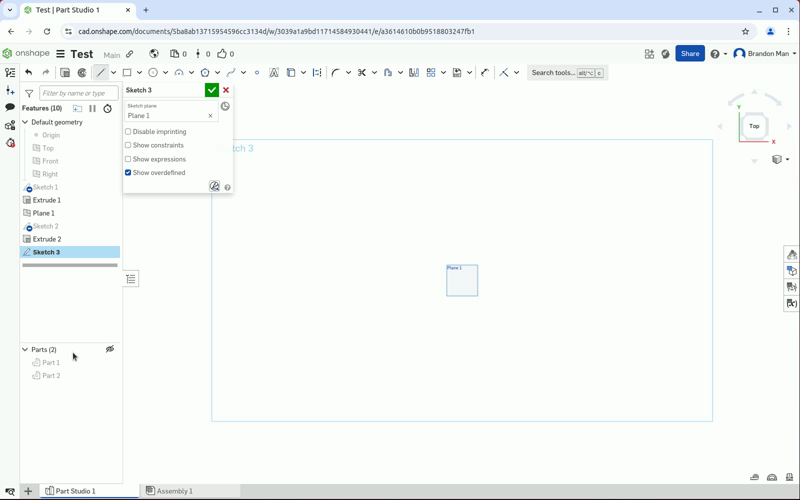
key_down(shift)
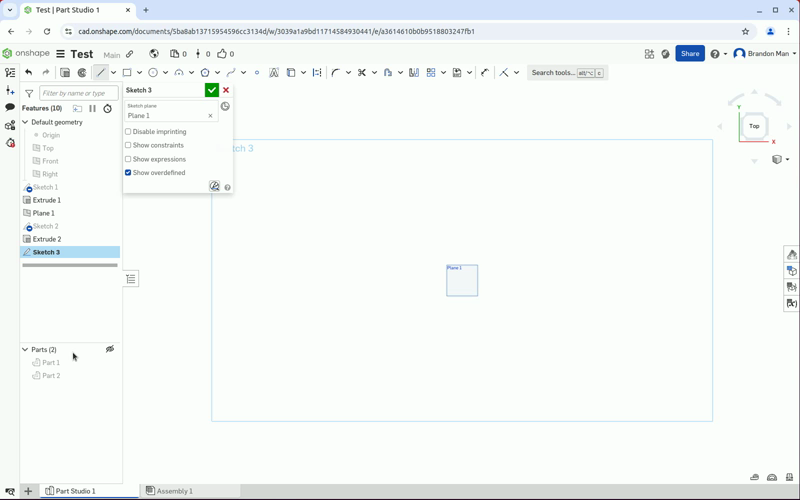
mouse_move(438, 282)
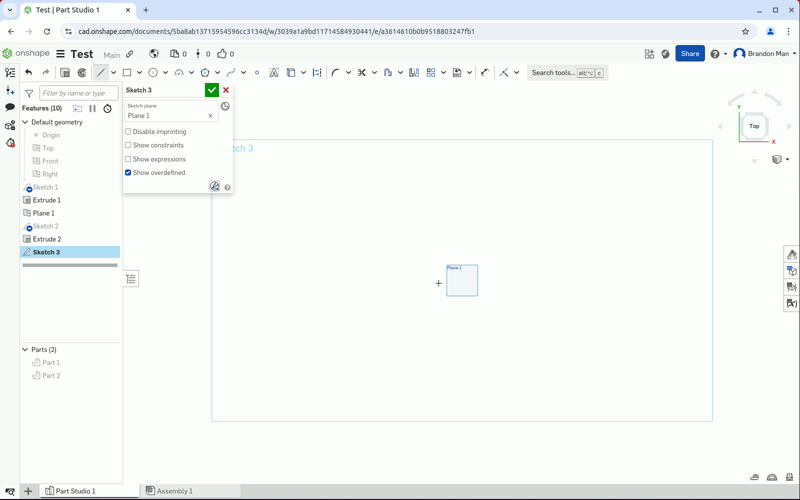
click(438, 282)
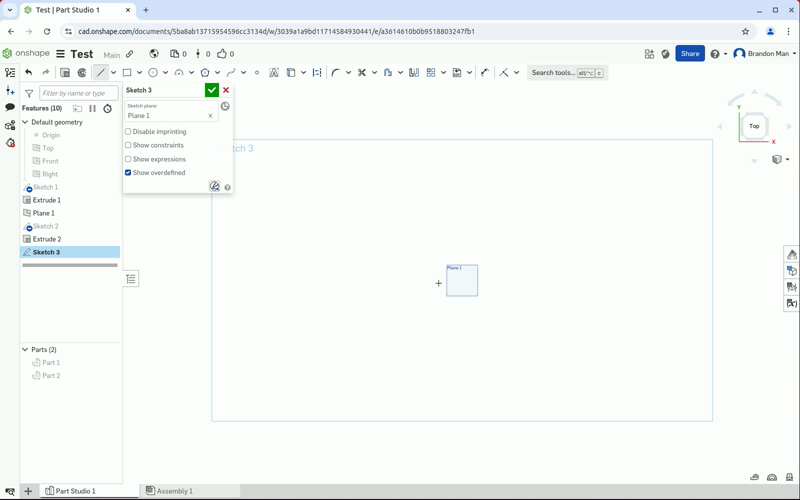
key_up(shift)
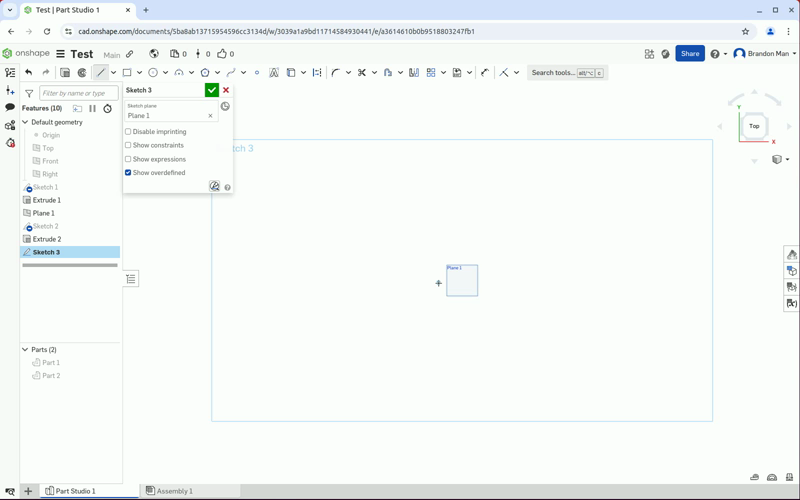
key_down(shift)
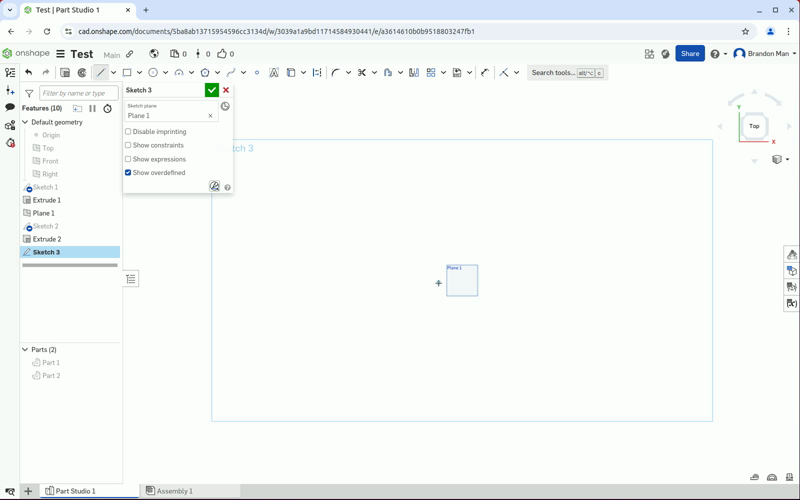
mouse_move(468, 282)
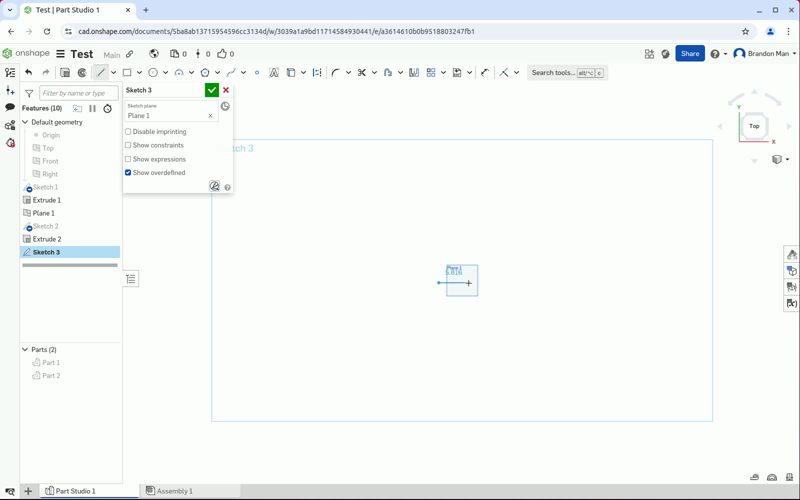
mouse_move(444, 282)
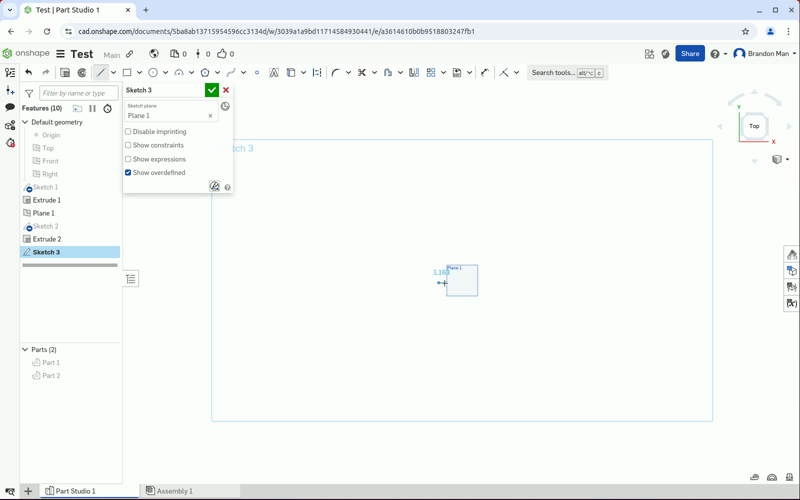
scroll(6)
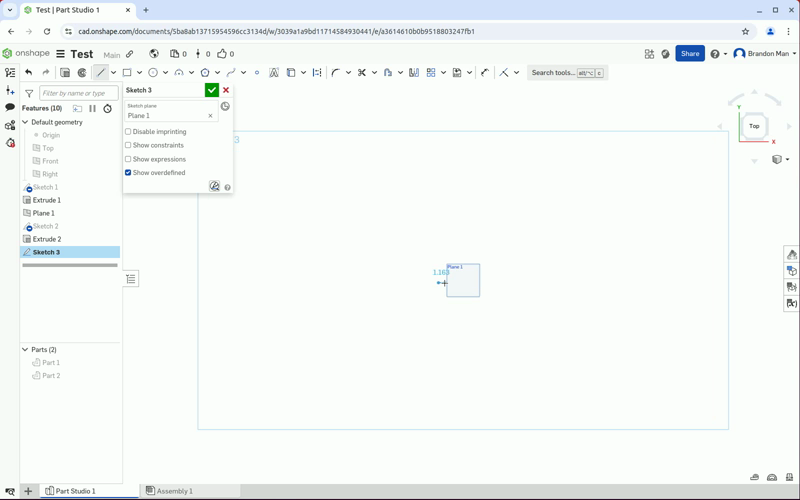
scroll(6)
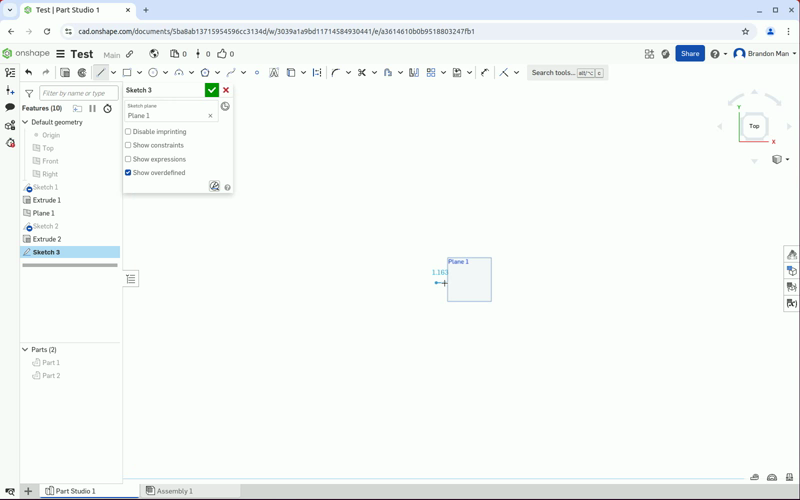
scroll(6)
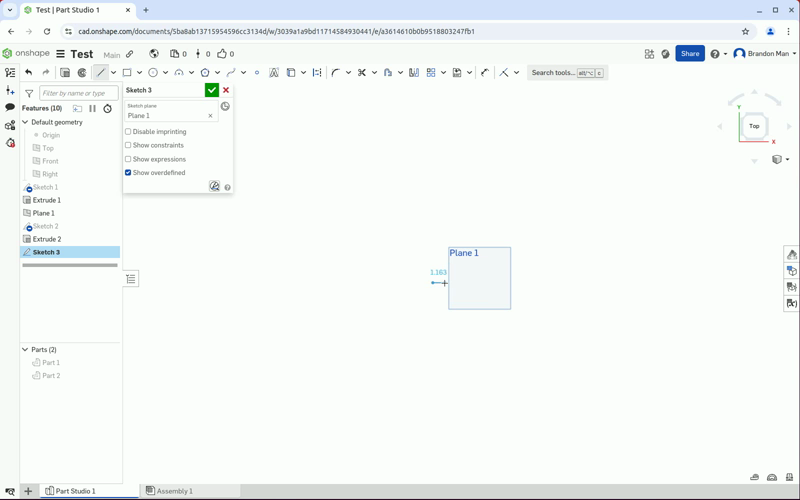
scroll(6)
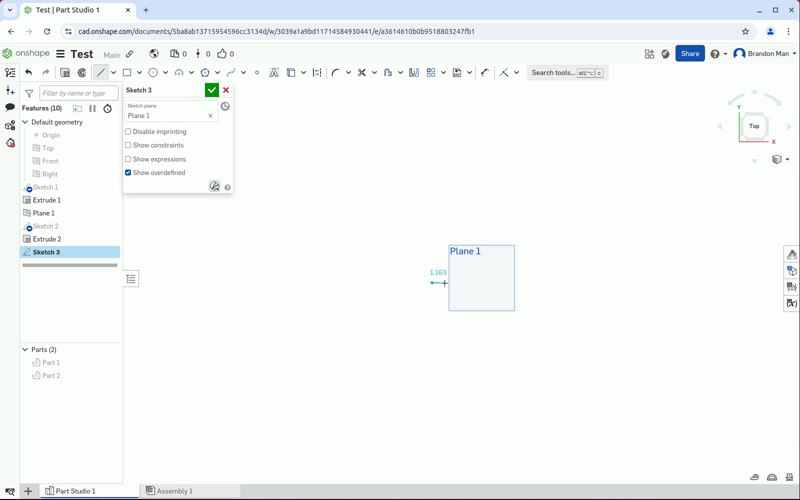
scroll(6)
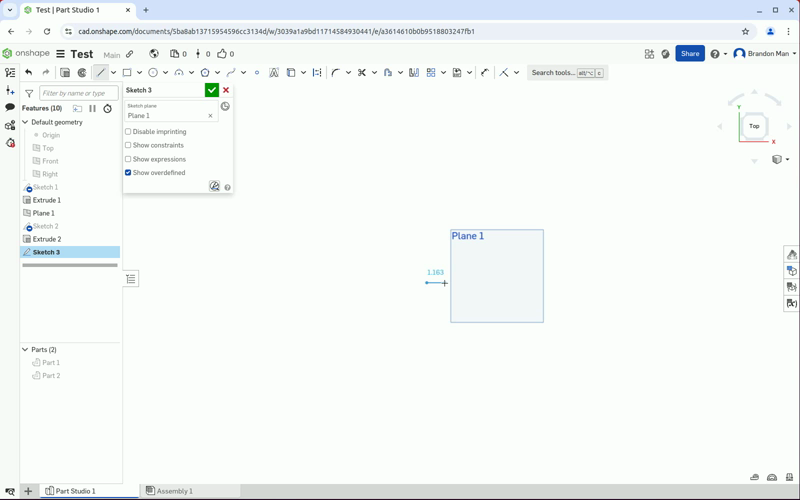
scroll(6)
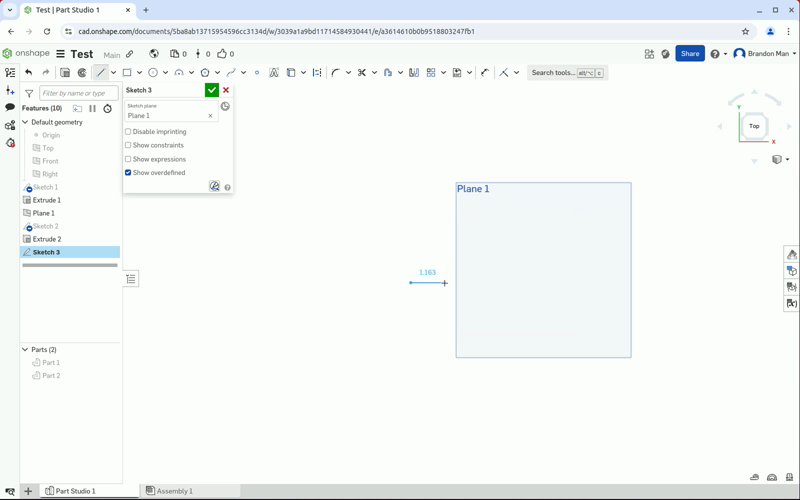
scroll(6)
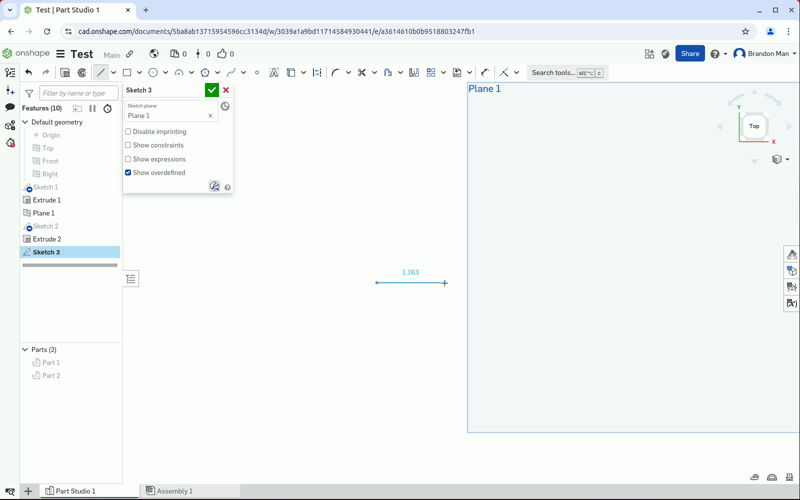
click(444, 282)
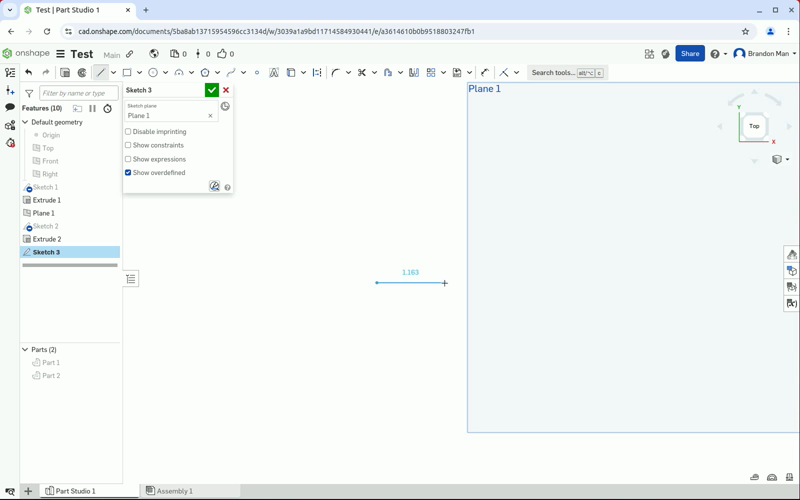
scroll(-6)
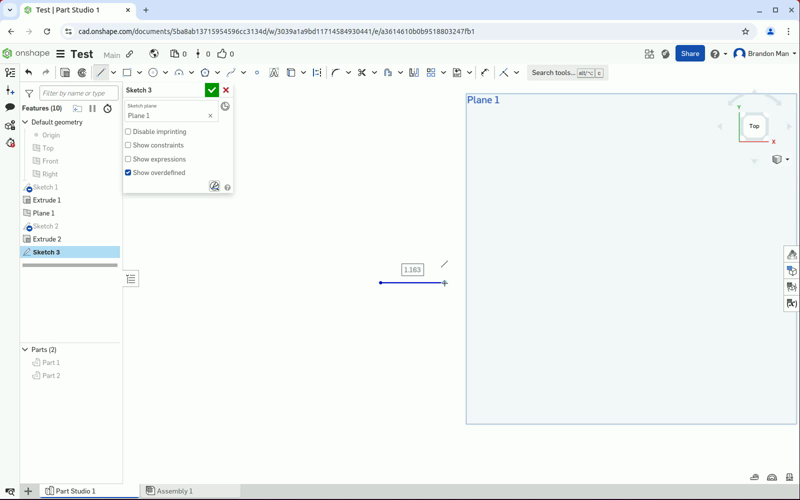
scroll(-6)
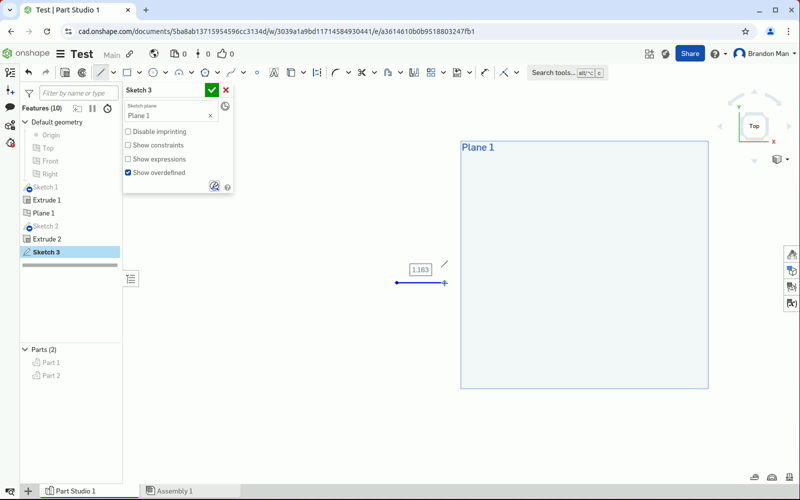
scroll(-6)
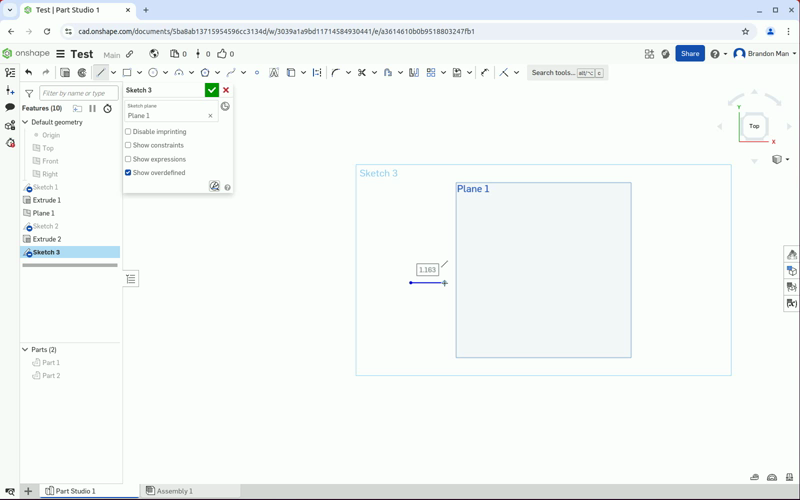
scroll(-6)
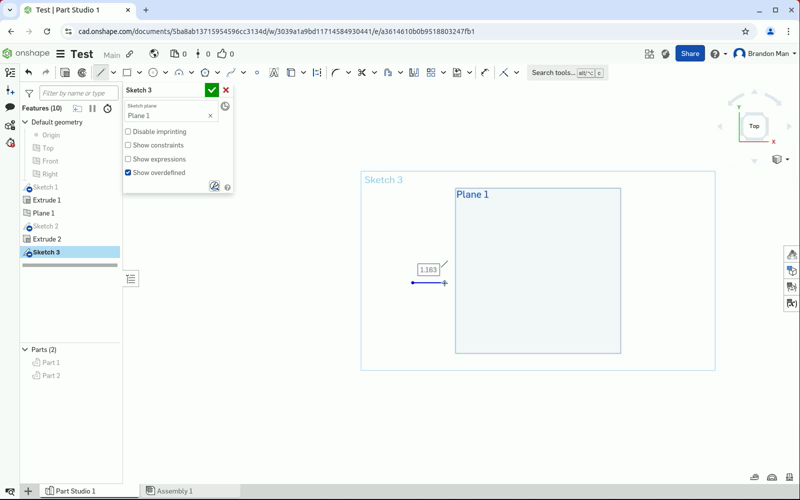
scroll(-6)
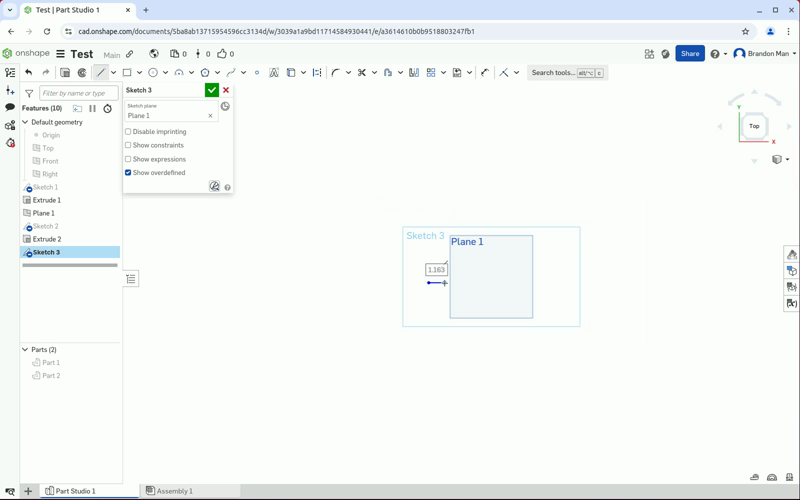
scroll(-6)
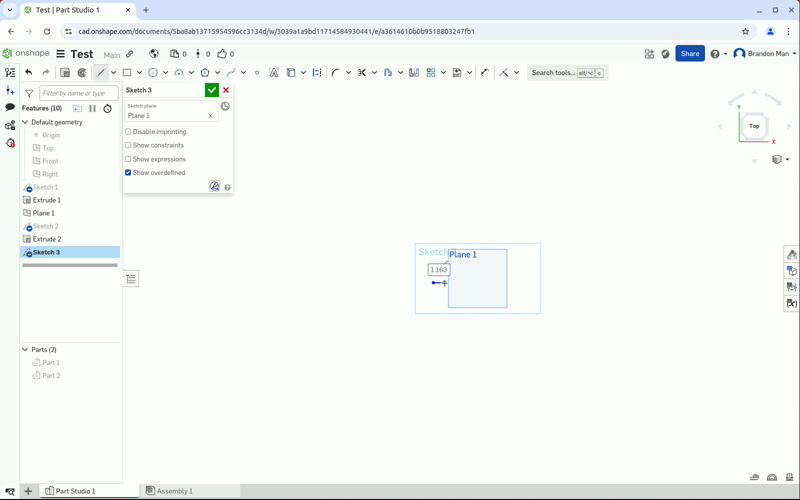
scroll(-6)
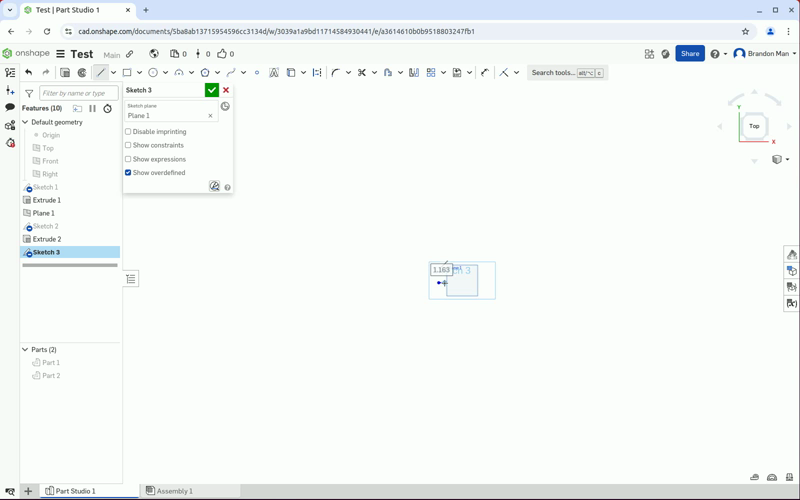
key_up(shift)
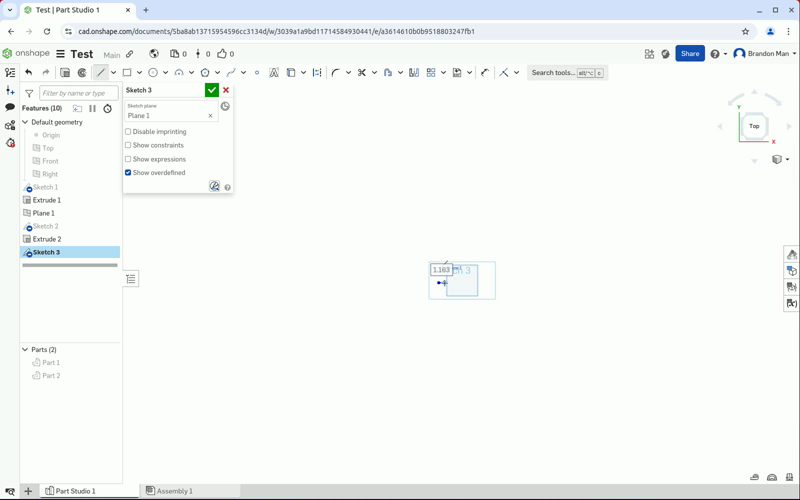
key_down(shift)
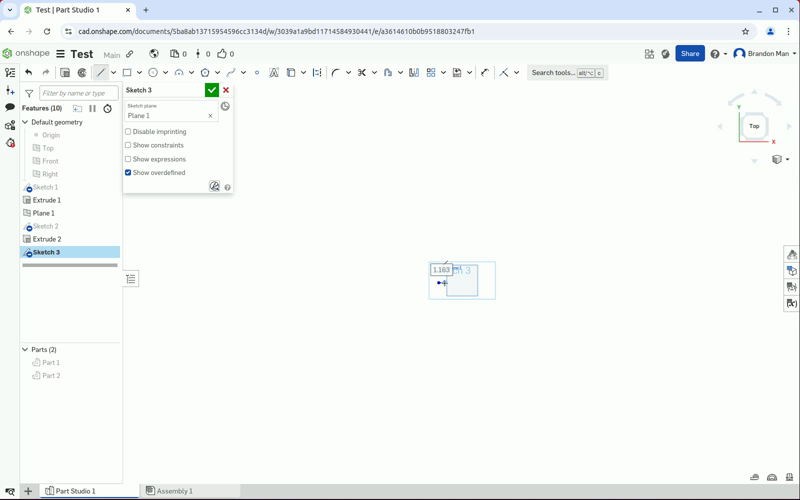
mouse_move(474, 282)
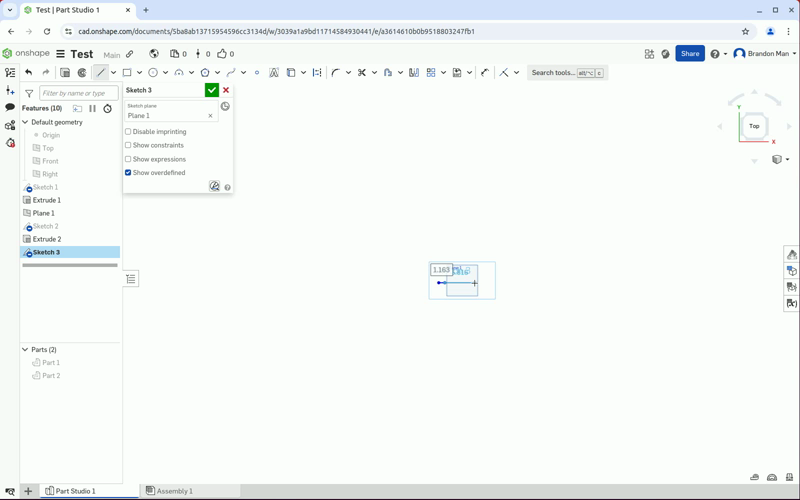
mouse_move(444, 259)
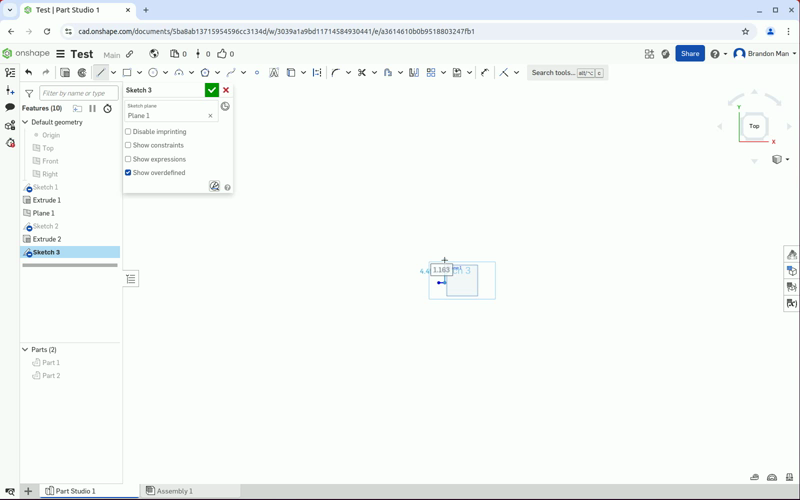
click(444, 259)
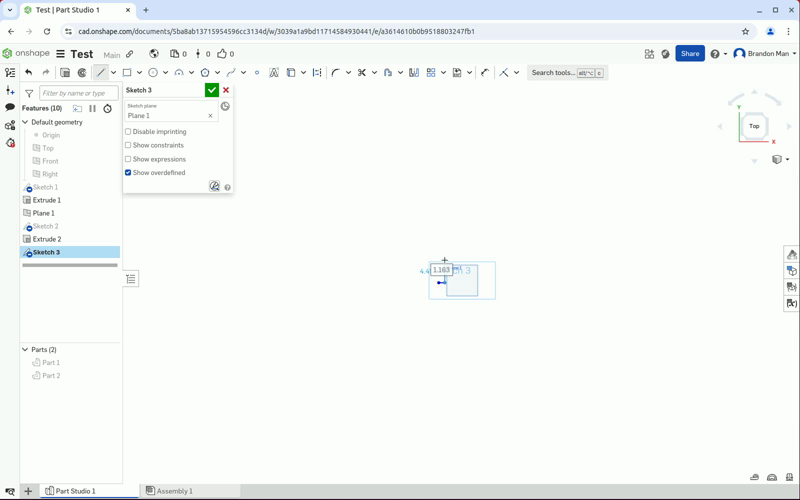
key_up(shift)
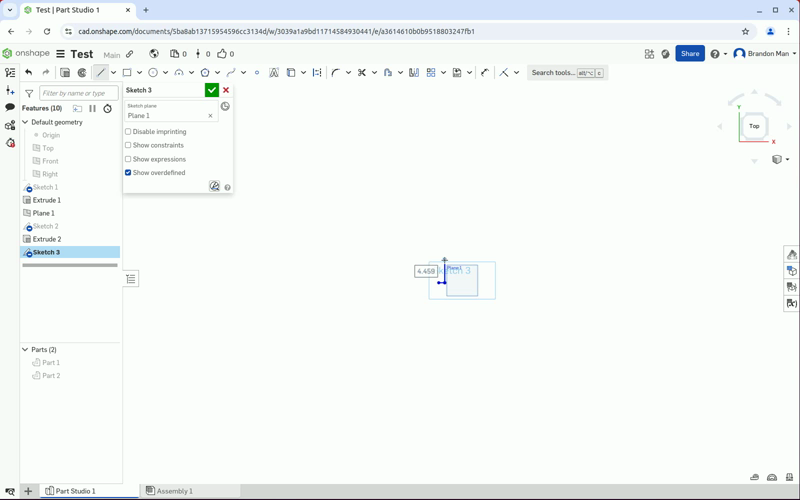
key_down(shift)
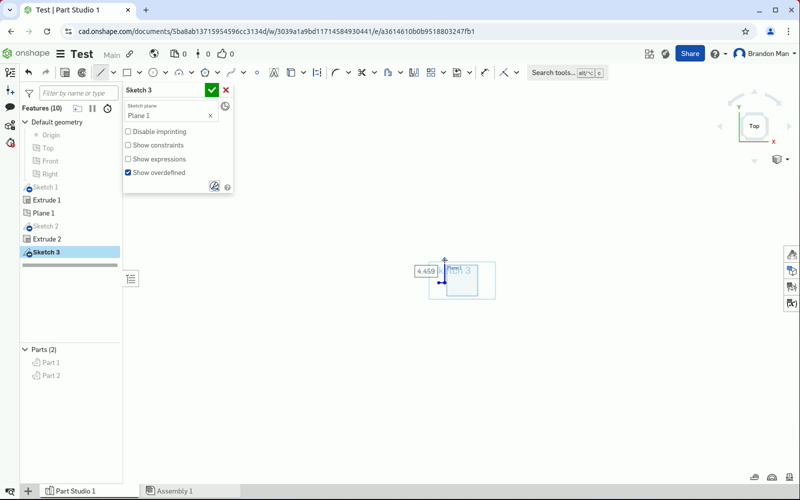
mouse_move(474, 259)
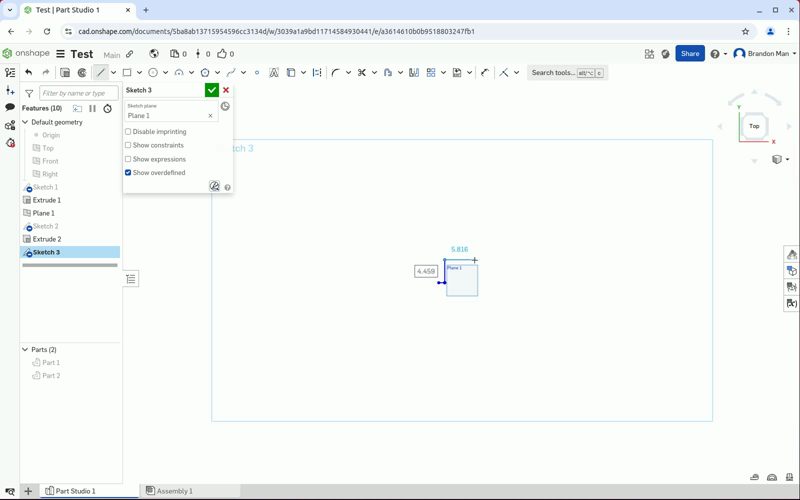
mouse_move(438, 259)
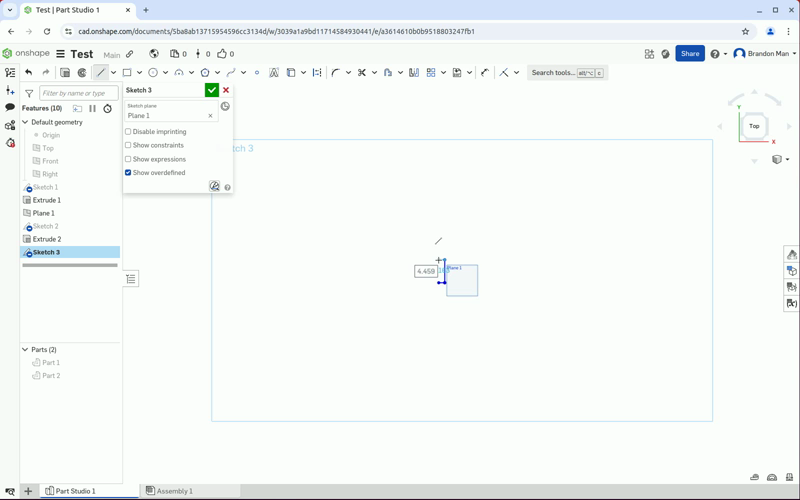
scroll(6)
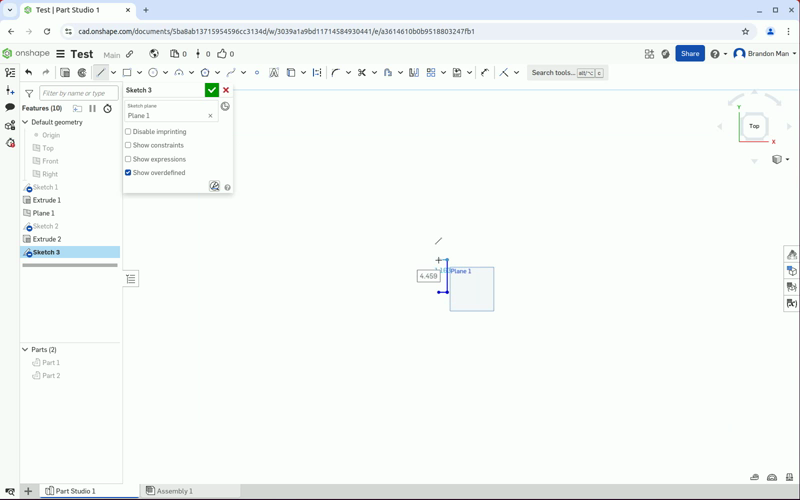
scroll(6)
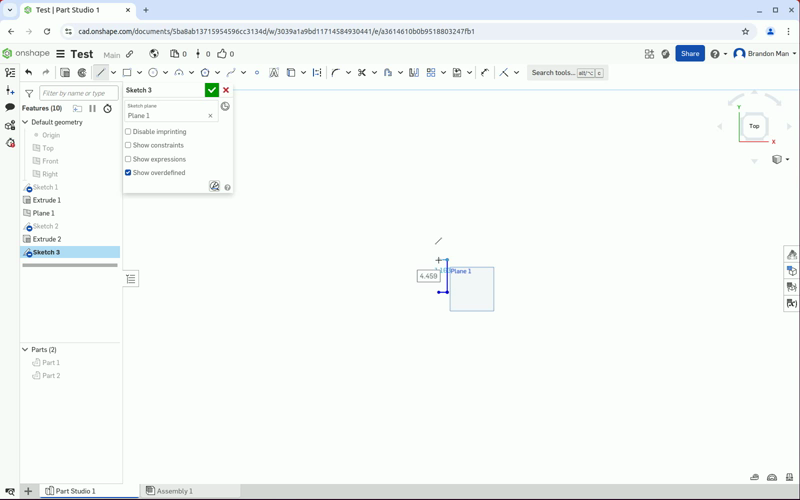
scroll(6)
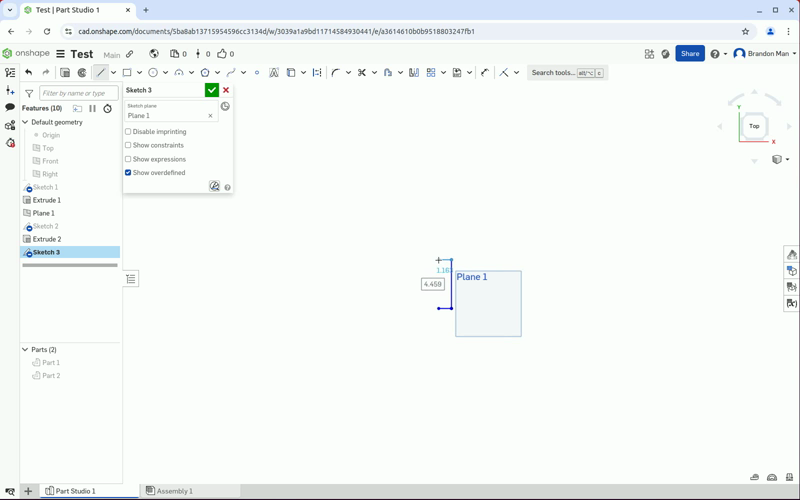
scroll(6)
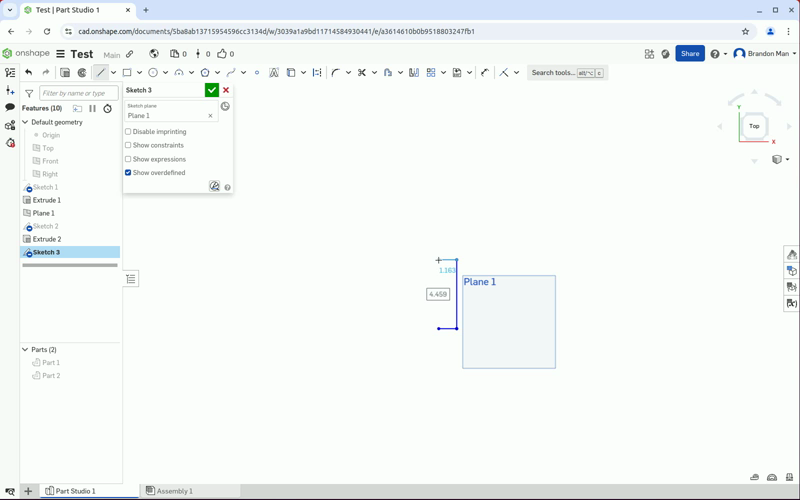
scroll(6)
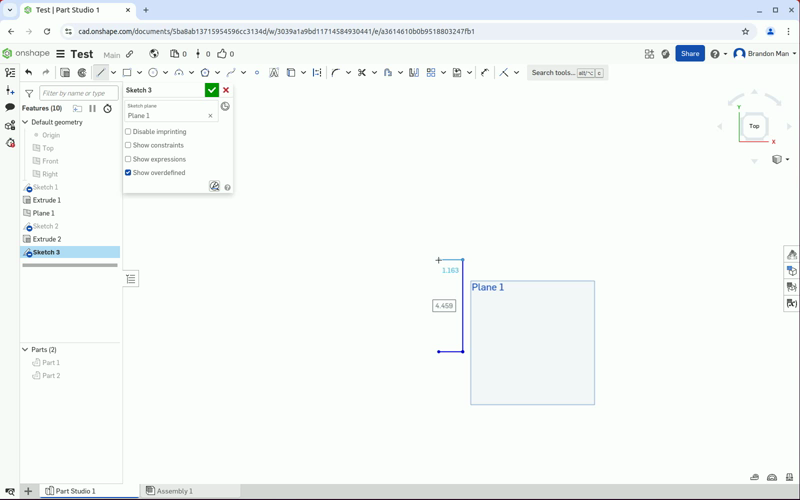
scroll(6)
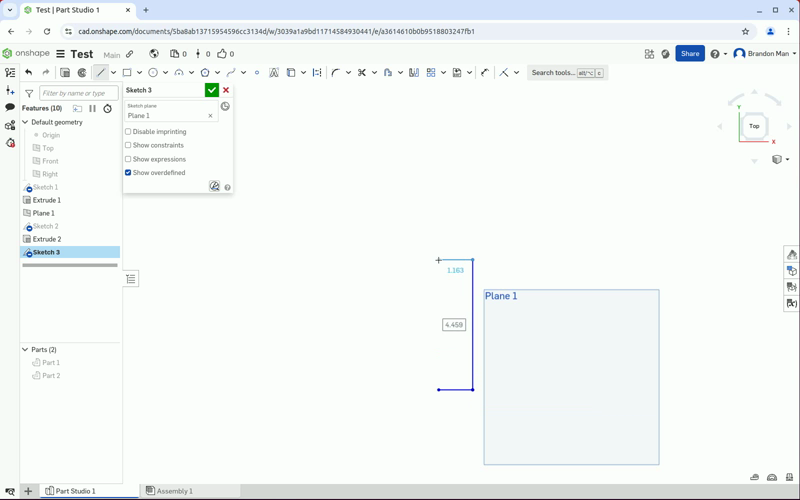
scroll(6)
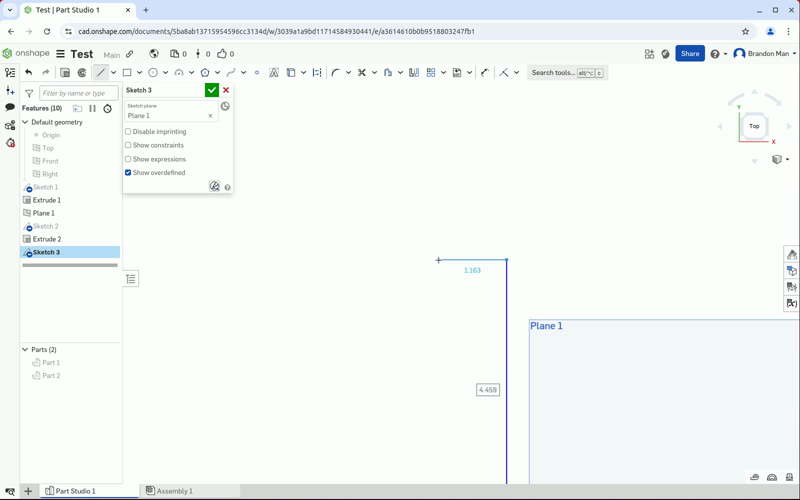
click(438, 259)
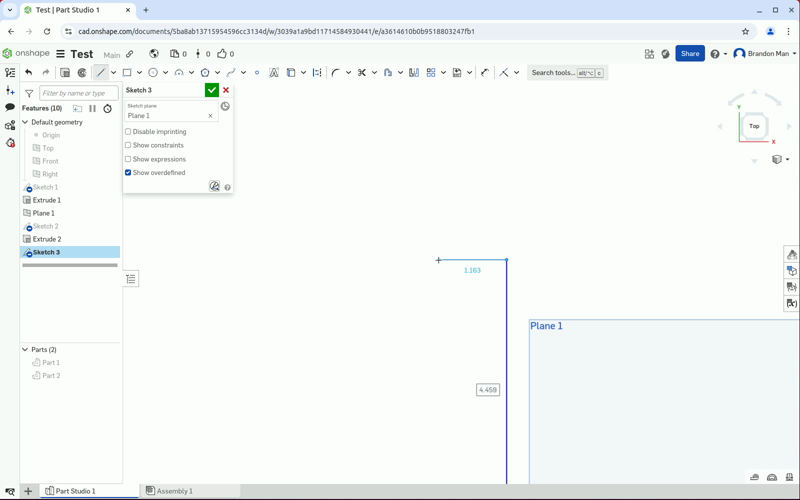
scroll(-6)
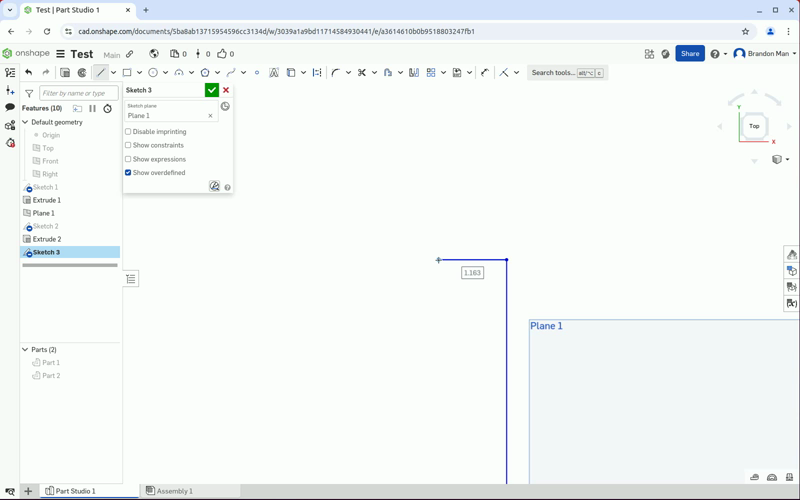
scroll(-6)
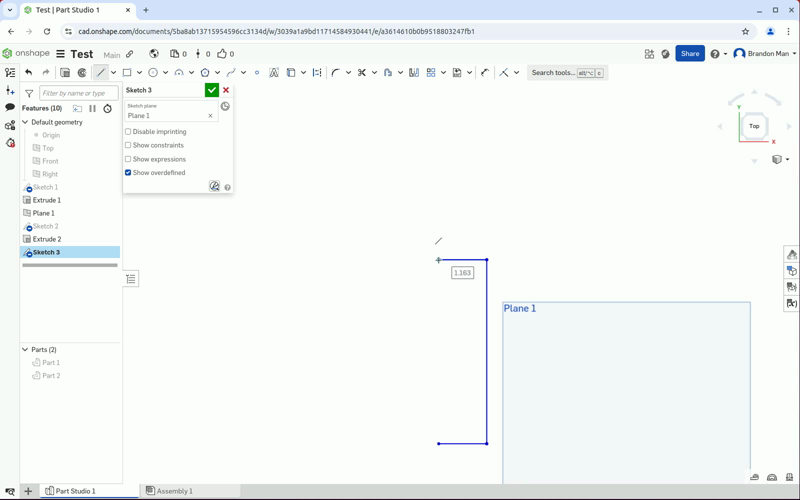
scroll(-6)
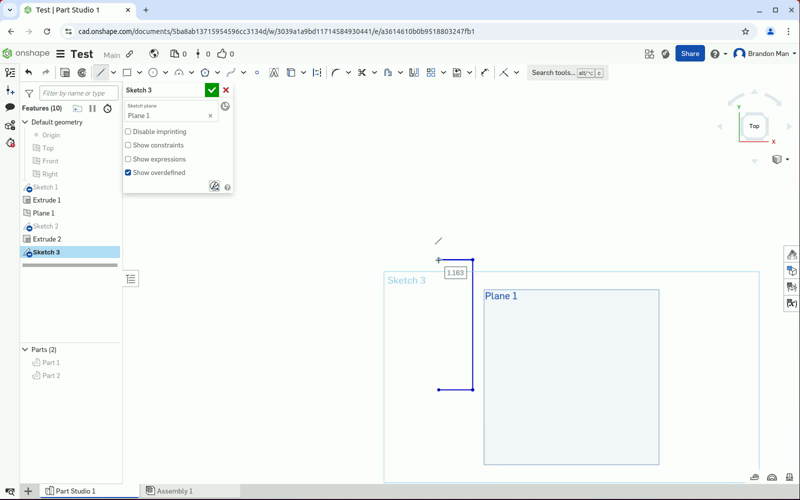
scroll(-6)
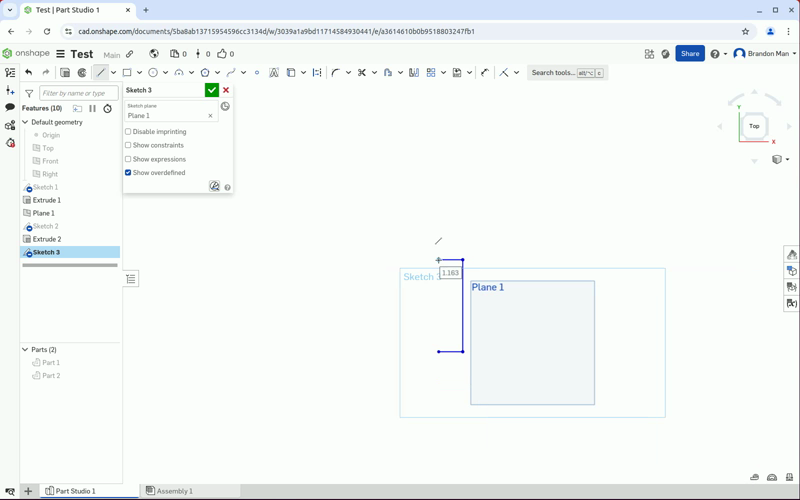
scroll(-6)
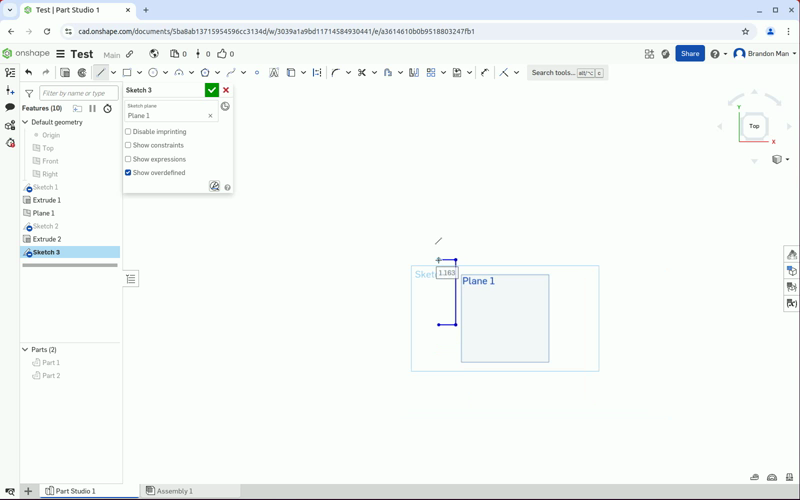
scroll(-6)
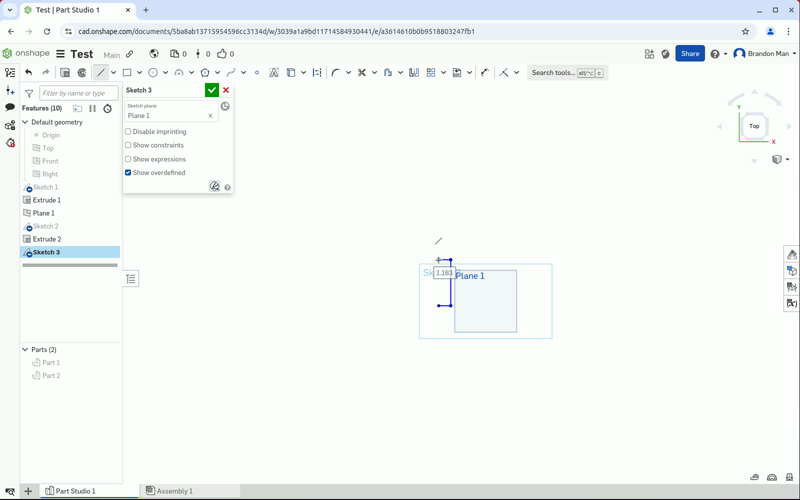
scroll(-6)
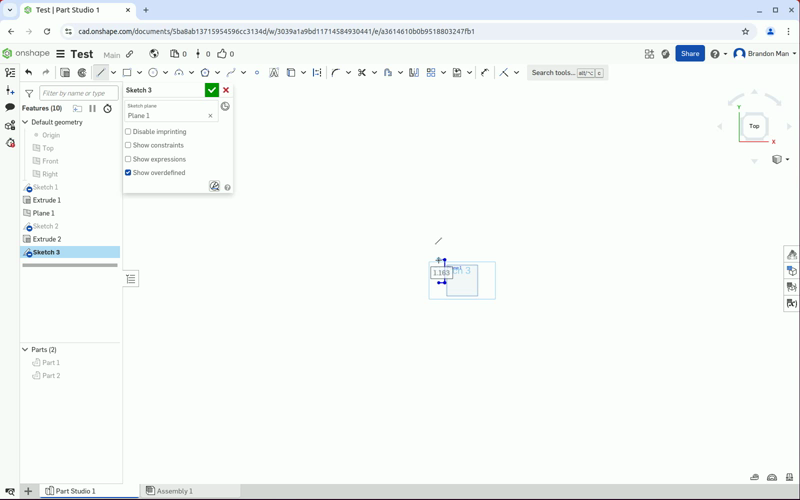
key_up(shift)
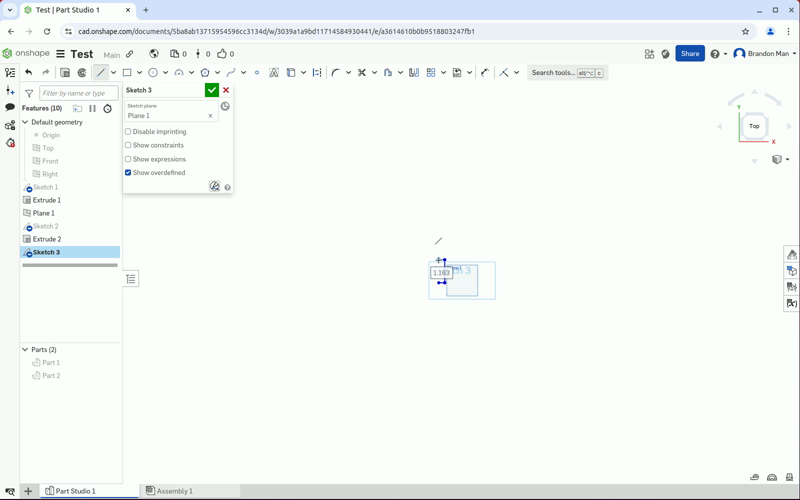
mouse_move(468, 259)
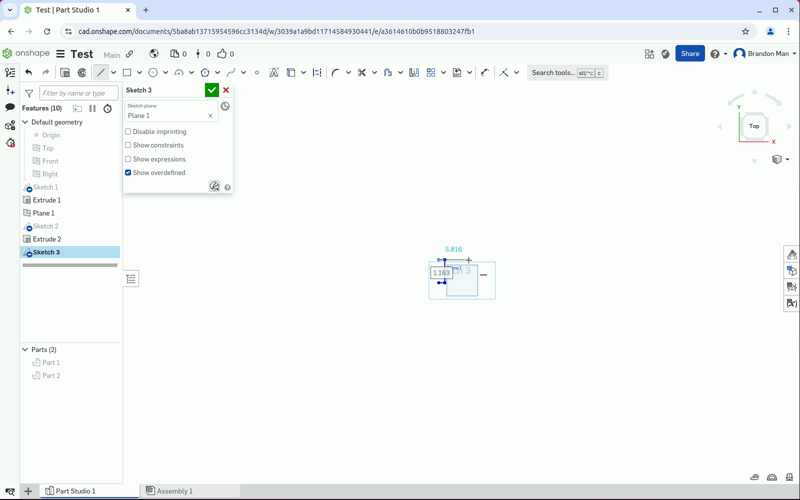
key_down(shift)
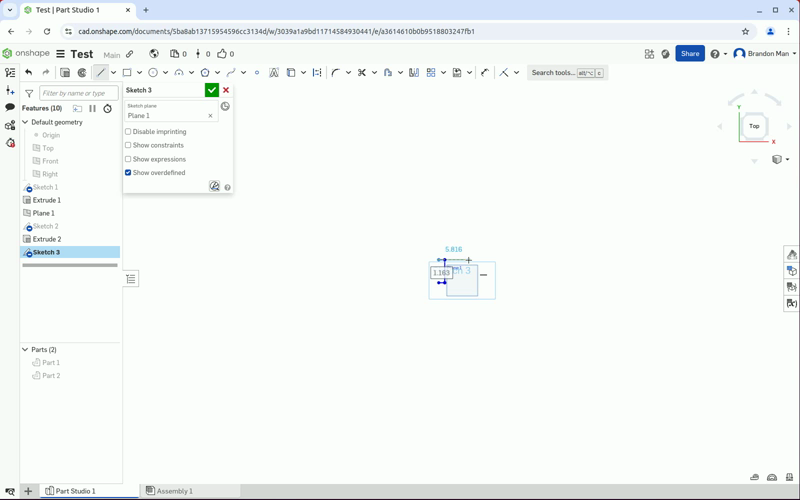
mouse_move(438, 282)
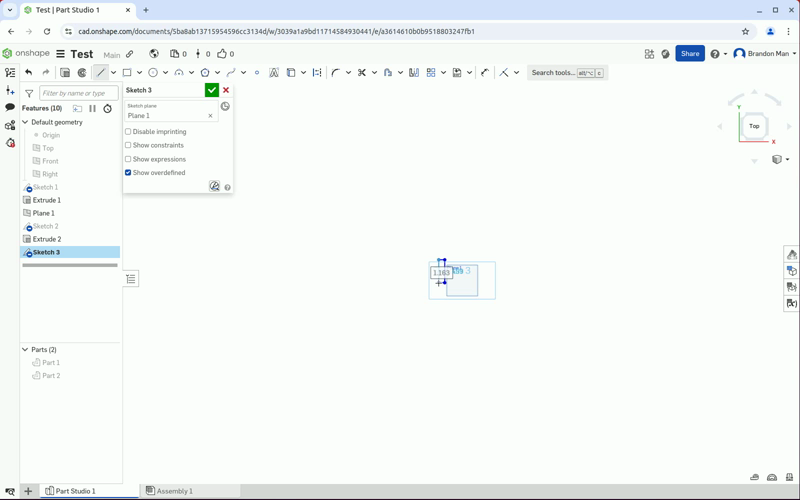
key_up(shift)
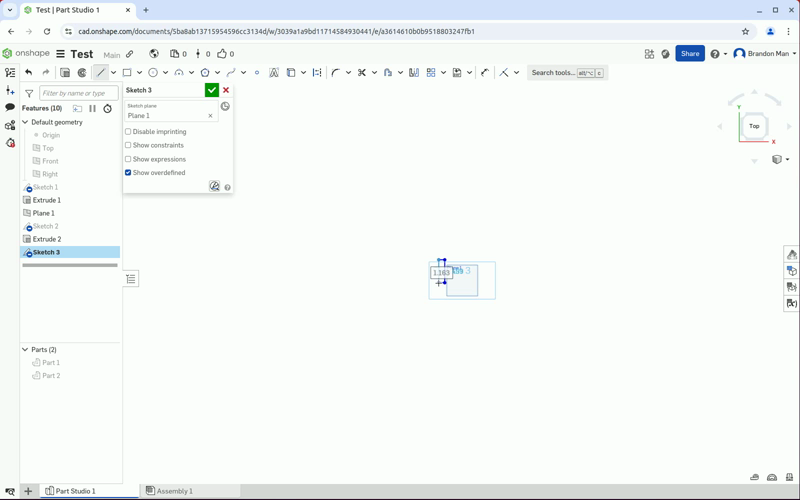
click(438, 282)
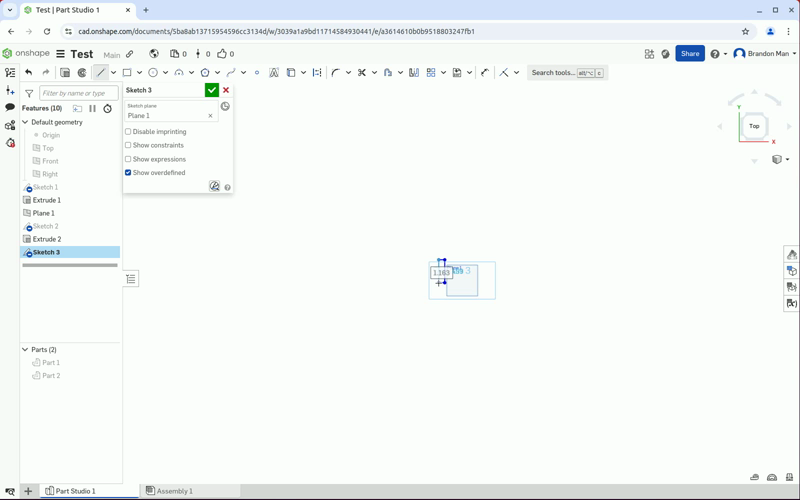
key(esc)
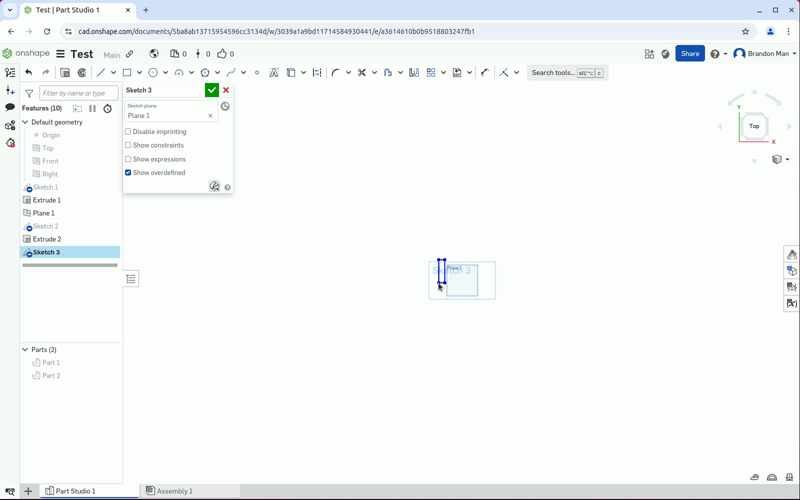
mouse_move(441, 279)
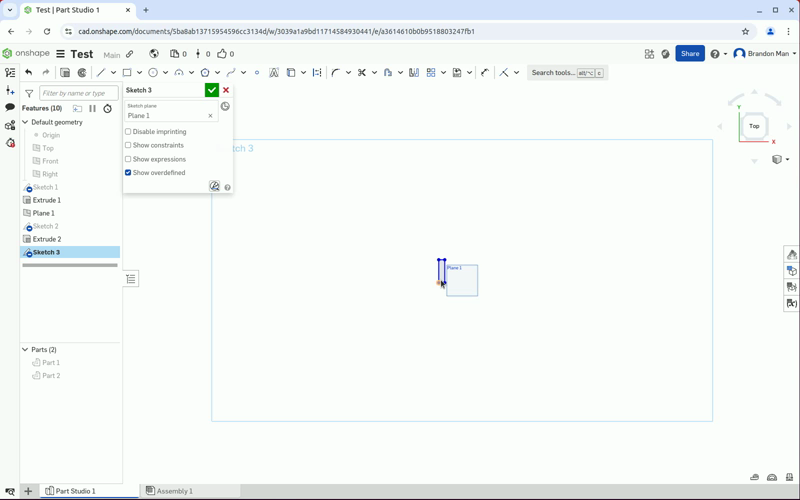
scroll(6)
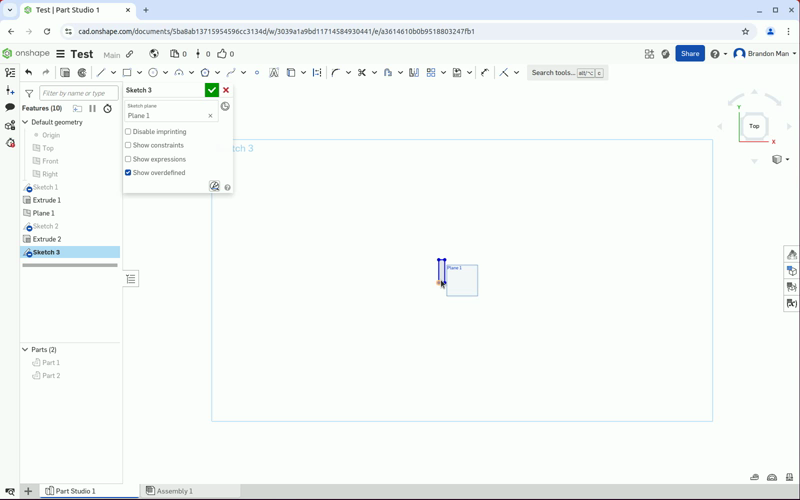
scroll(6)
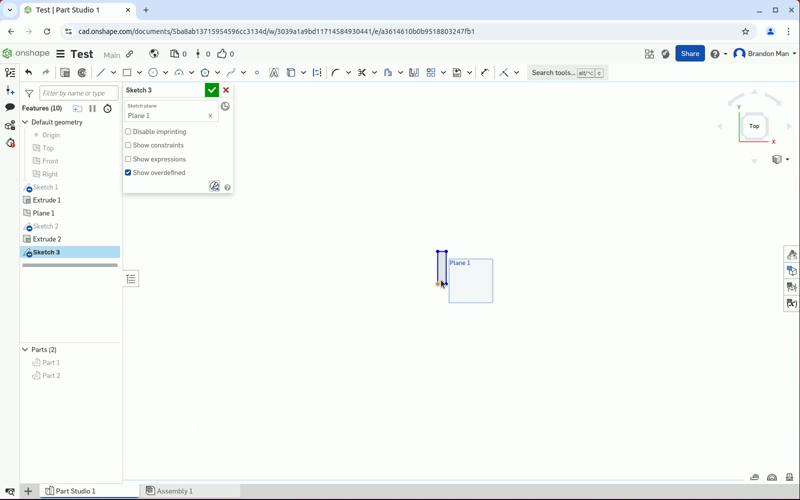
scroll(6)
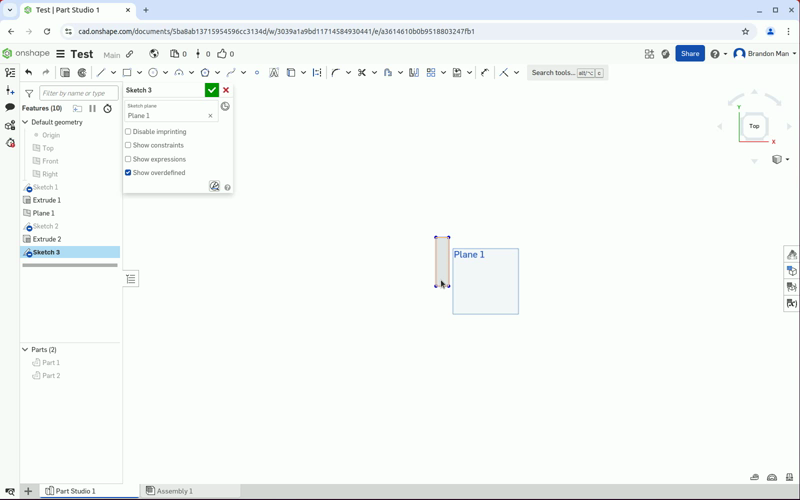
scroll(6)
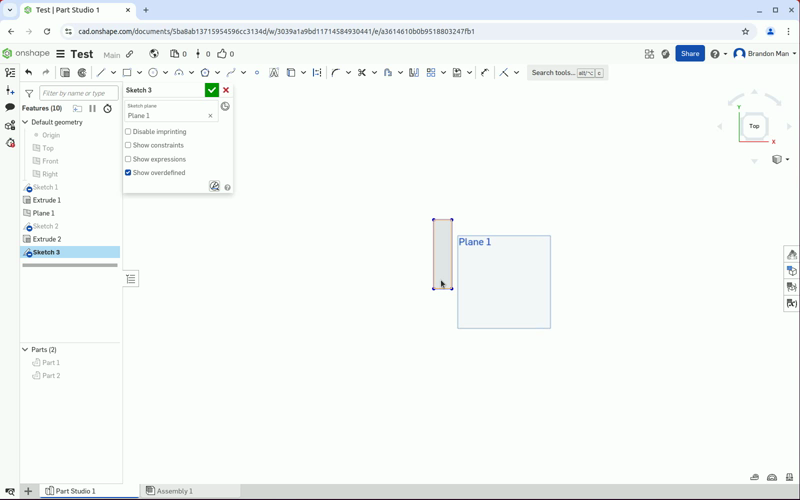
scroll(6)
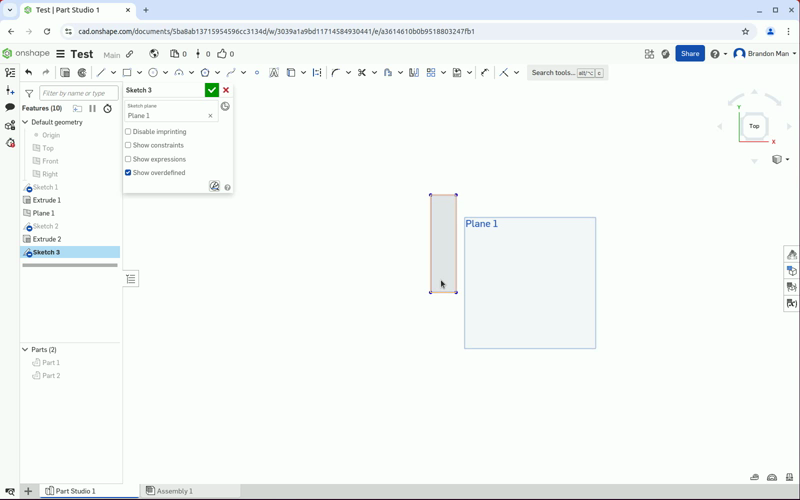
scroll(6)
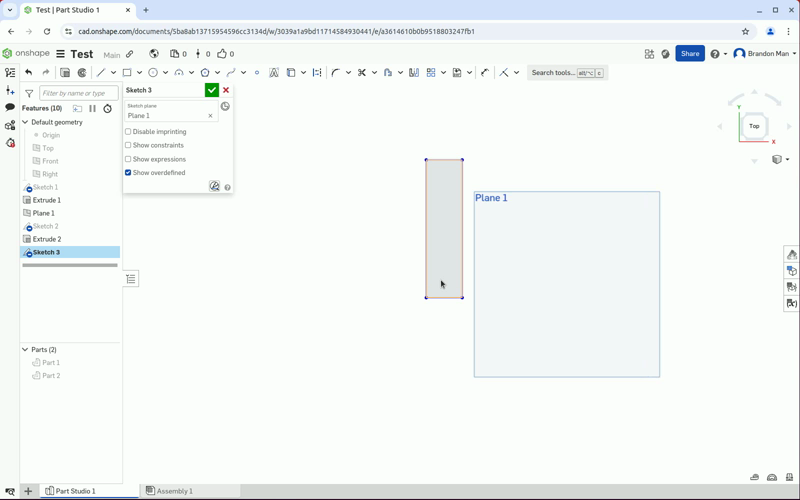
scroll(6)
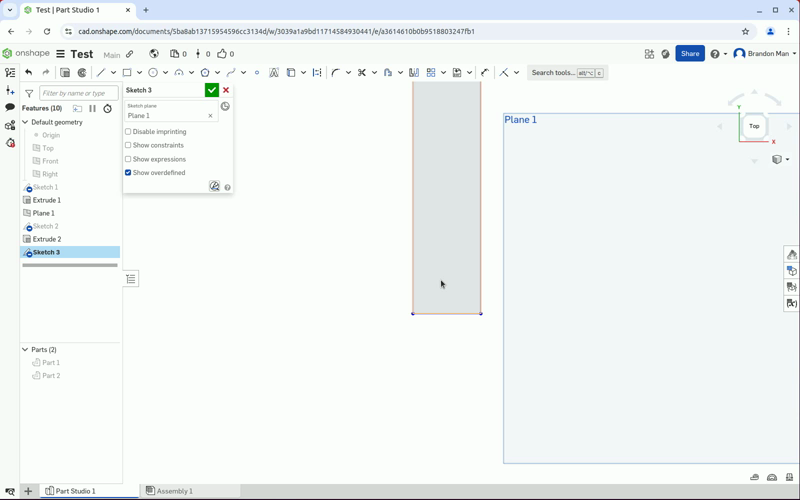
click(441, 279)
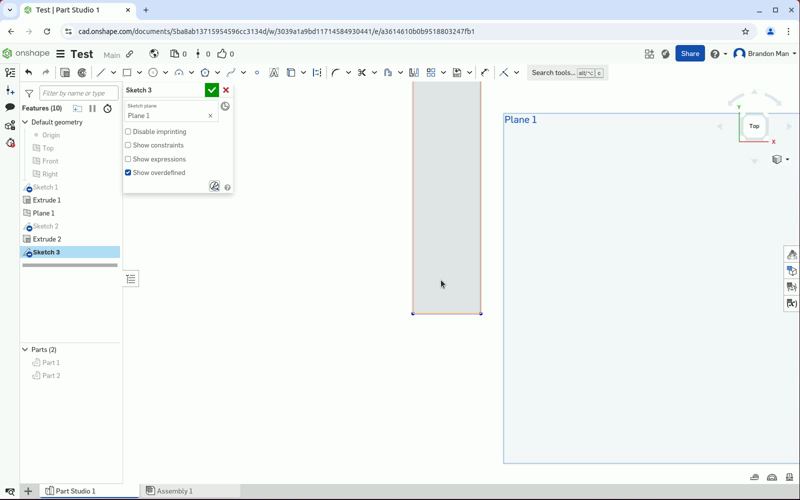
scroll(-6)
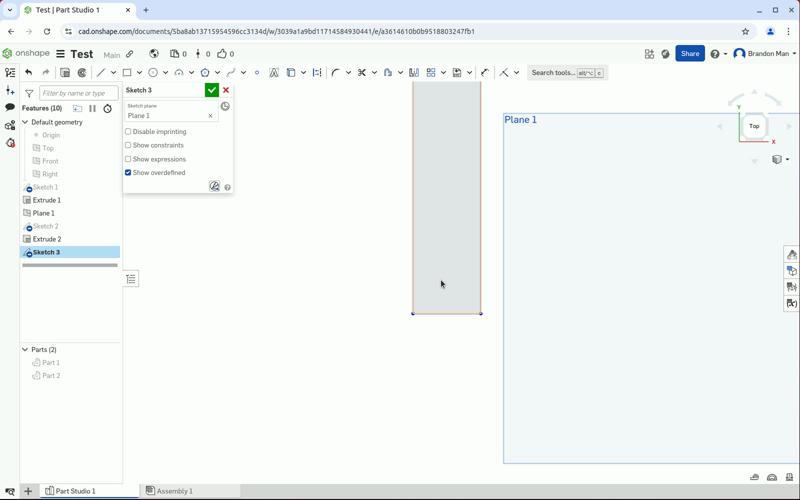
scroll(-6)
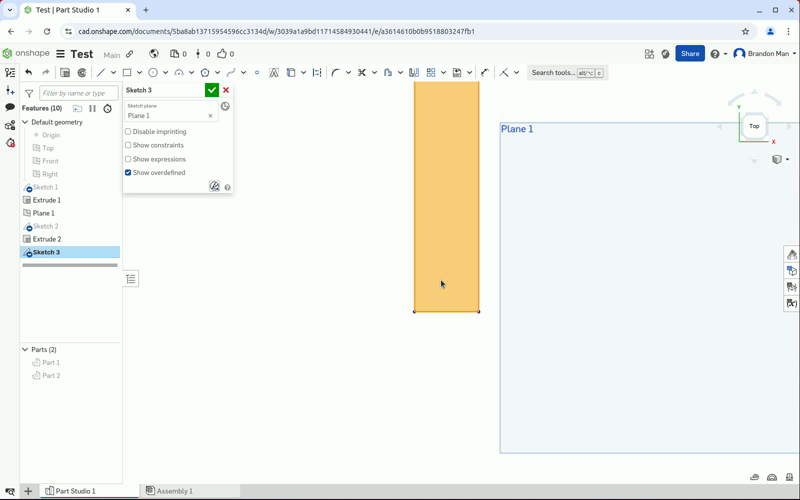
scroll(-6)
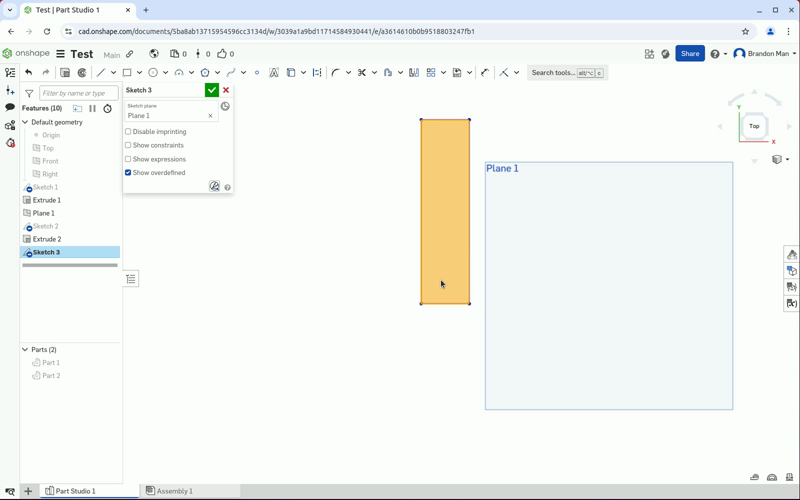
scroll(-6)
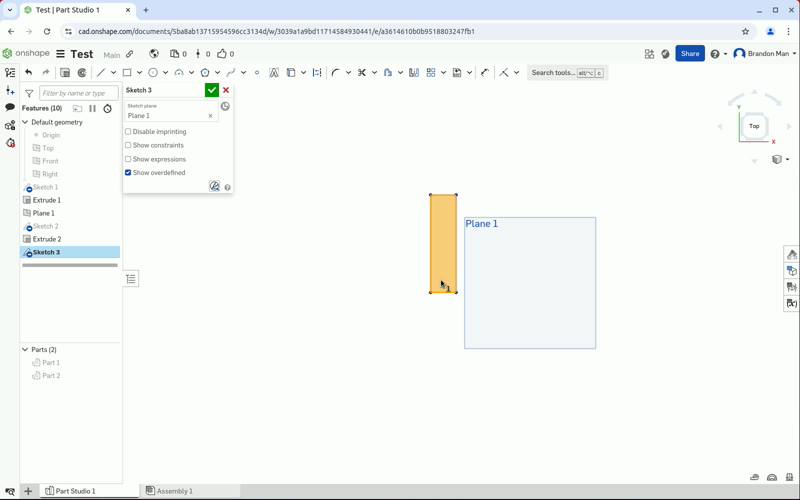
scroll(-6)
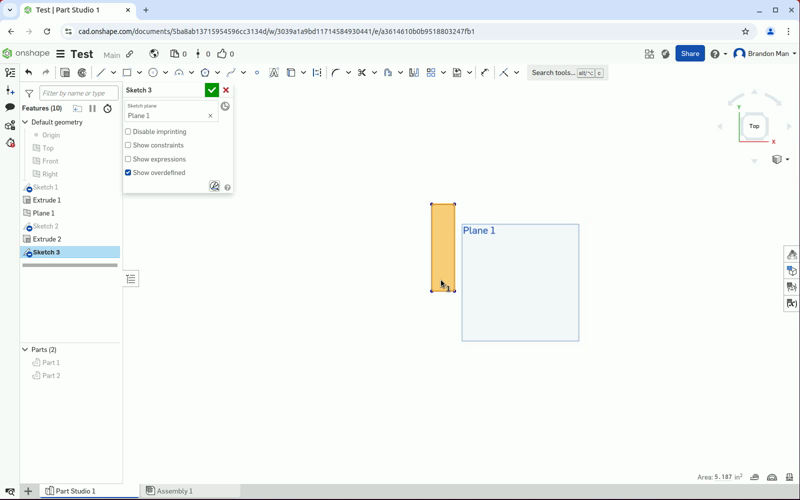
scroll(-6)
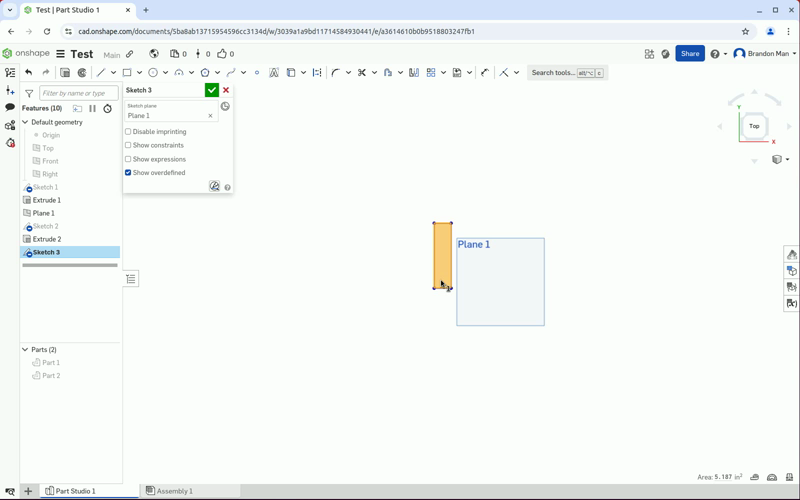
scroll(-6)
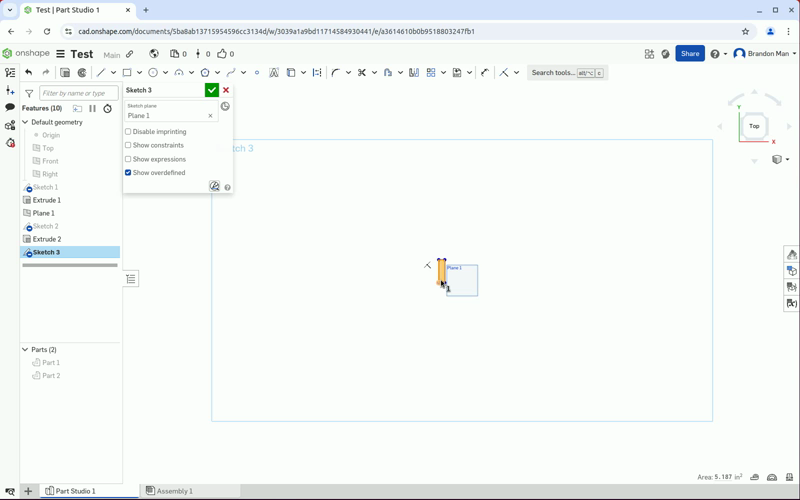
mouse_move(73, 352)
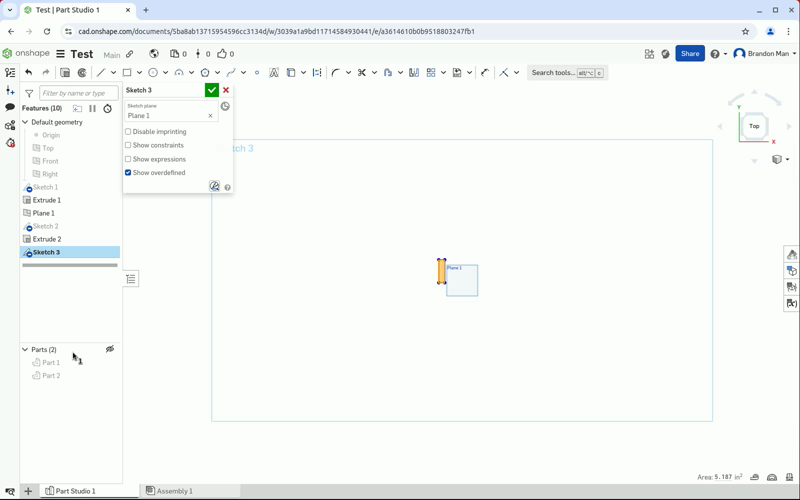
key(shift+y)
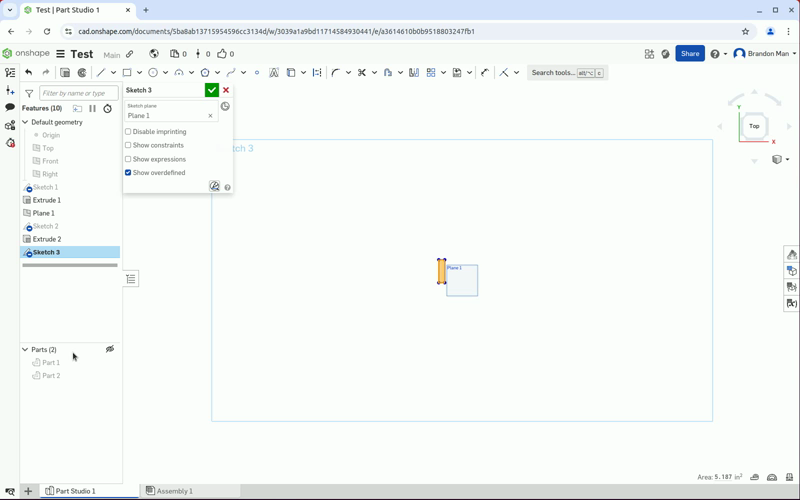
key(shift+e)
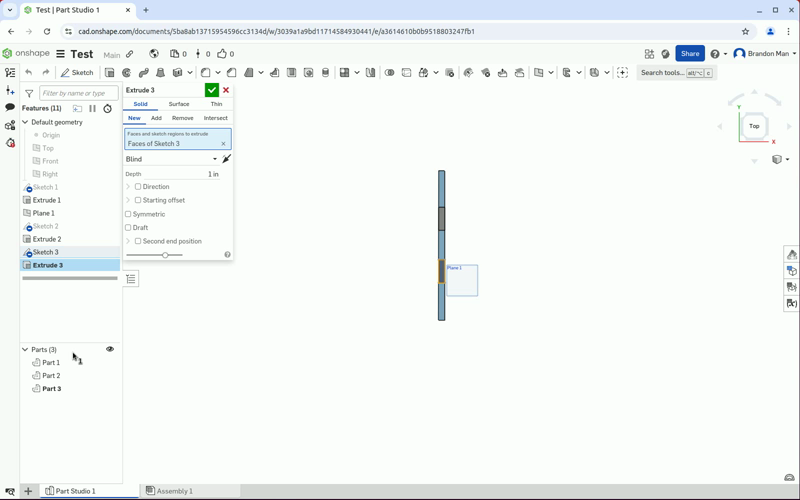
mouse_move(143, 106)
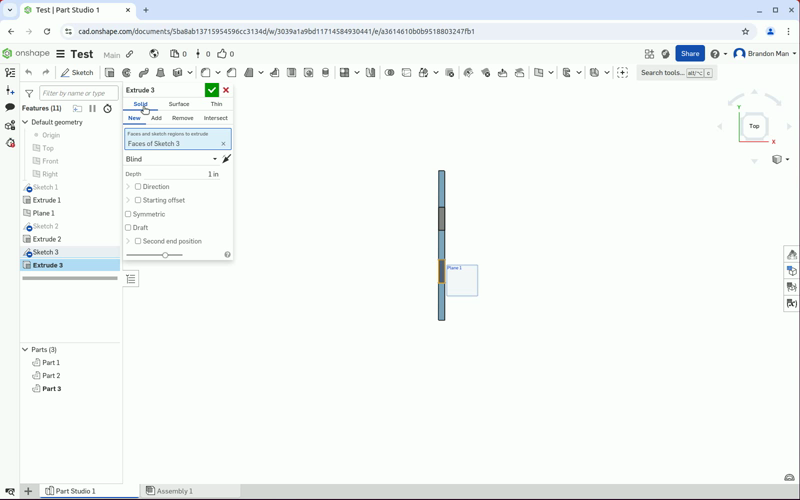
click(143, 106)
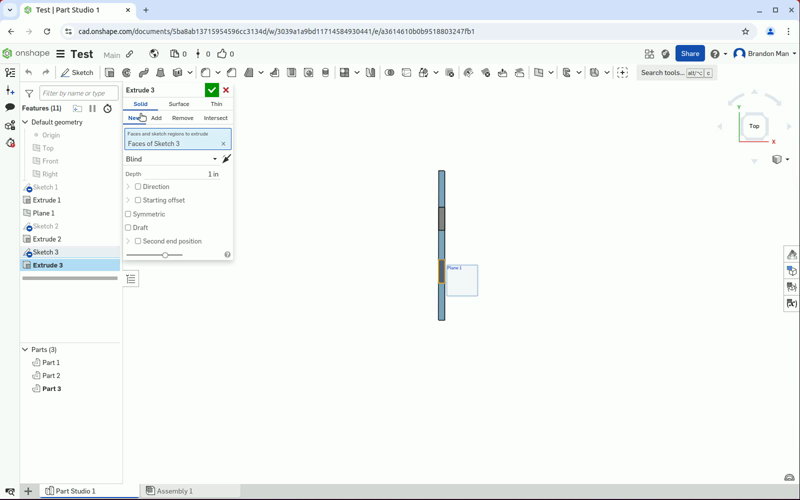
mouse_move(137, 120)
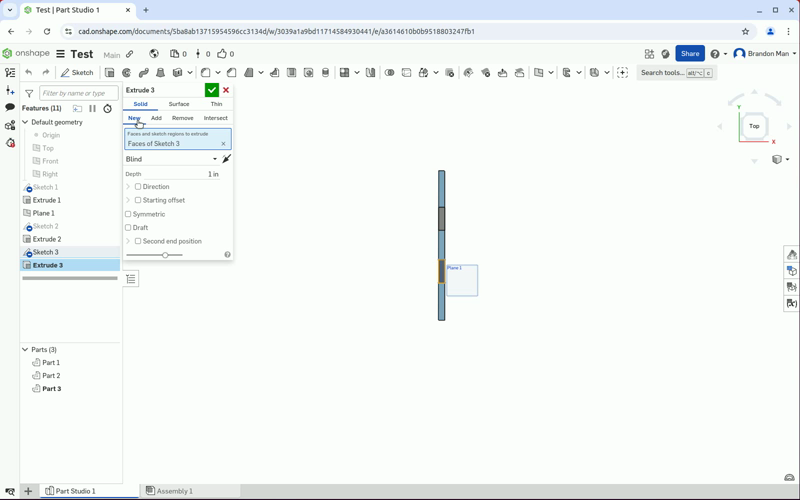
click(137, 120)
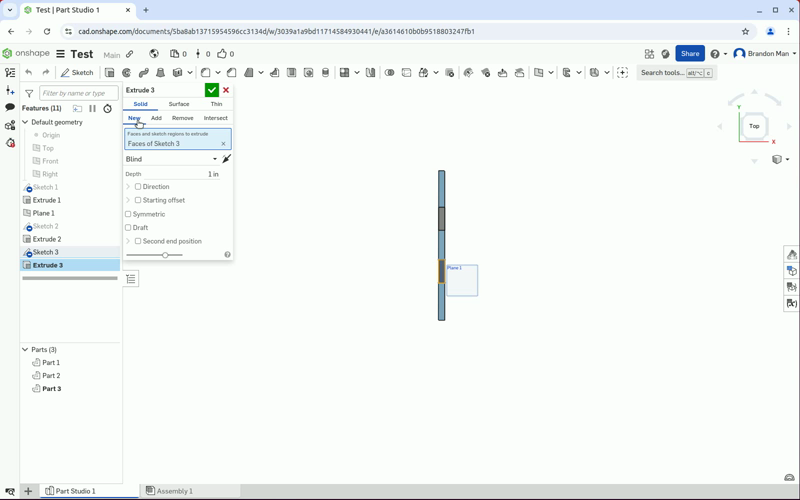
key(tab, 4)
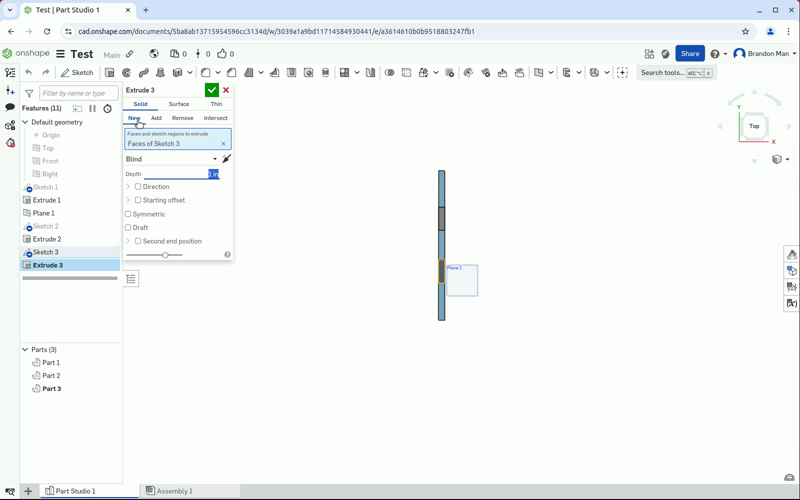
text(1.204)
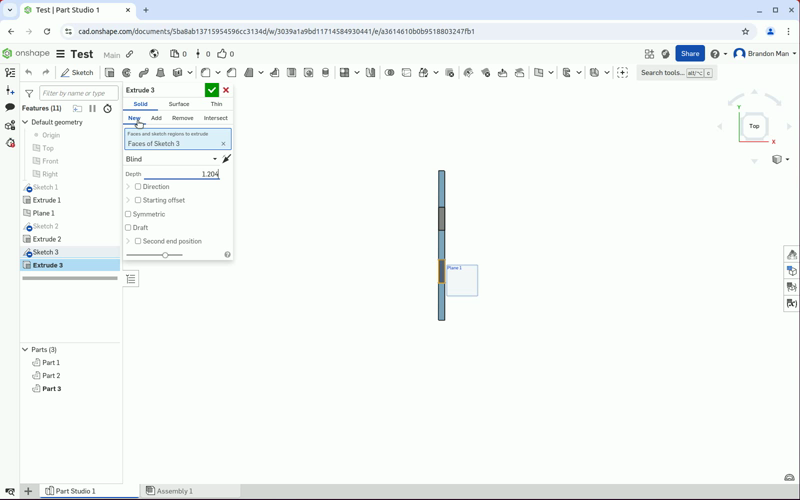
key(enter)
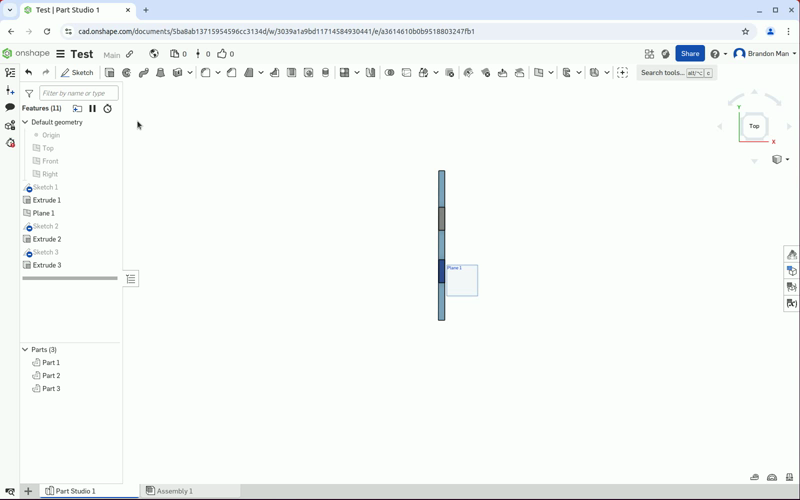
key(shift+h)
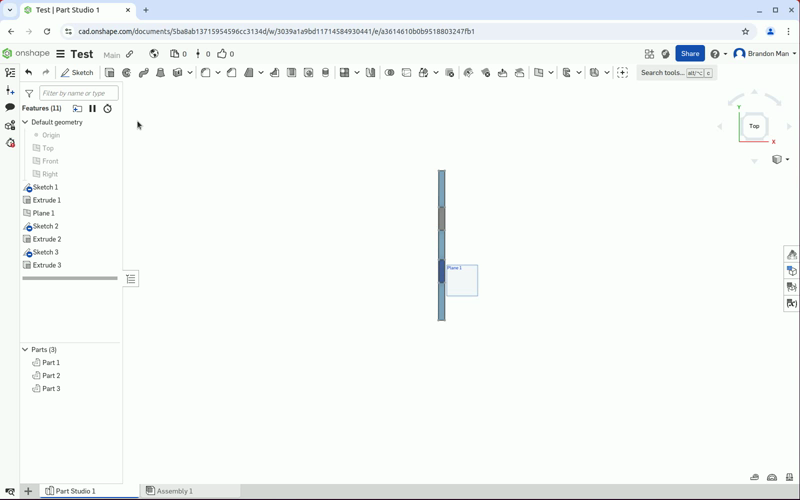
key(shift+h)
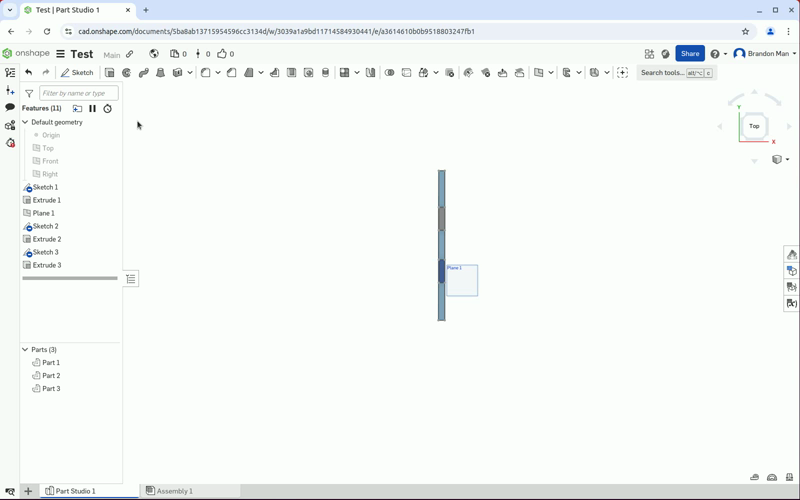
key(shift+7)
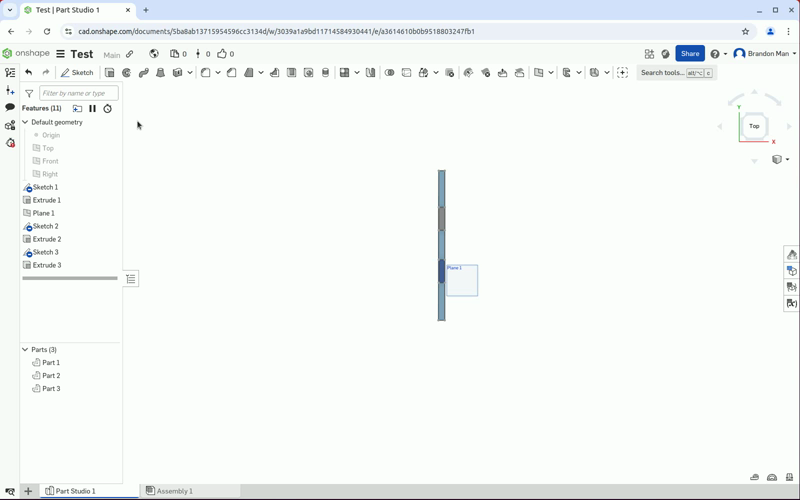
key(up, 3)
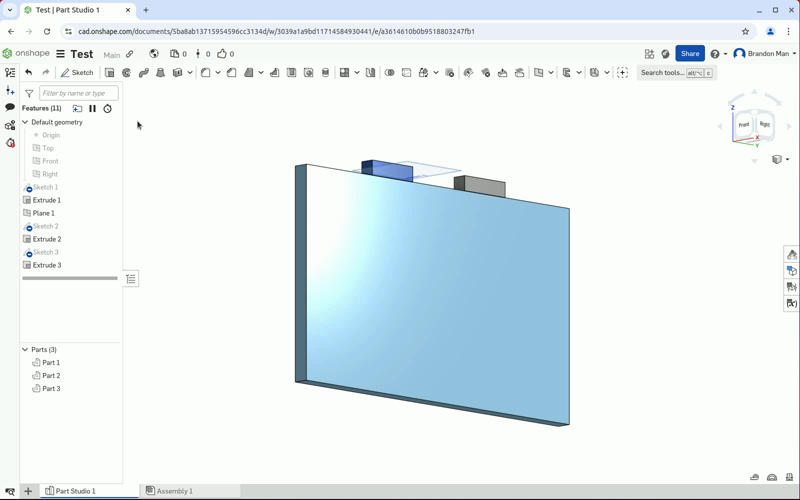
key(left, 3)
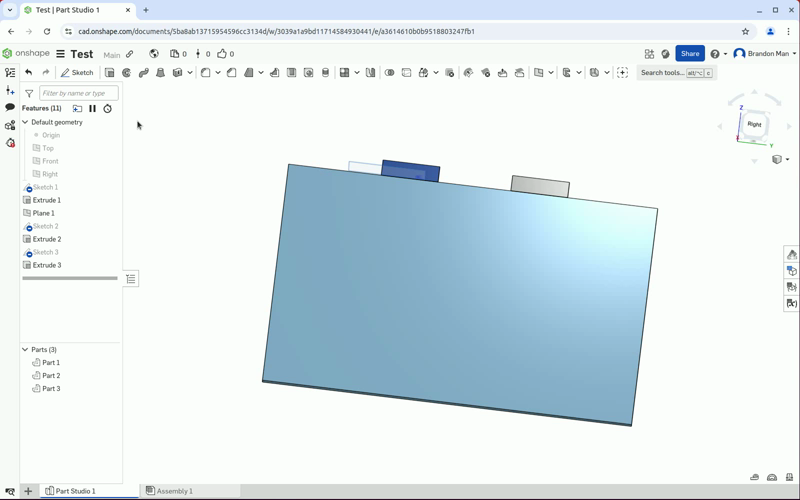
key(right, 3)
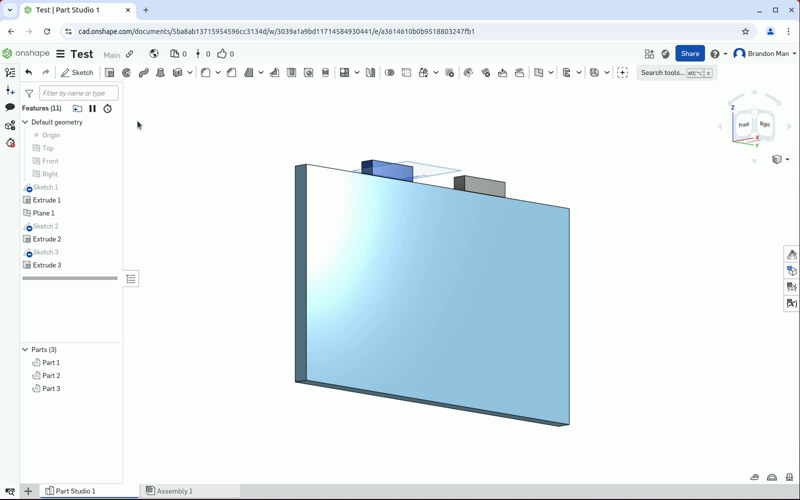
key(down, 3)
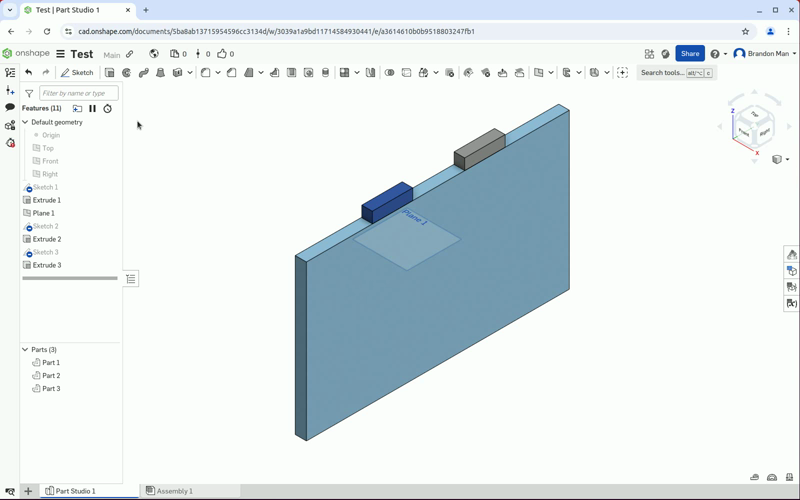
mouse_move(73, 189)
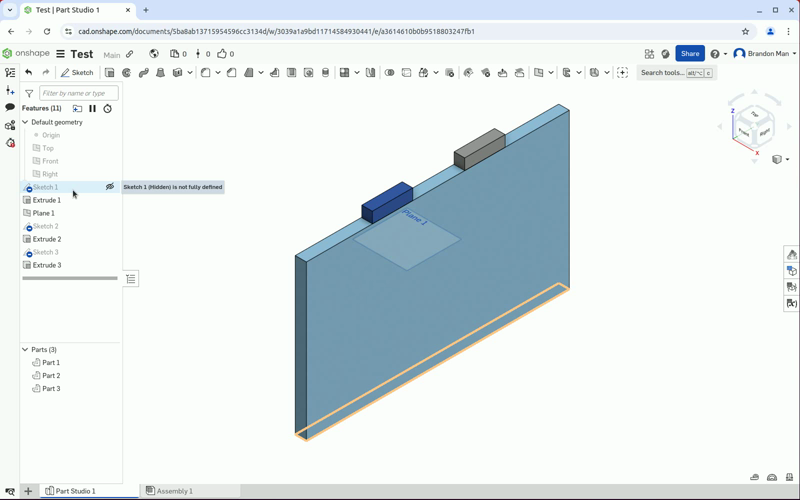
click(73, 189)